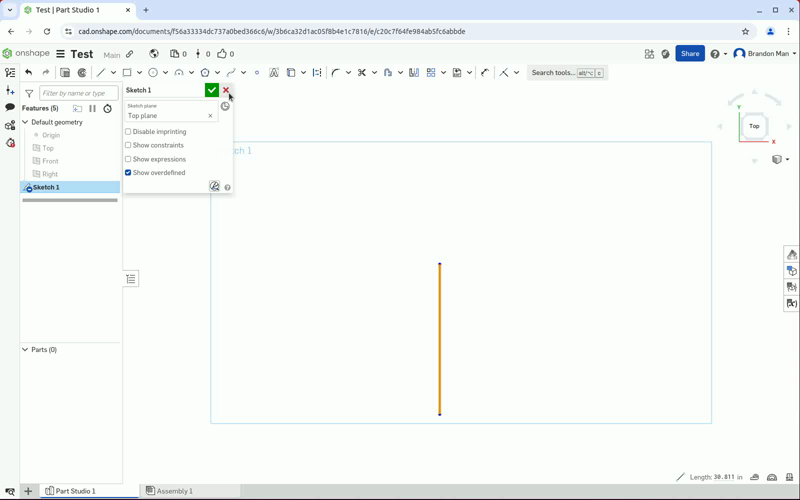
key(shift+h)
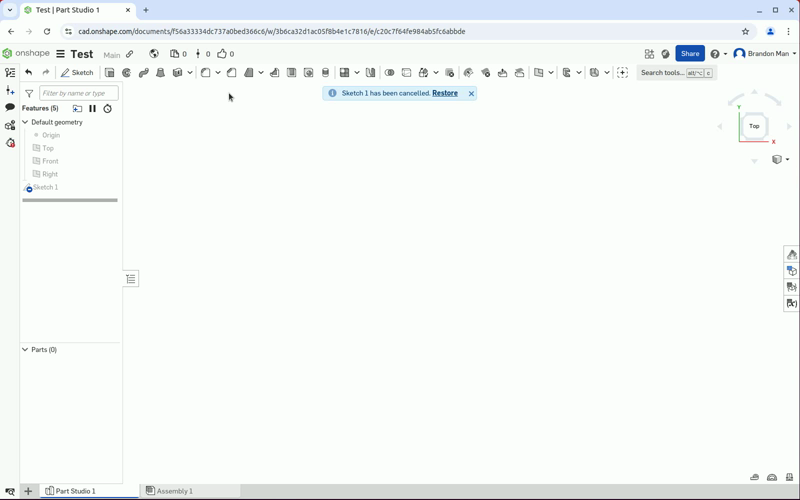
mouse_move(73, 352)
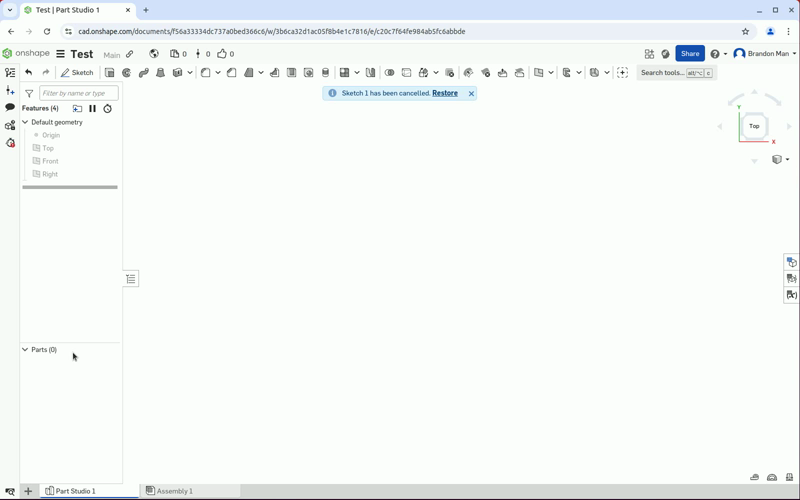
key(y)
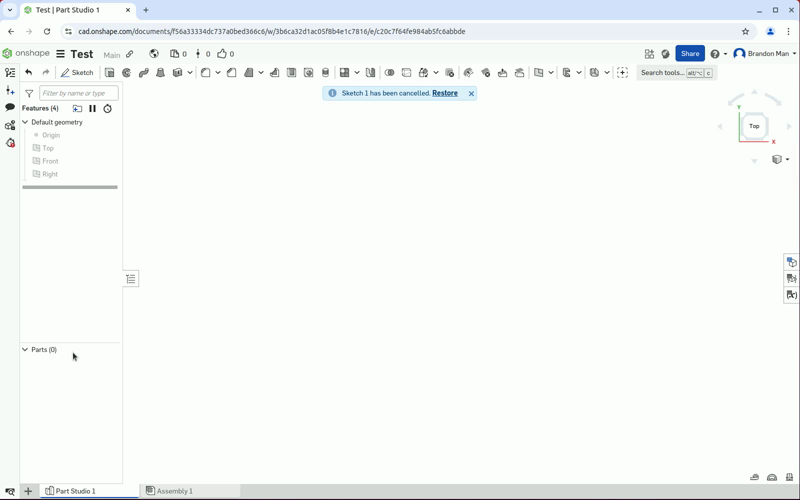
key(shift+p)
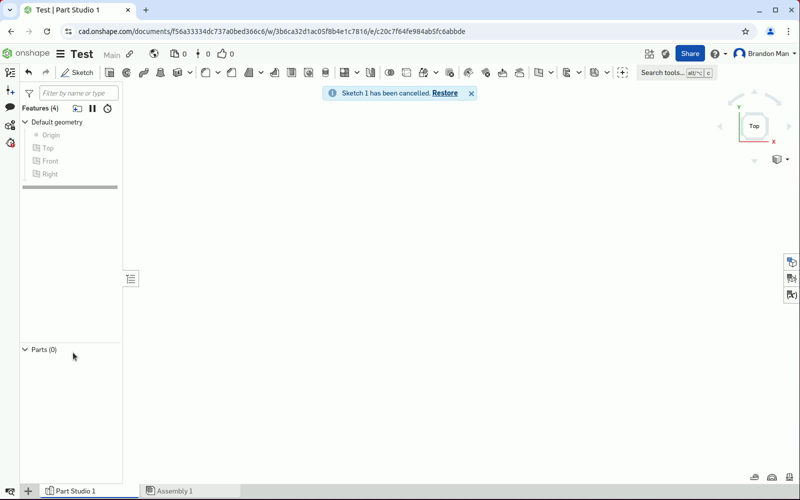
key(space)
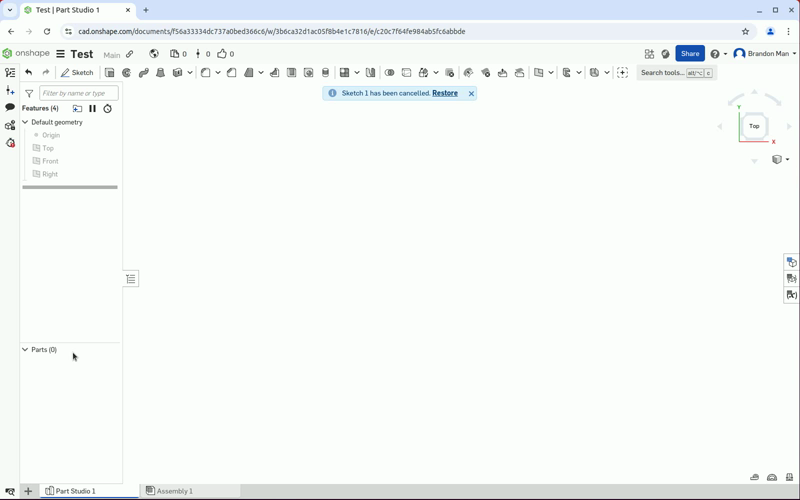
key_down(shift)
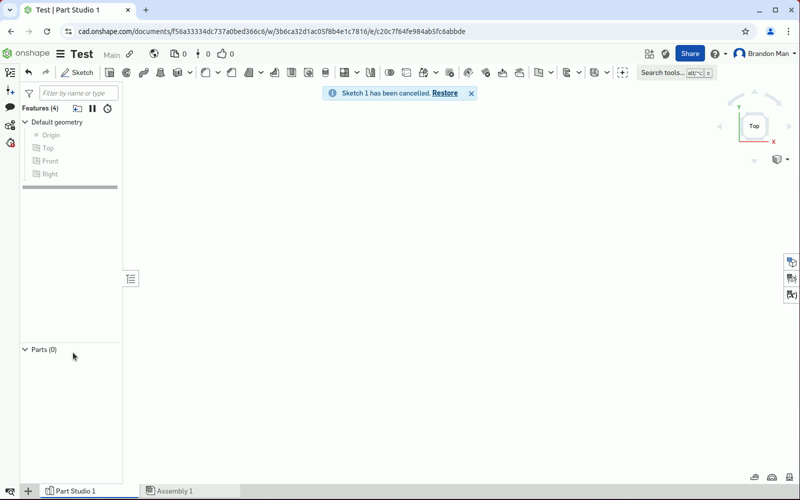
key(up)
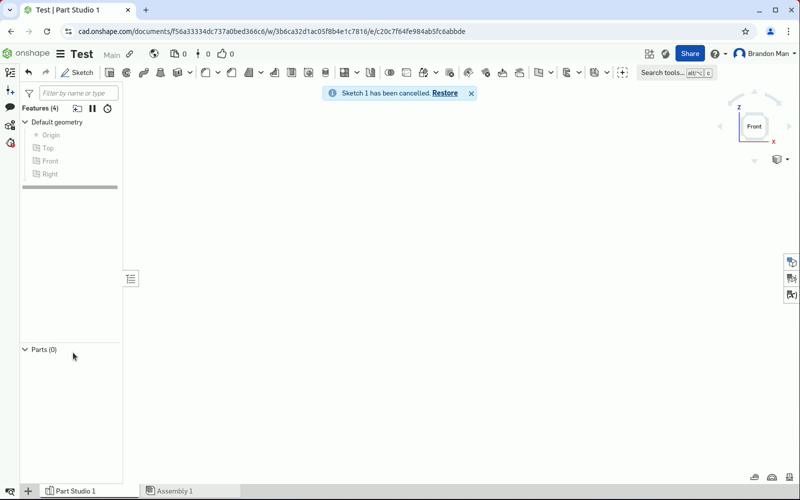
key_up(shift)
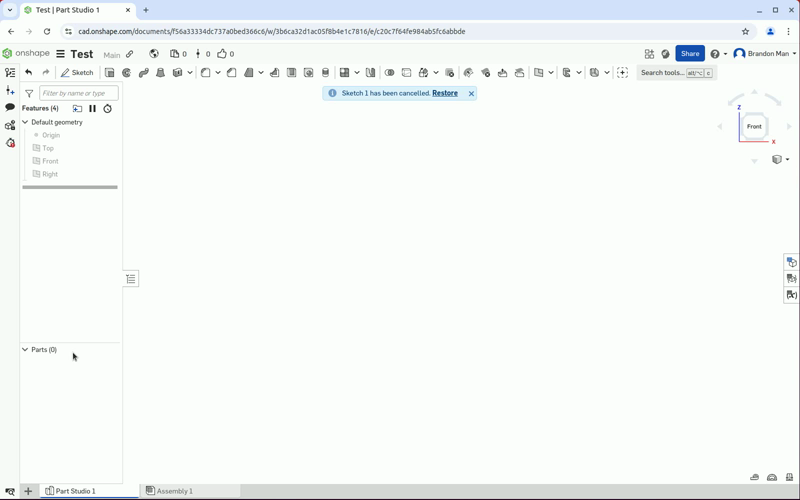
mouse_move(73, 352)
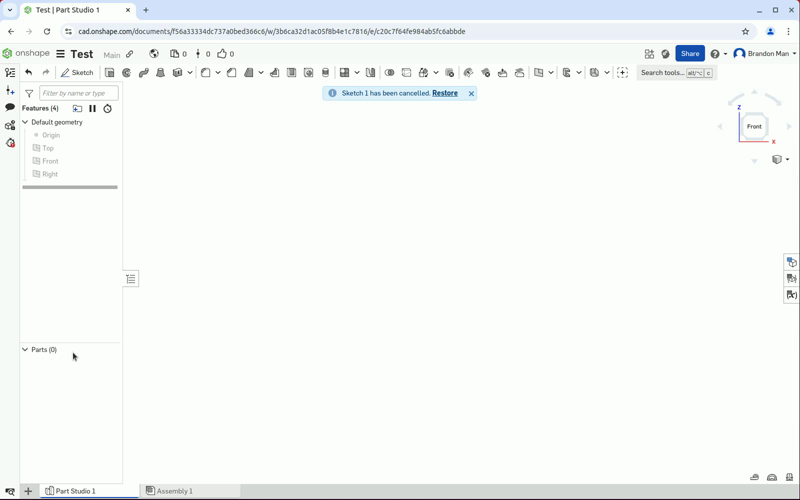
key(shift+y)
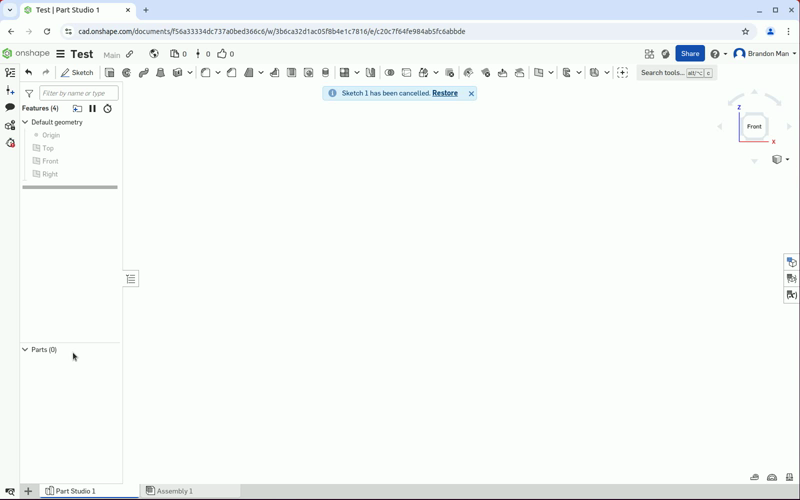
key(shift+s)
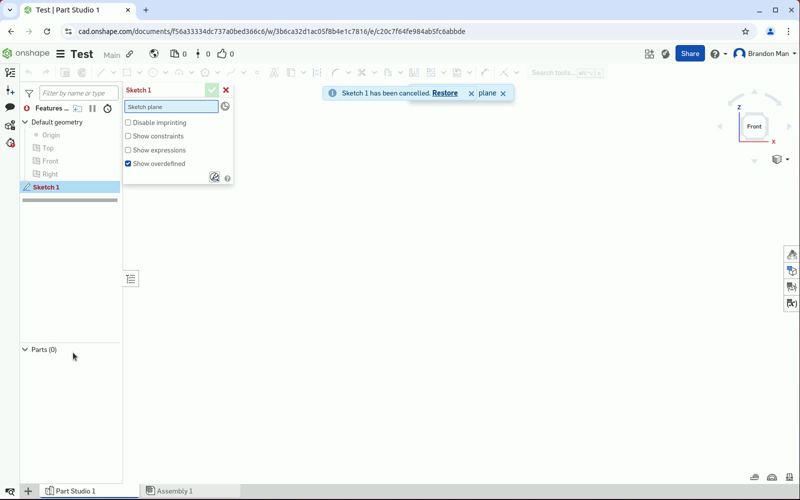
mouse_move(73, 163)
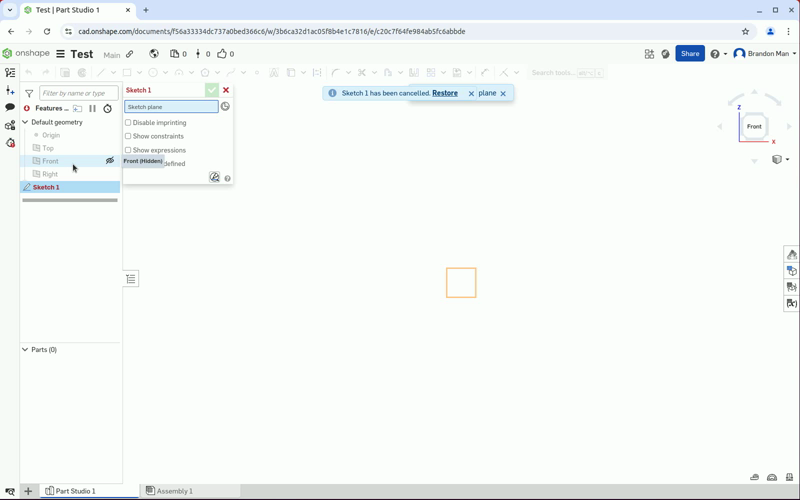
click(73, 163)
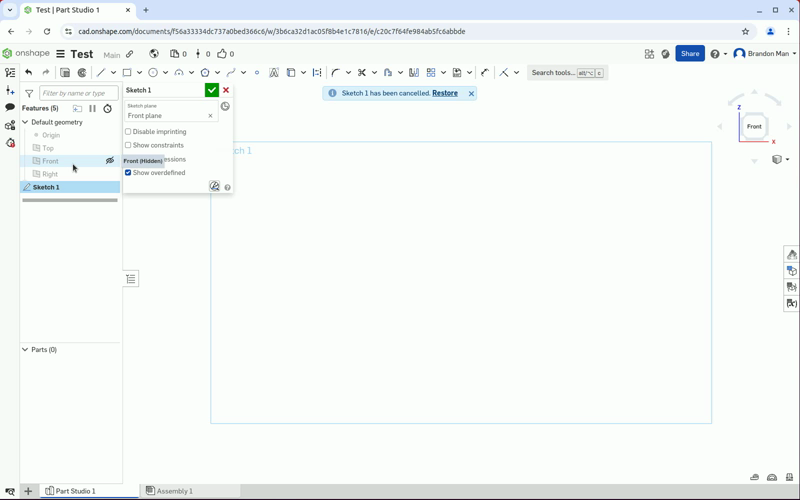
mouse_move(73, 352)
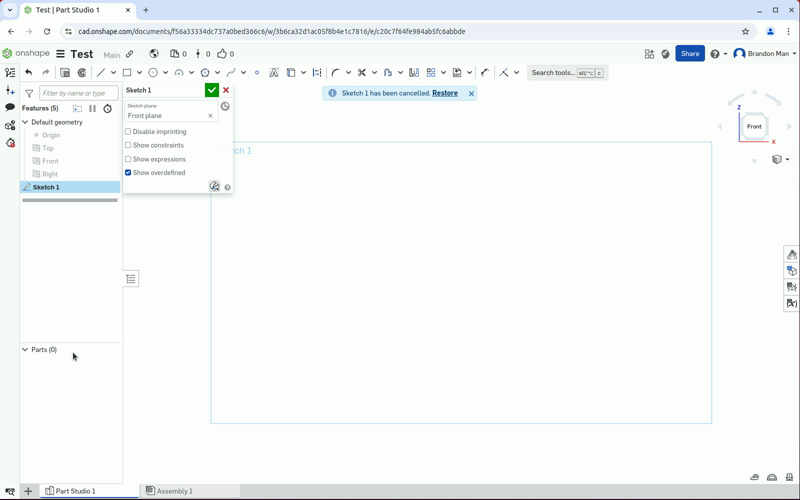
key(y)
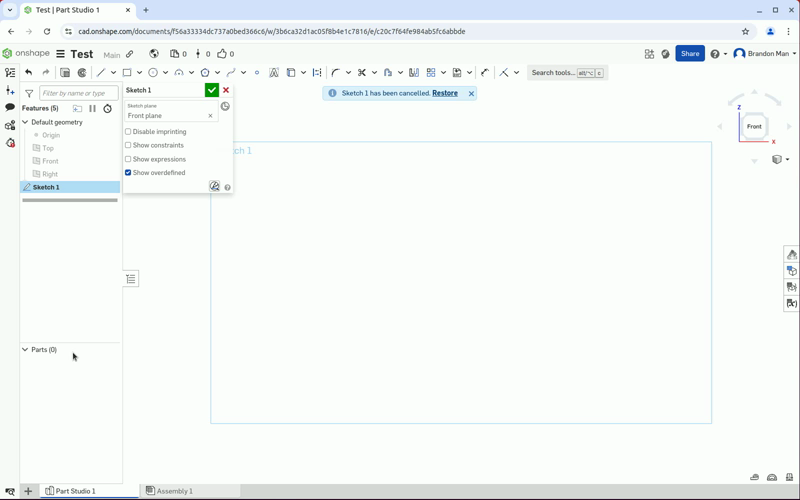
key(l)
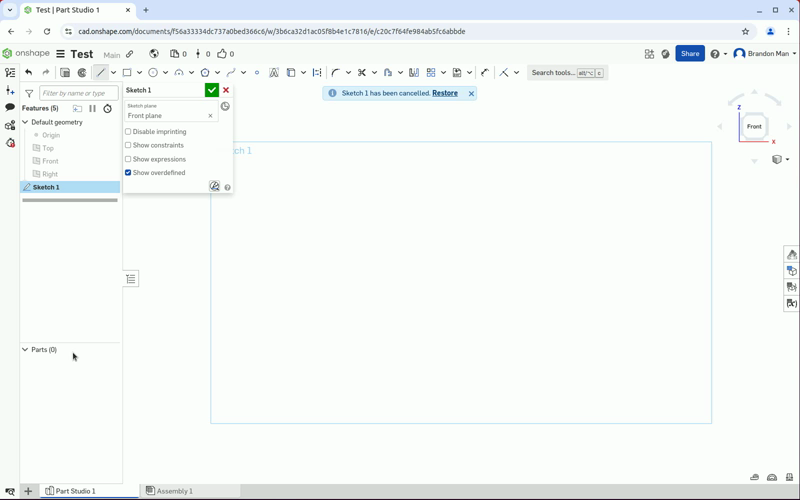
key_down(shift)
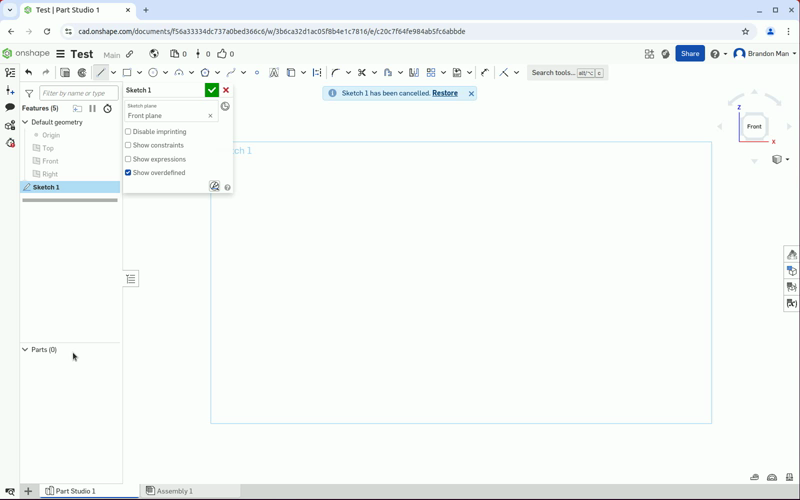
mouse_move(443, 282)
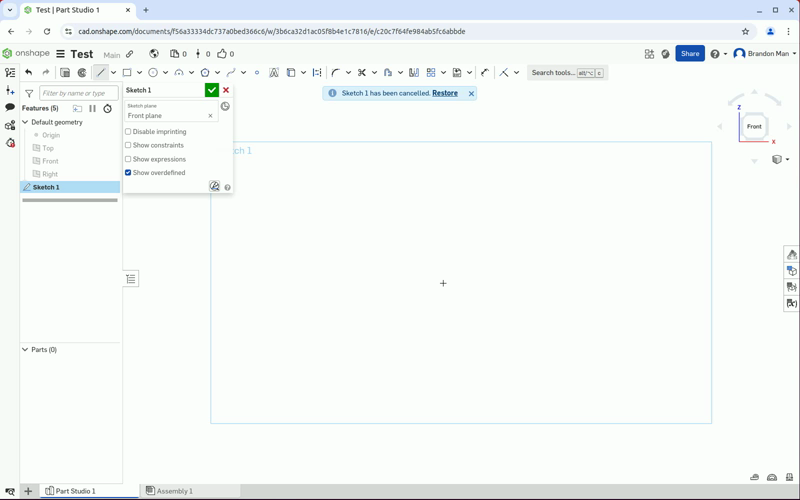
click(443, 282)
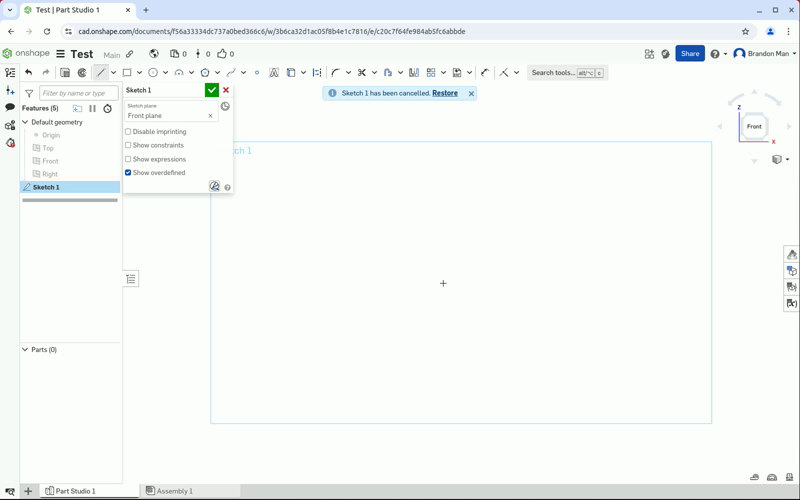
key_up(shift)
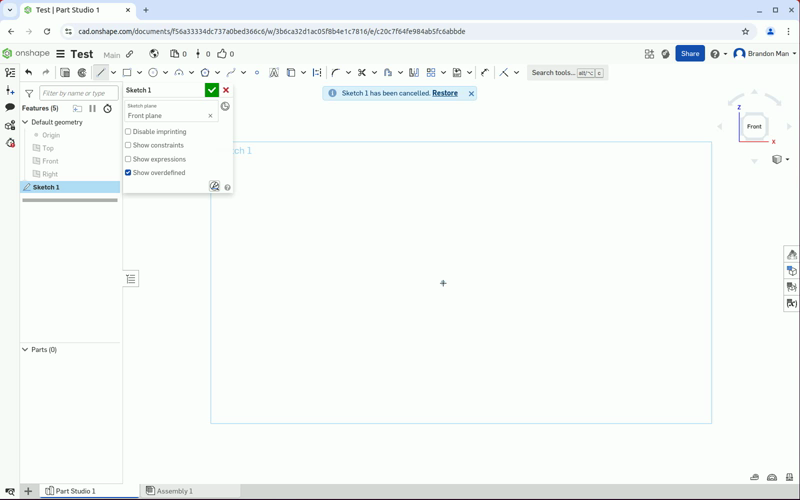
key_down(shift)
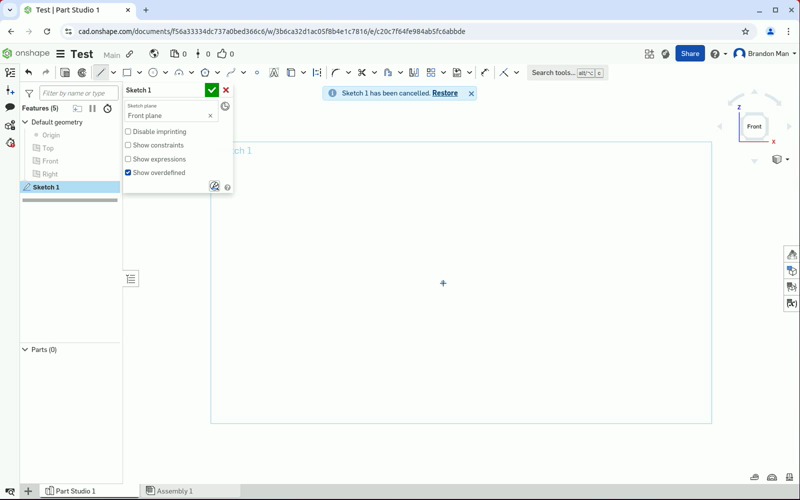
mouse_move(473, 282)
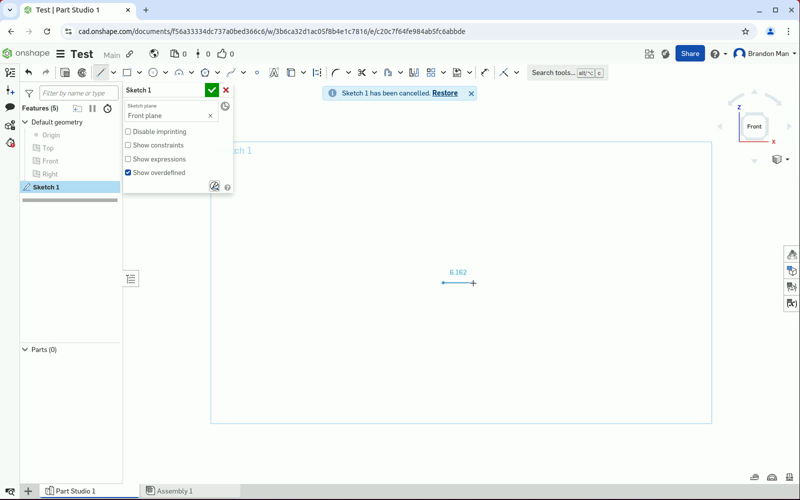
mouse_move(459, 282)
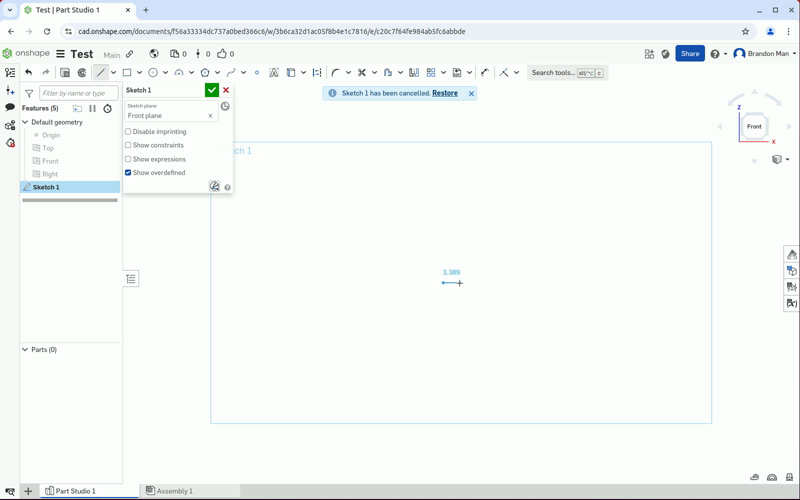
click(459, 282)
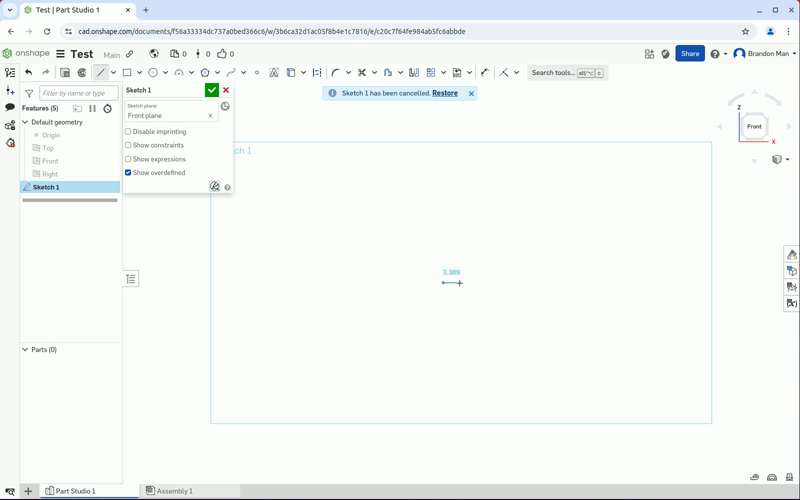
key_up(shift)
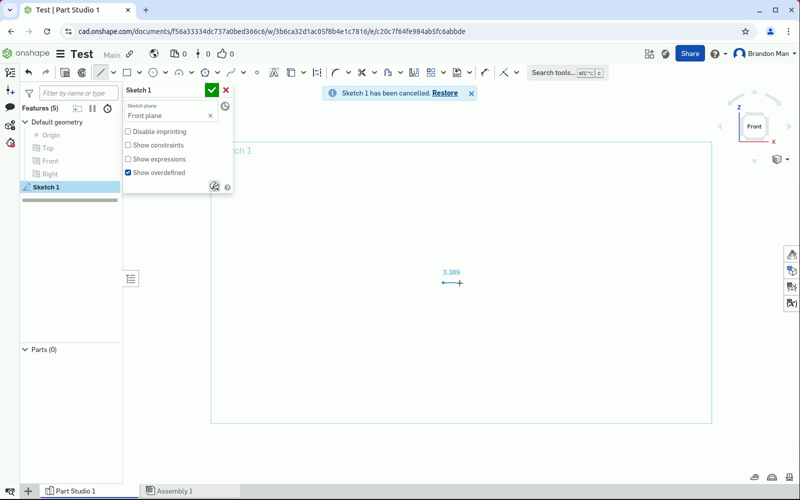
key_down(shift)
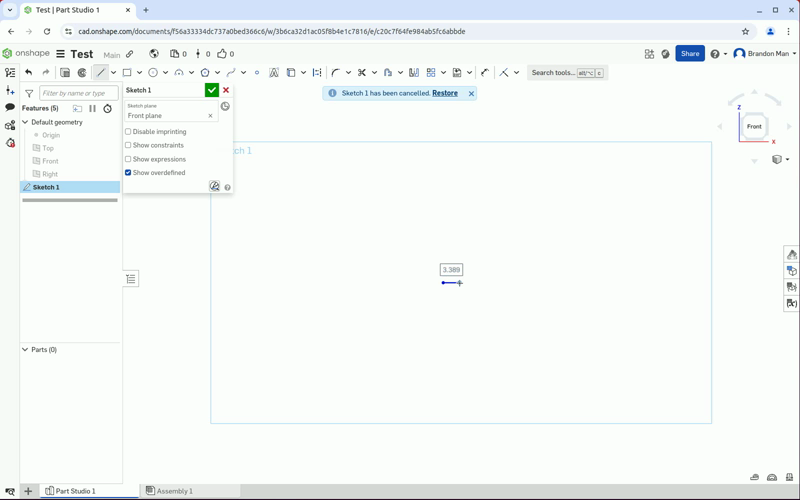
mouse_move(459, 192)
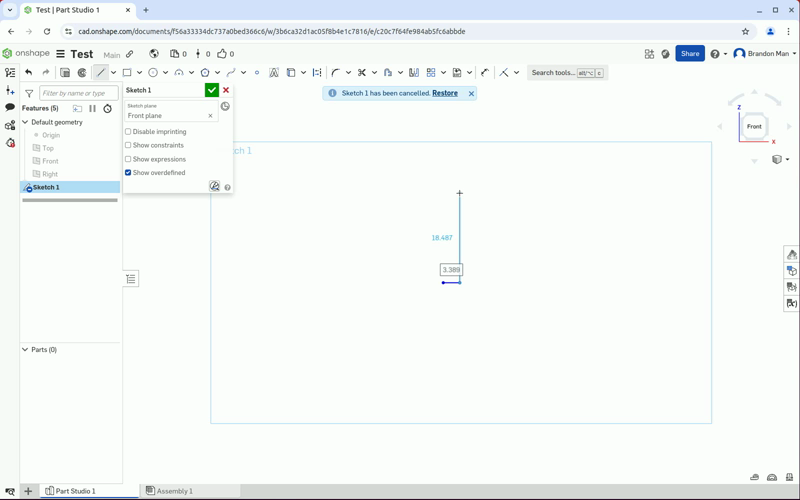
click(459, 192)
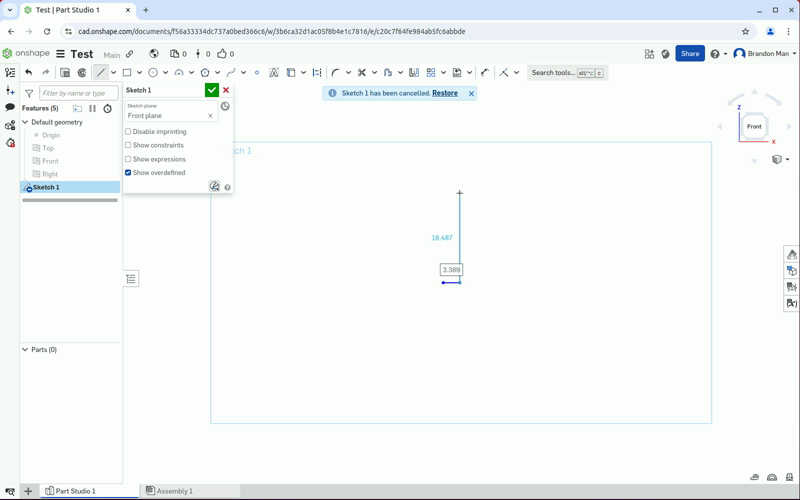
key_up(shift)
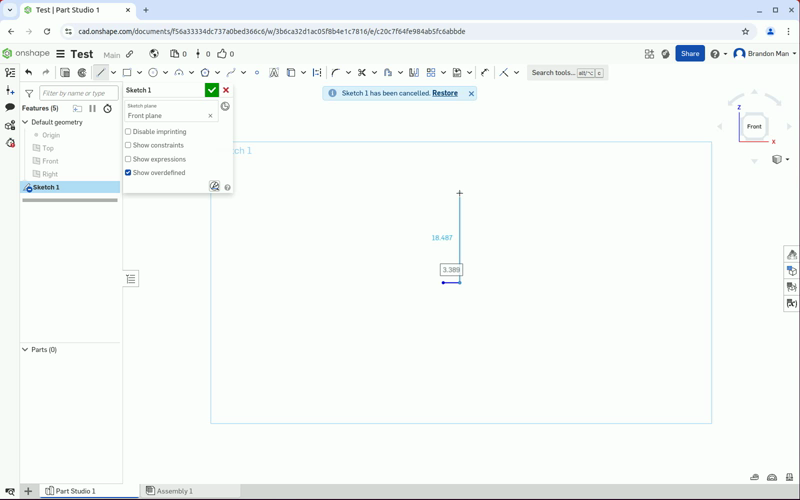
key_down(shift)
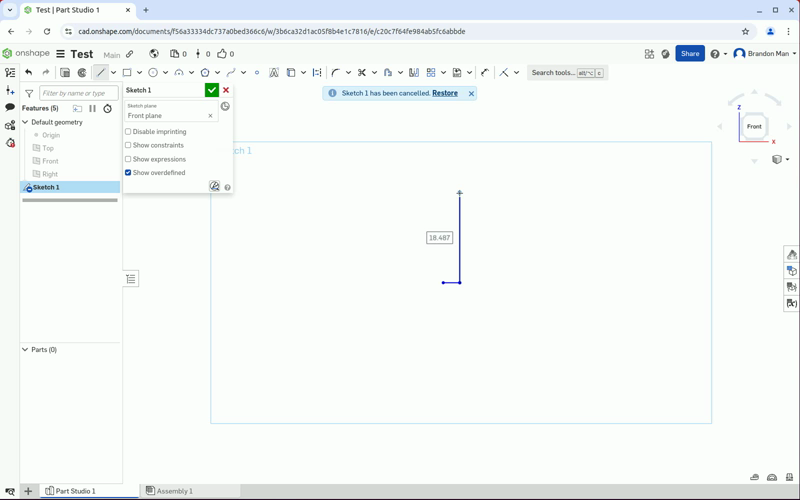
mouse_move(489, 192)
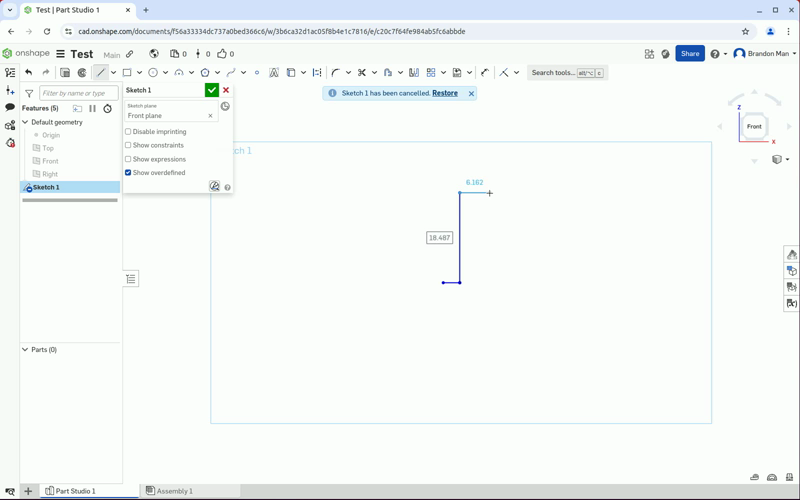
mouse_move(459, 170)
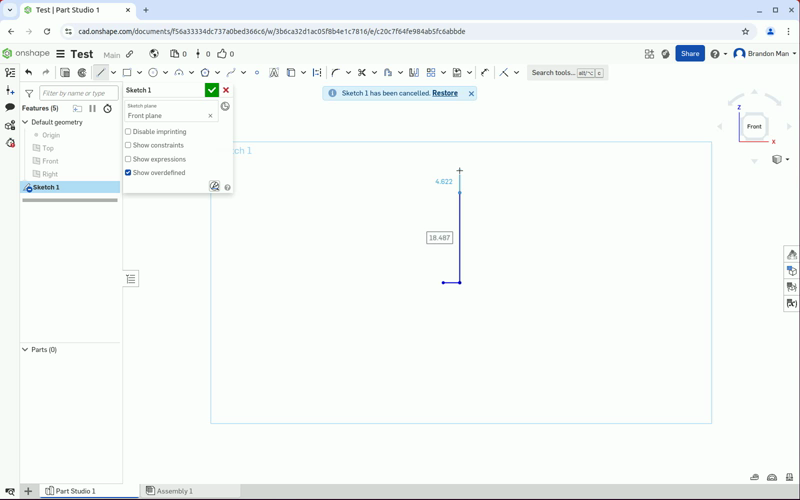
click(459, 170)
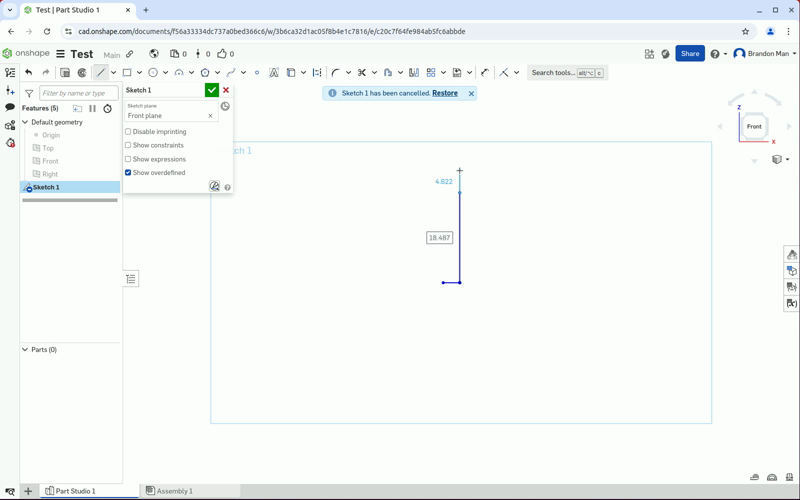
key_up(shift)
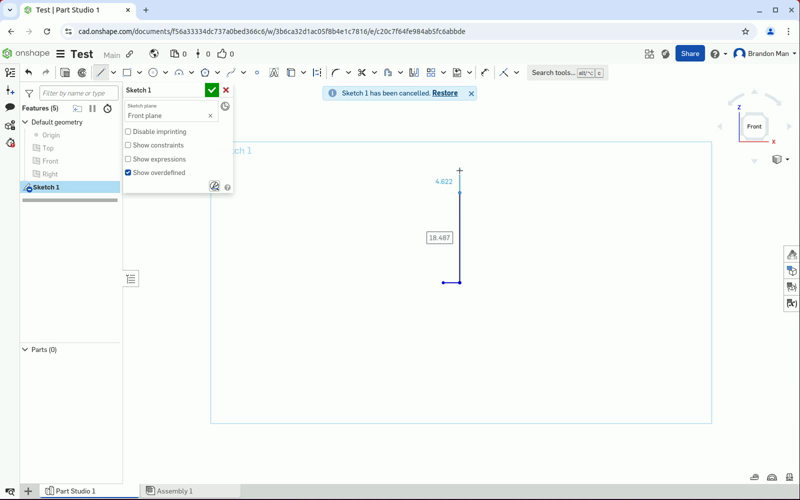
key_down(shift)
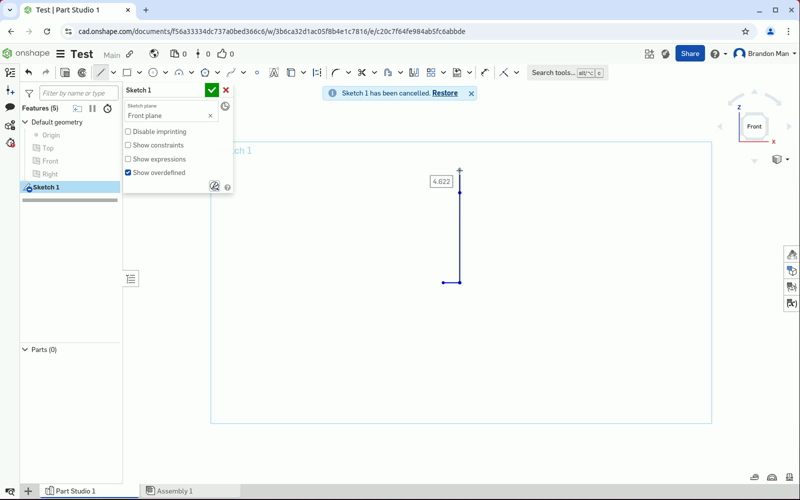
mouse_move(489, 170)
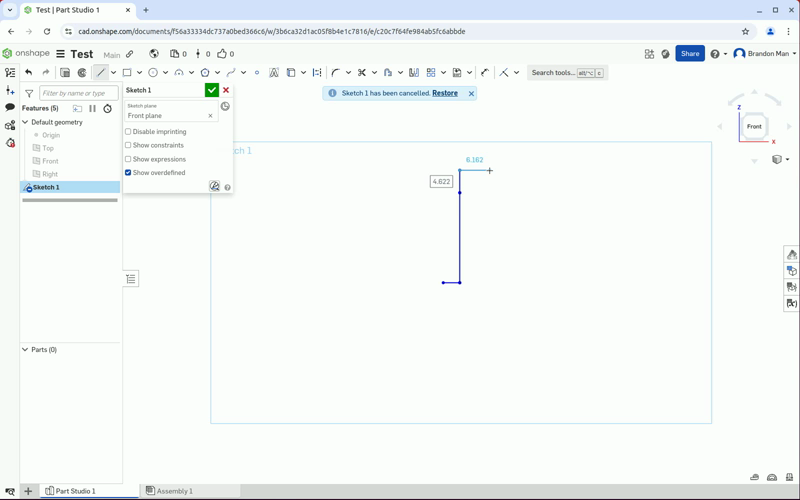
mouse_move(443, 170)
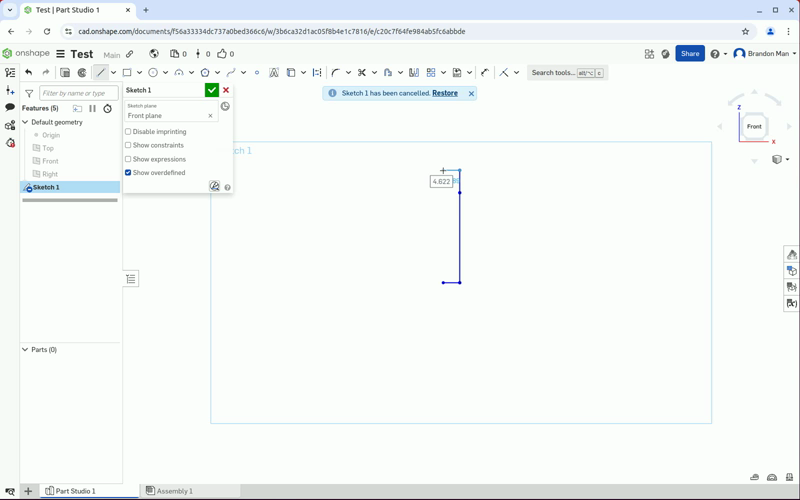
click(443, 170)
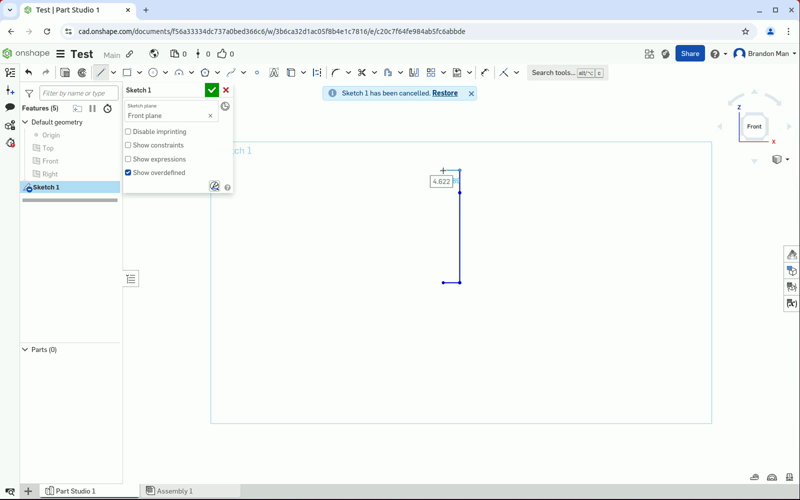
key_up(shift)
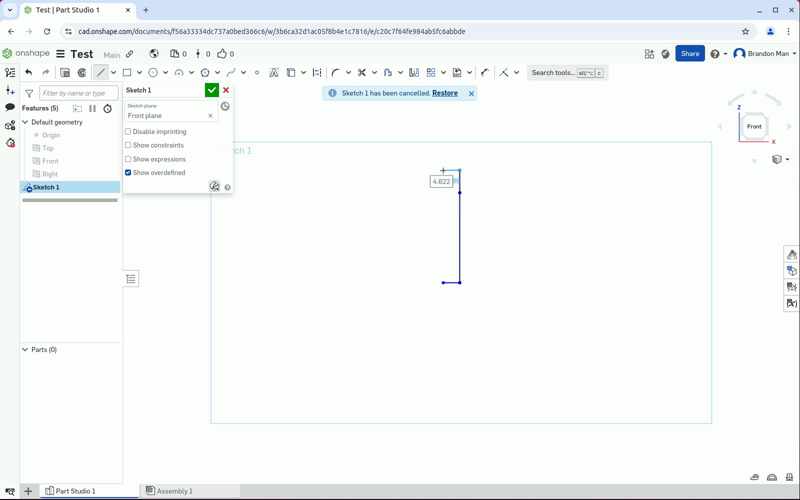
key_down(shift)
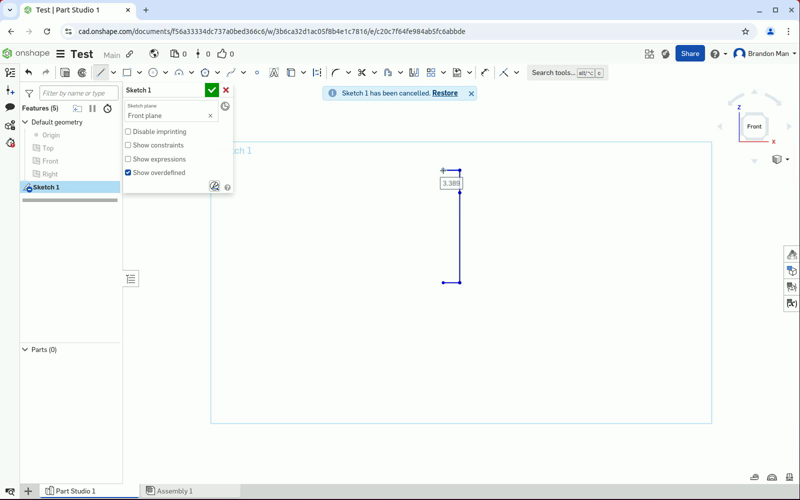
mouse_move(443, 282)
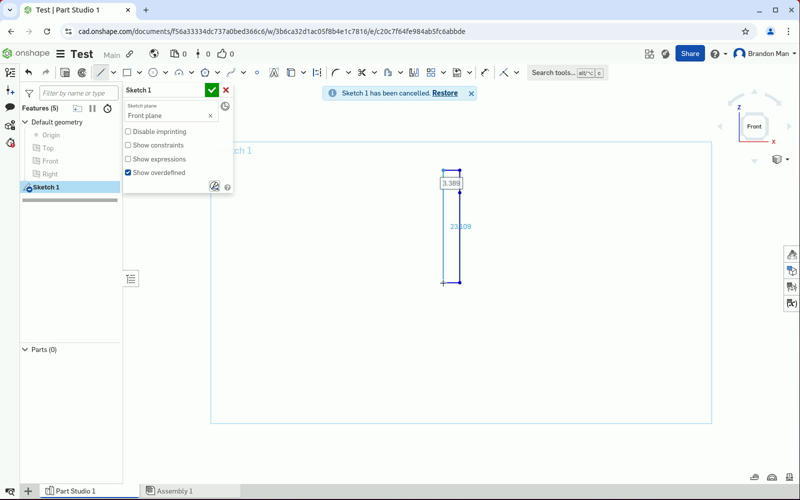
key_up(shift)
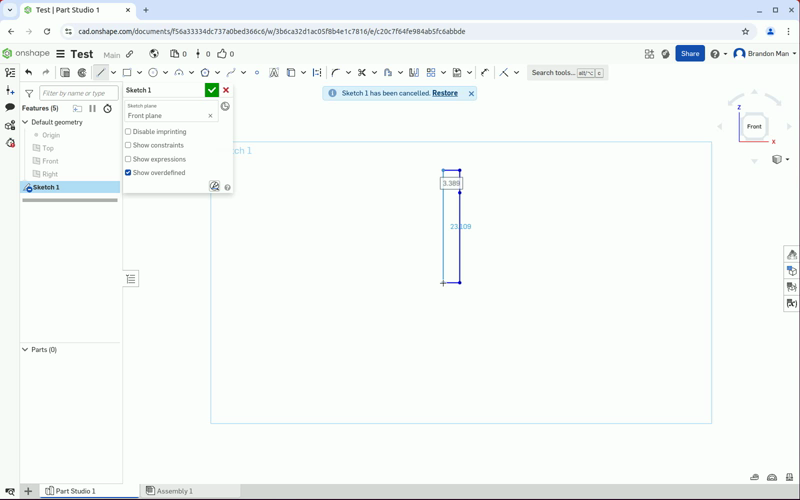
click(443, 282)
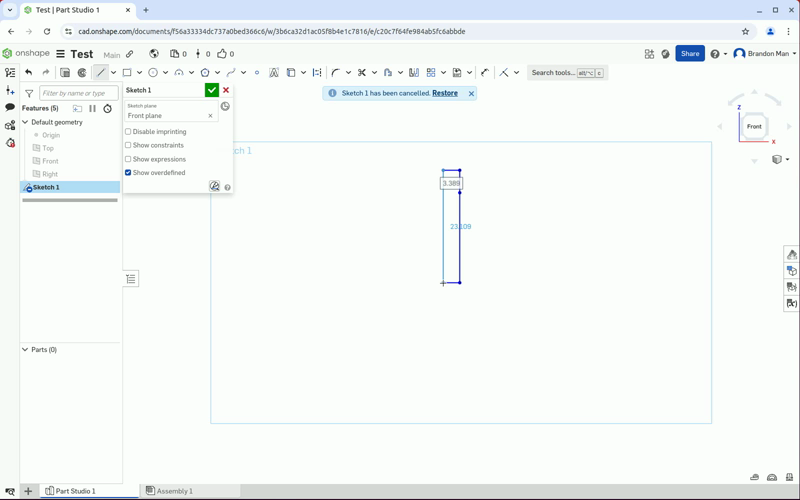
key(esc)
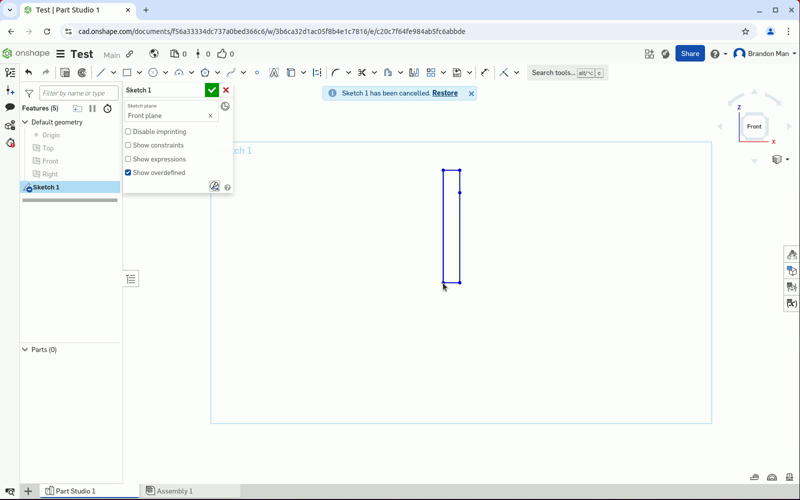
mouse_move(444, 236)
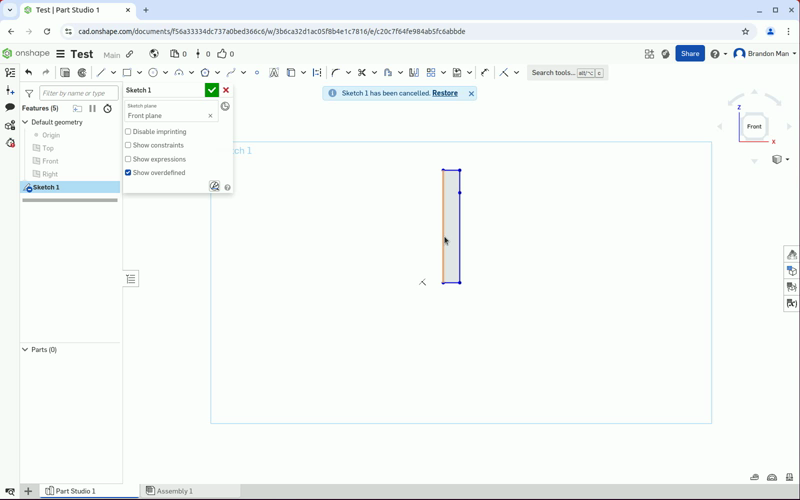
click(444, 236)
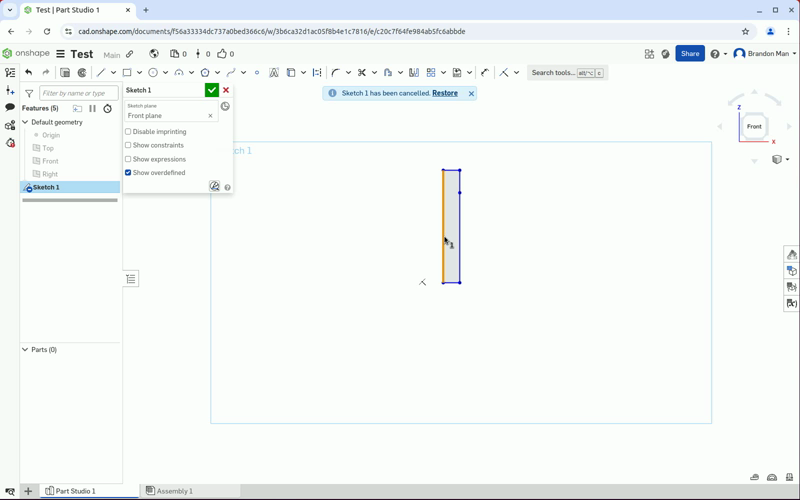
mouse_move(73, 352)
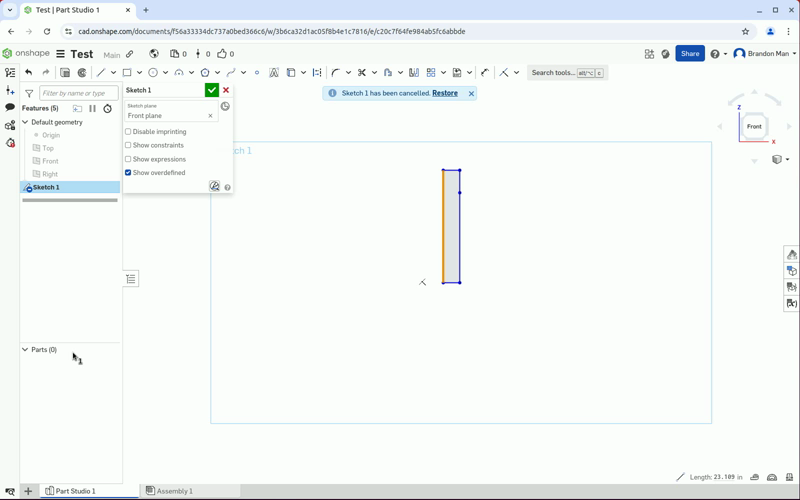
key(shift+y)
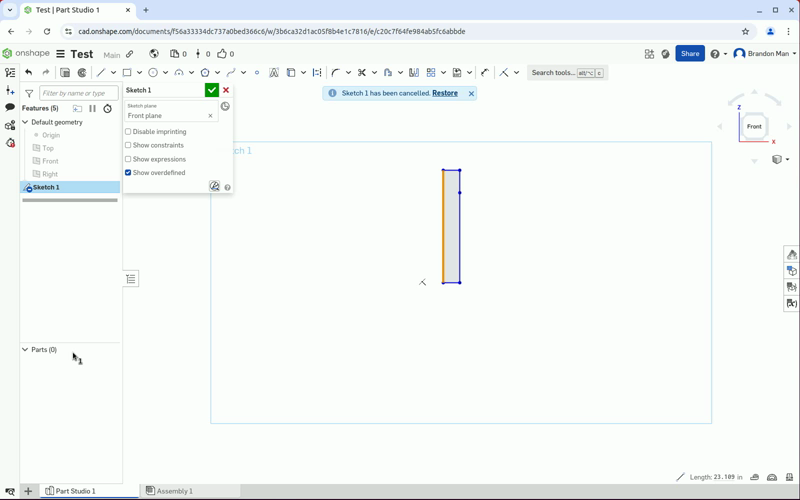
key(shift+e)
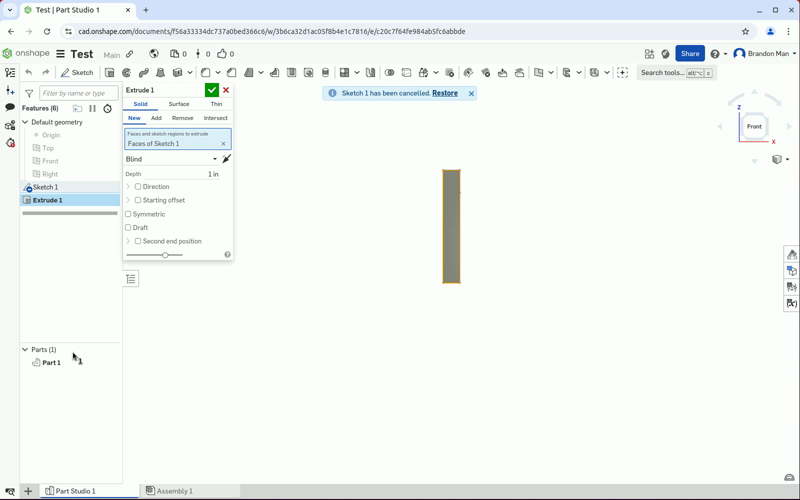
mouse_move(143, 106)
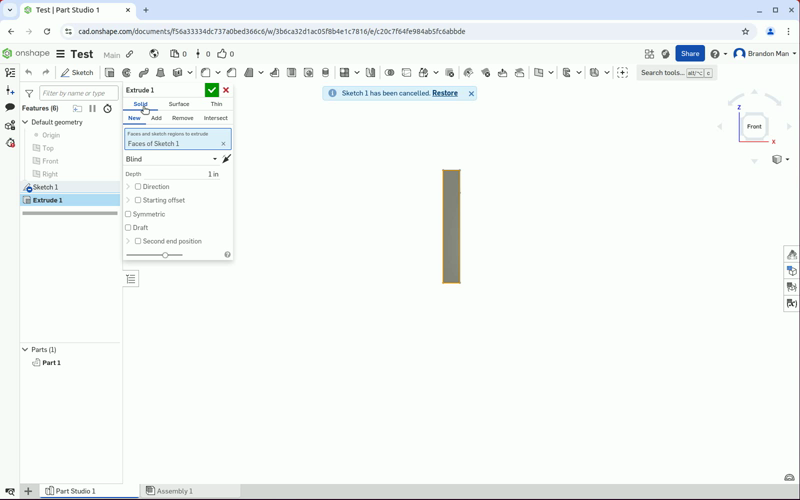
click(143, 106)
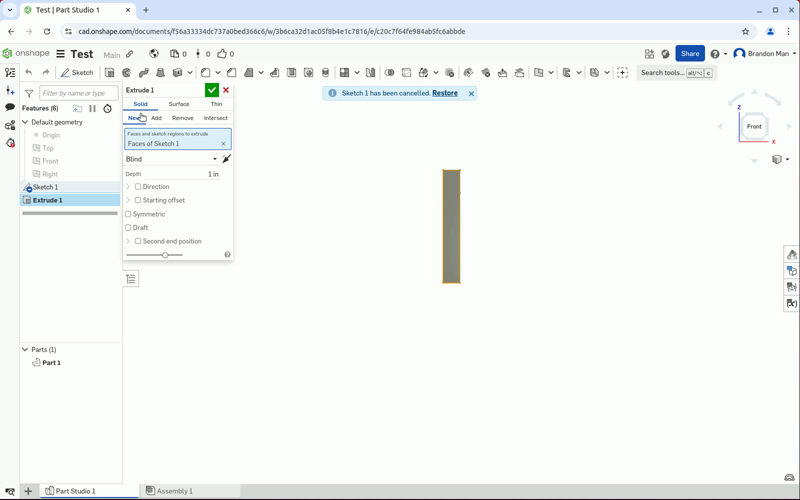
mouse_move(137, 120)
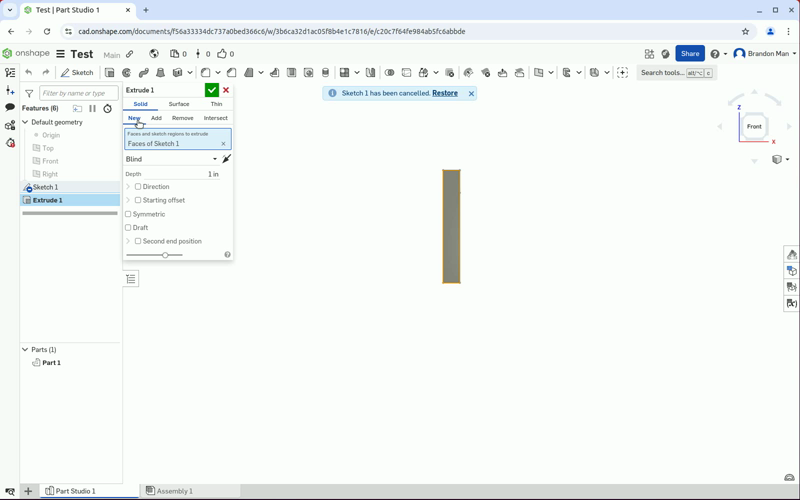
click(137, 120)
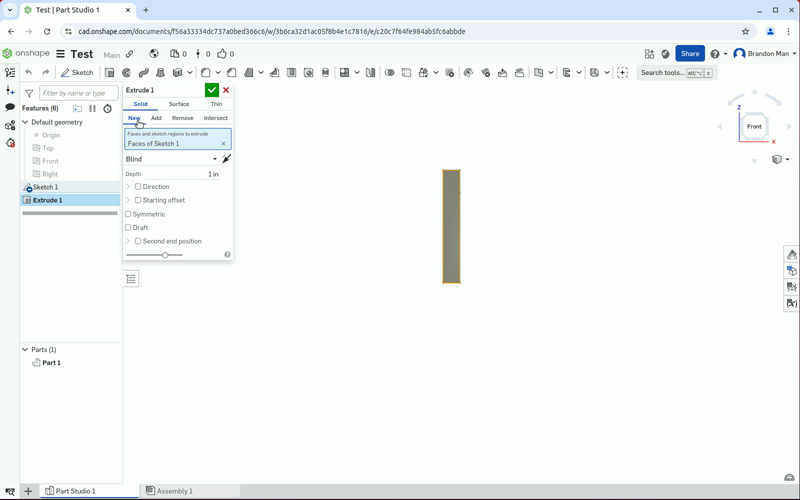
key(tab, 4)
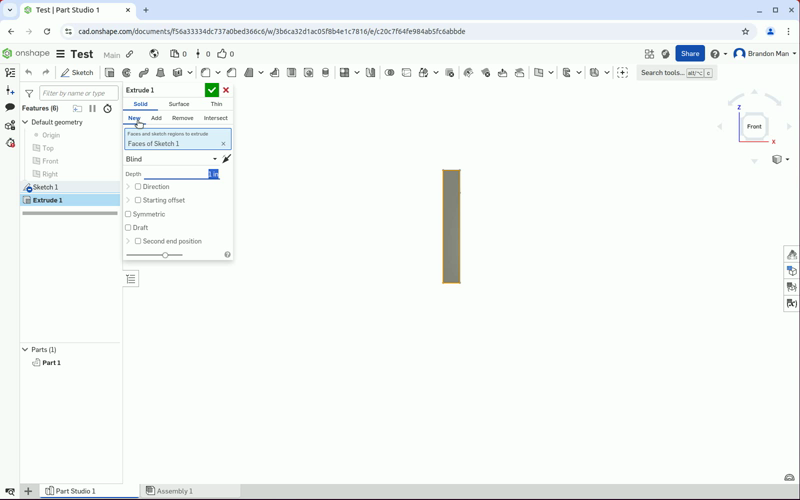
text(17.332)
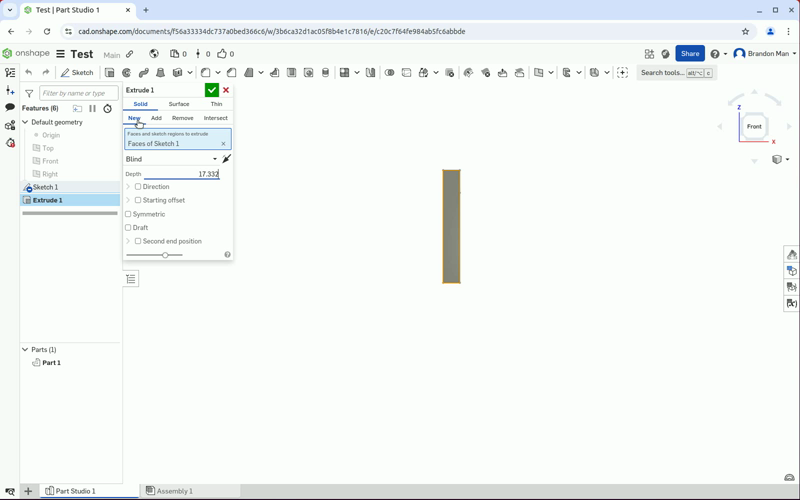
key(tab, 3)
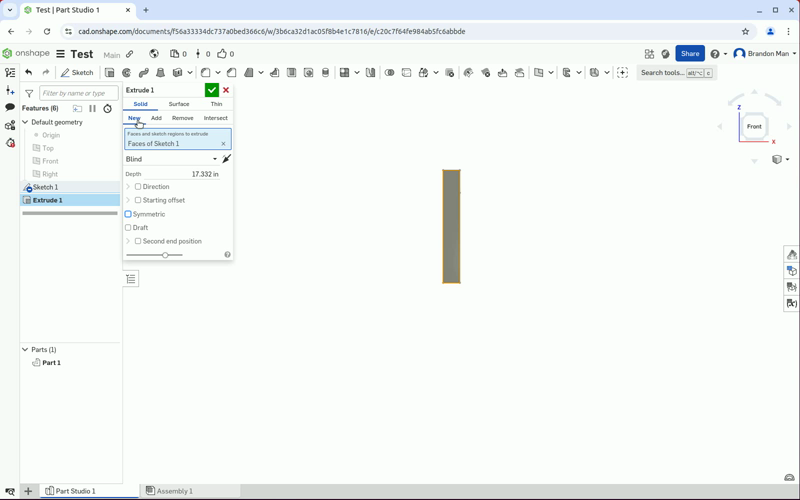
key(space)
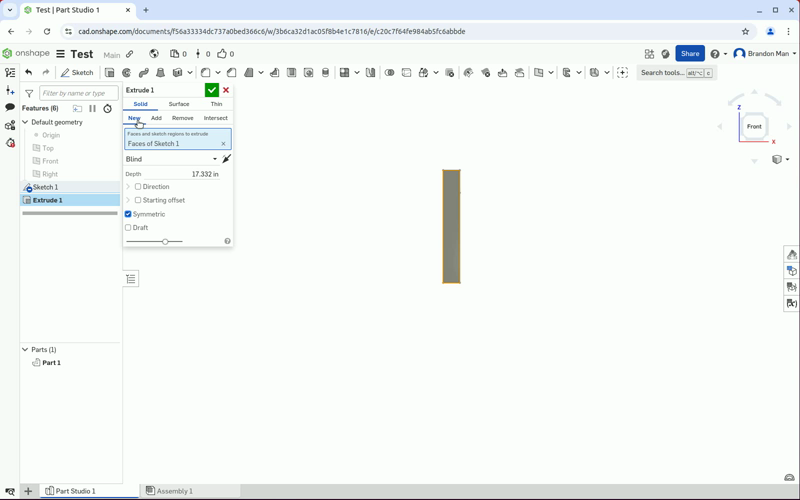
key(enter)
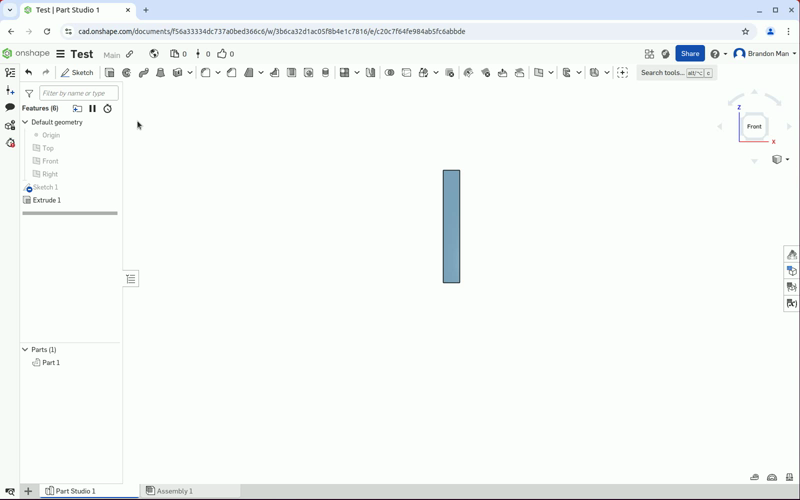
key(shift+h)
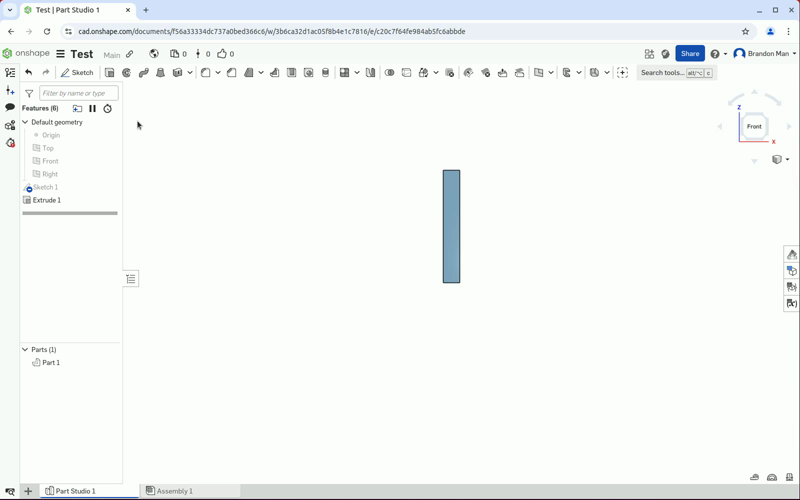
key(shift+h)
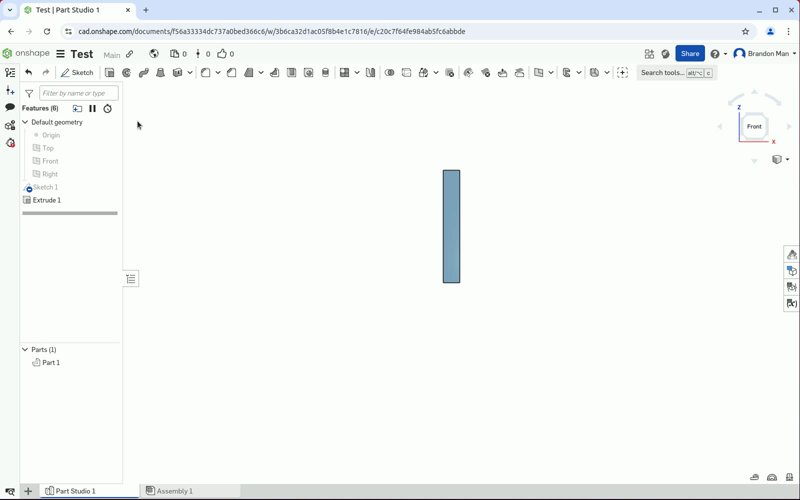
mouse_move(73, 189)
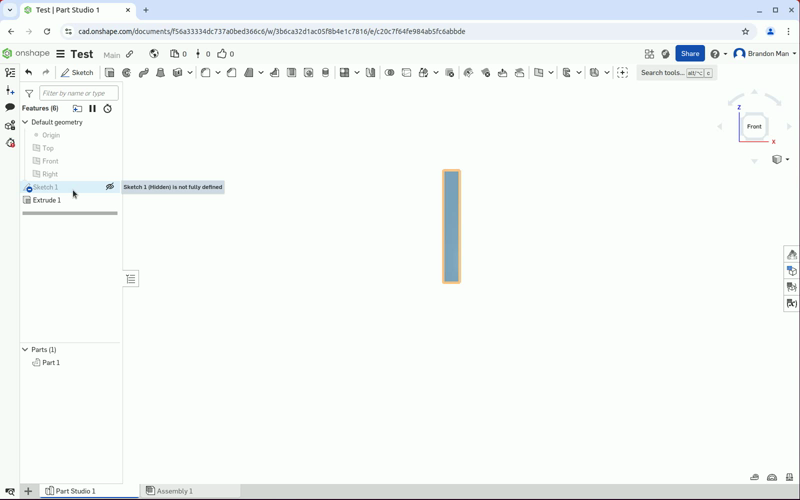
click(73, 189)
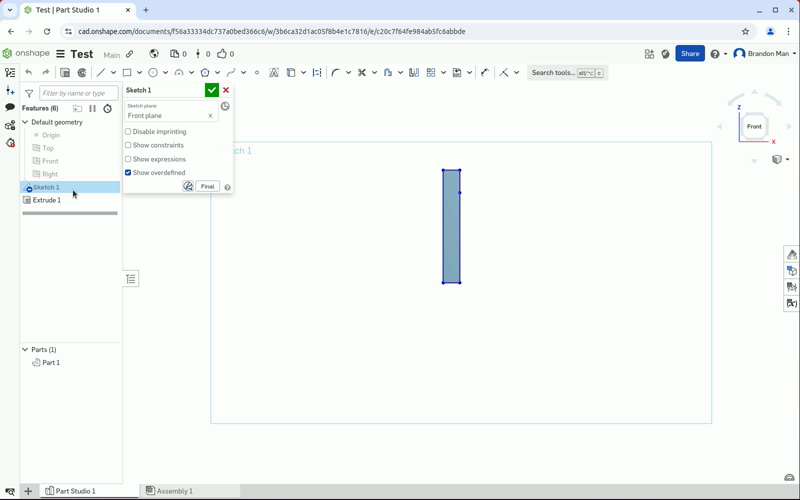
mouse_move(229, 92)
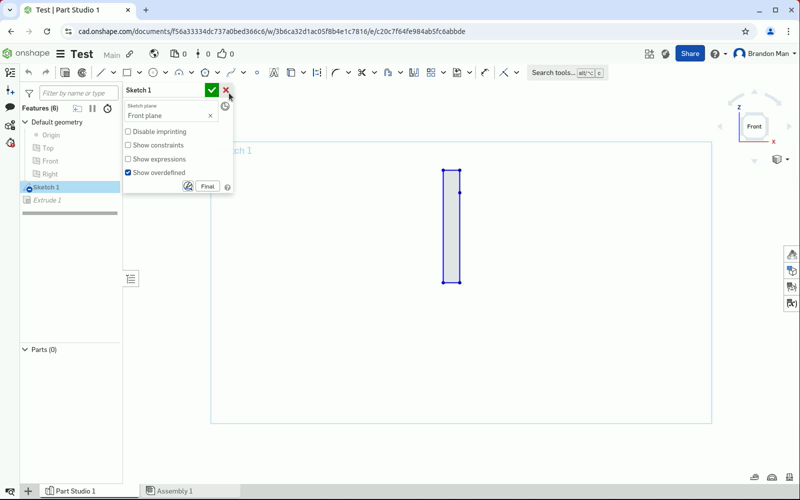
click(229, 92)
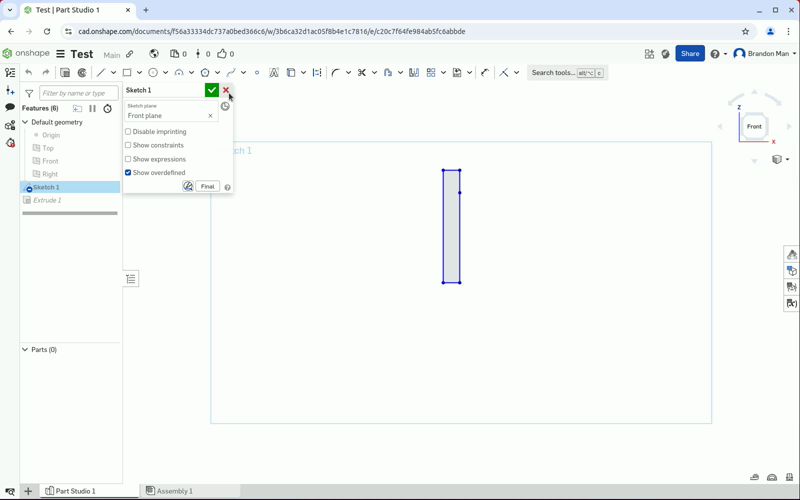
key(shift+s)
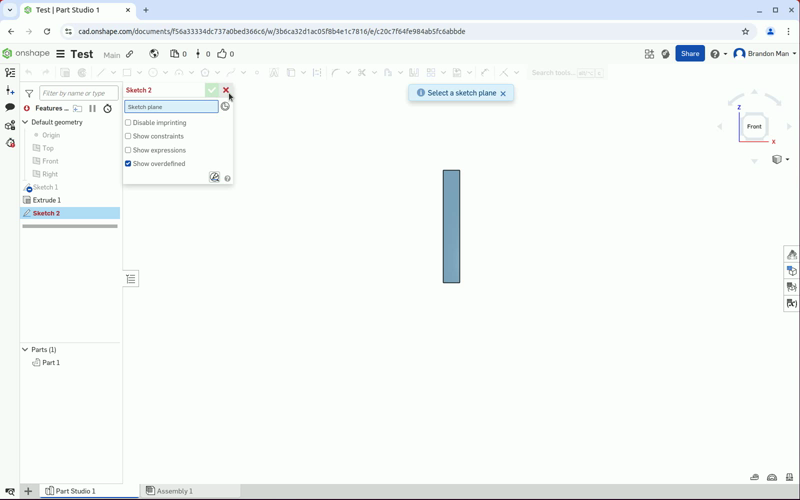
mouse_move(73, 163)
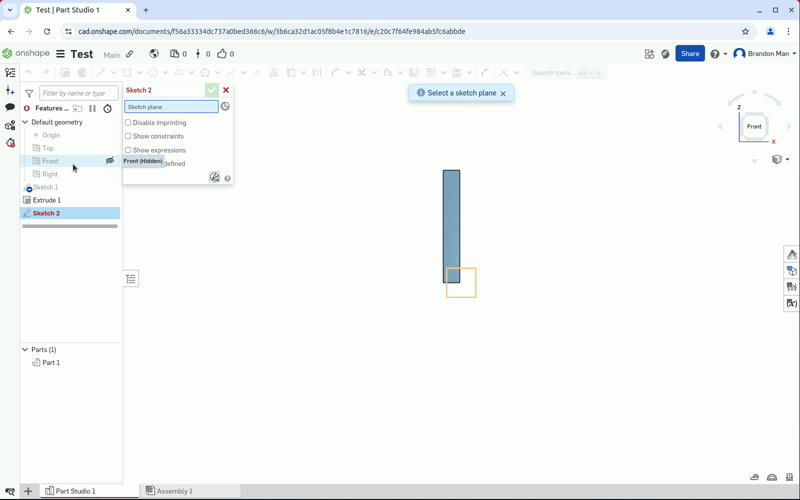
click(73, 163)
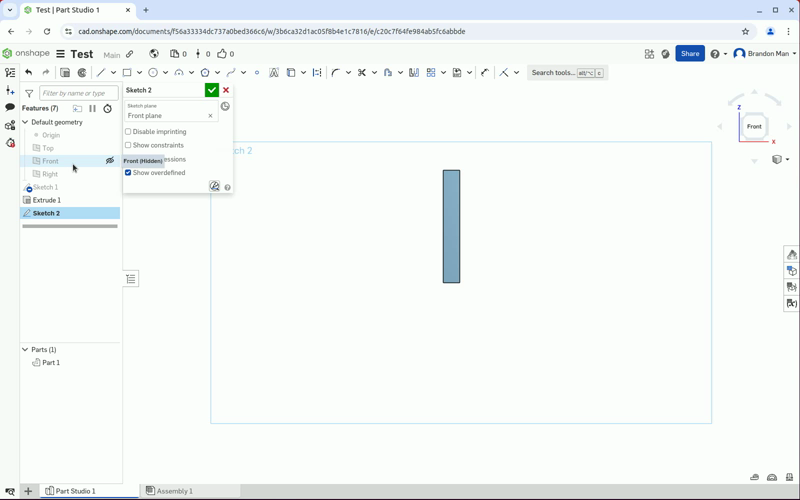
mouse_move(73, 352)
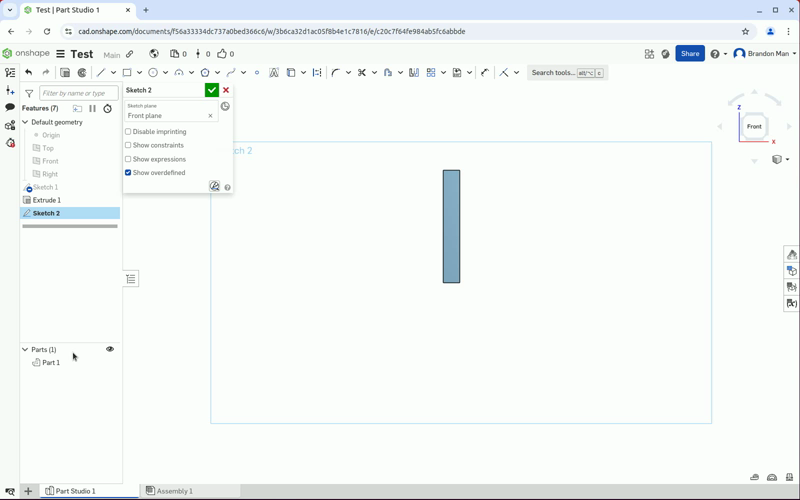
key(y)
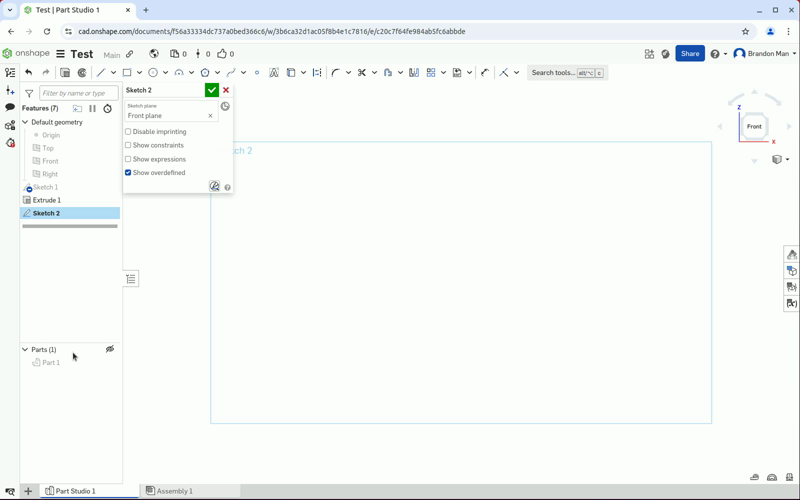
key(l)
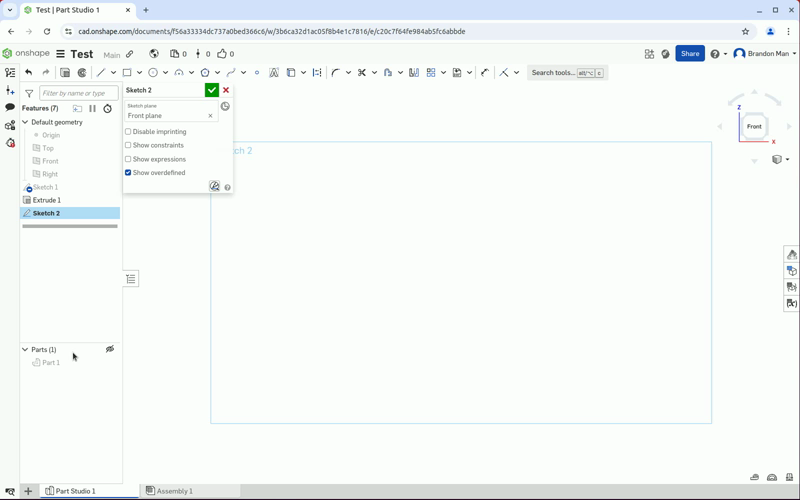
key_down(shift)
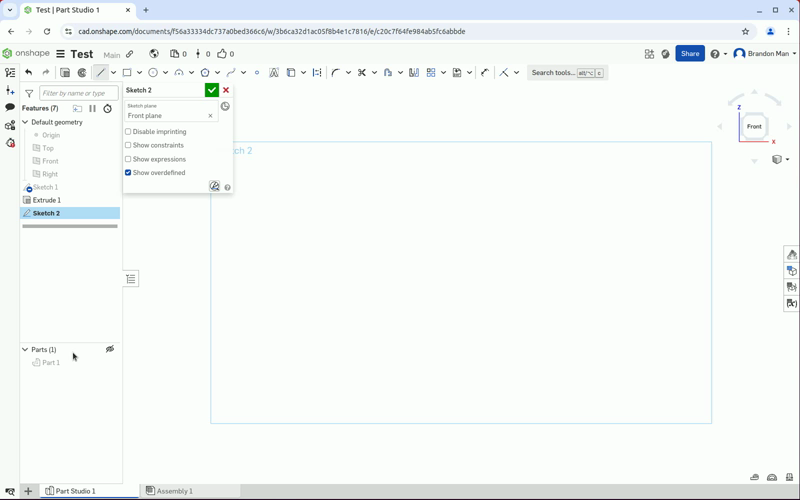
mouse_move(471, 200)
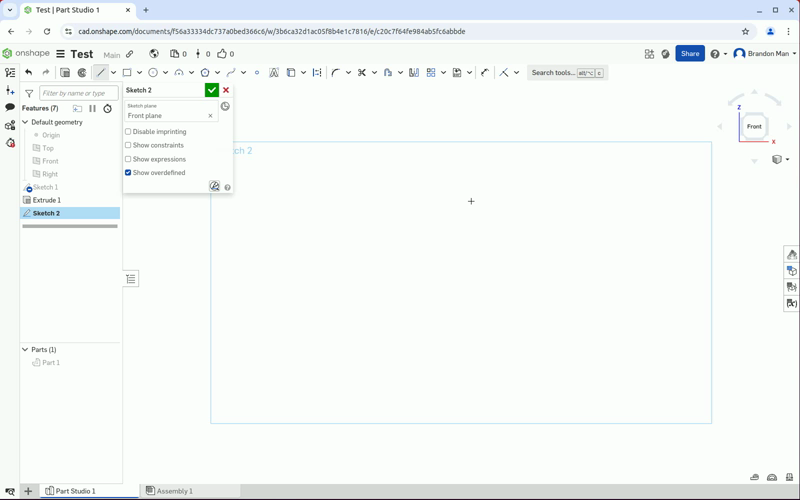
click(471, 200)
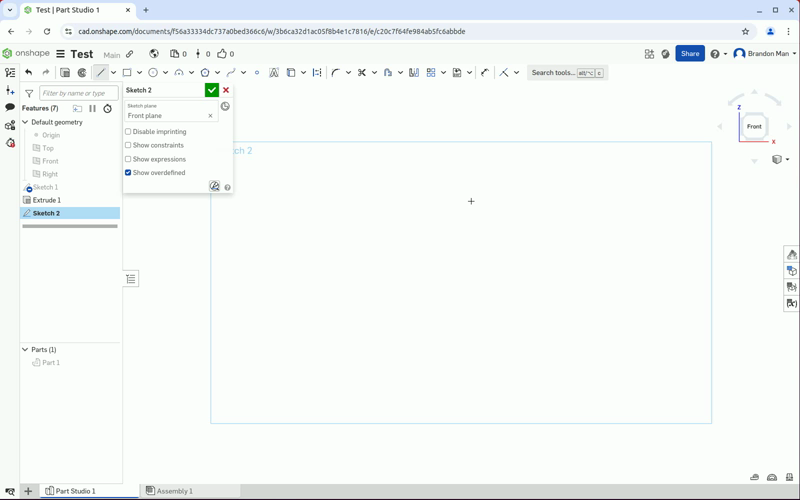
key_up(shift)
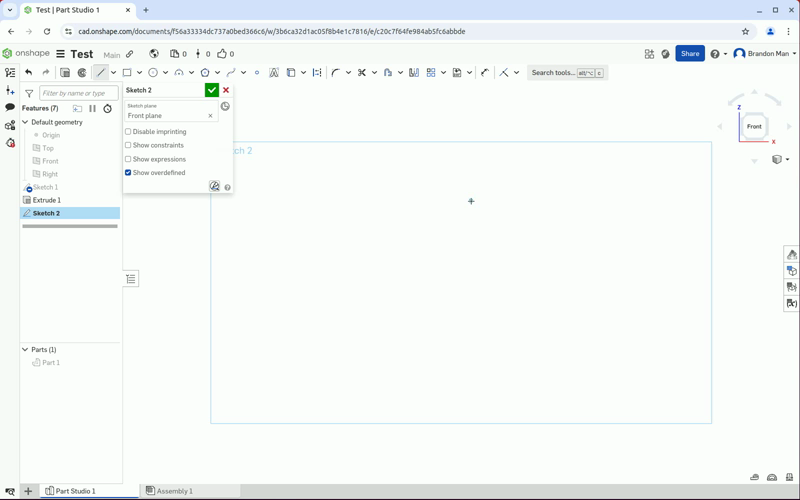
key_down(shift)
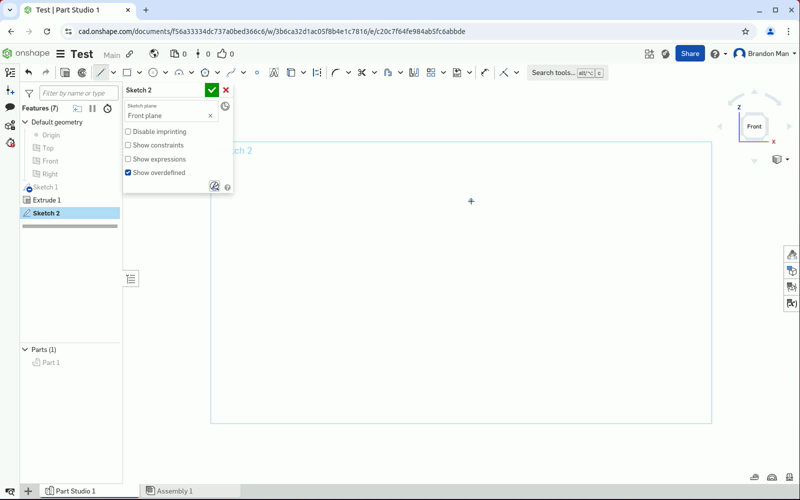
mouse_move(501, 200)
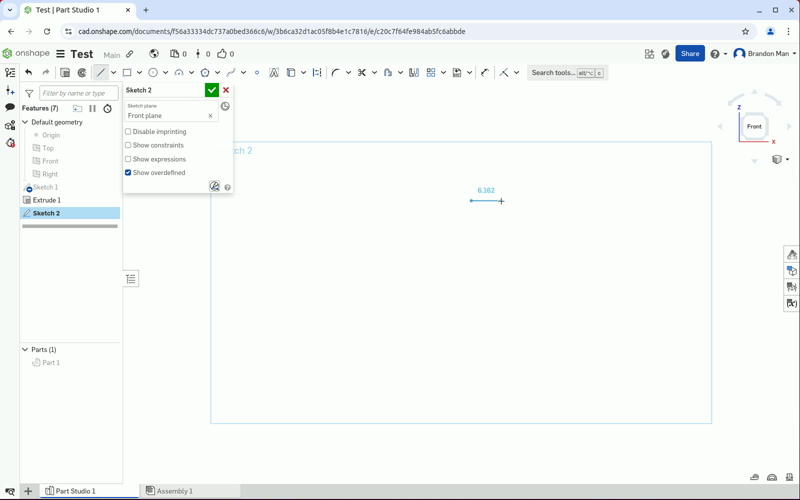
mouse_move(480, 200)
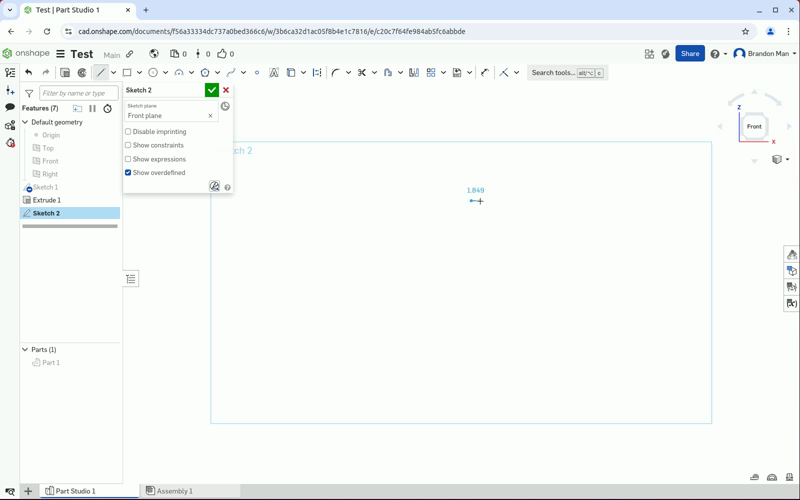
click(480, 200)
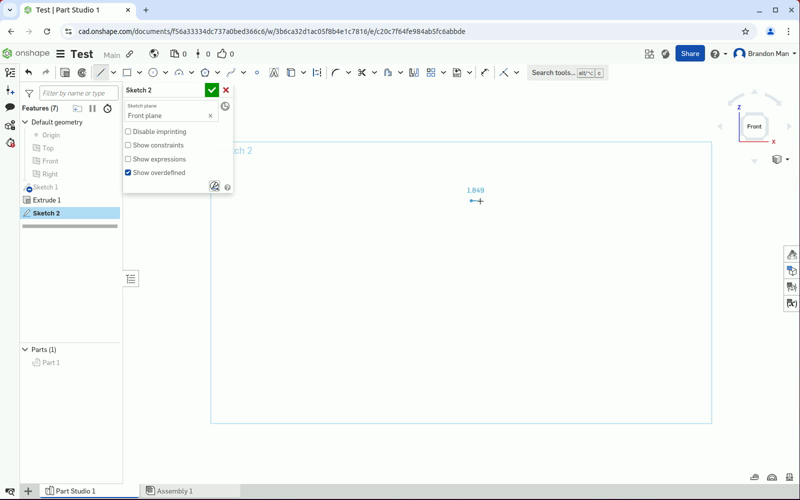
key_up(shift)
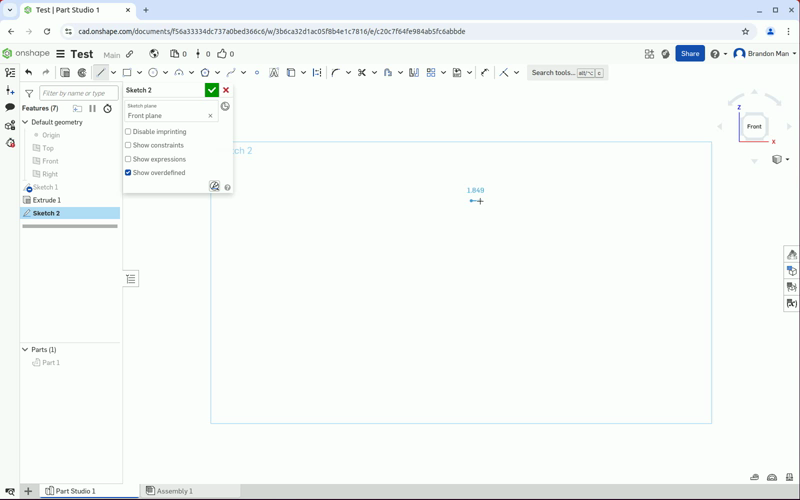
key_down(shift)
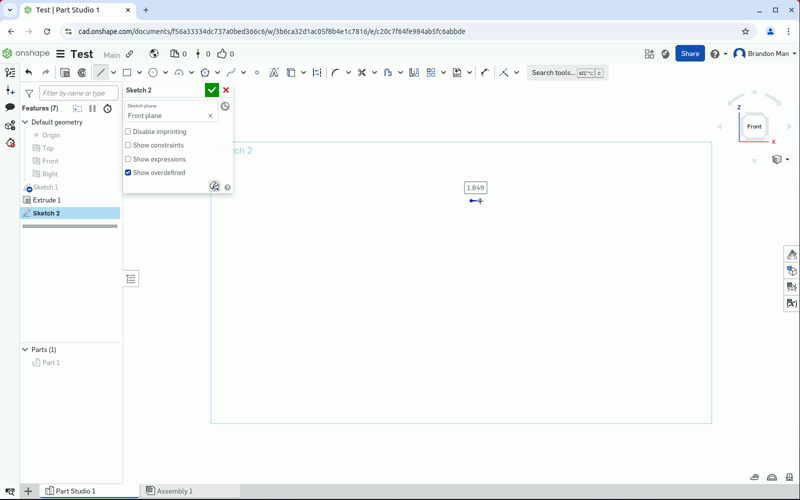
mouse_move(510, 200)
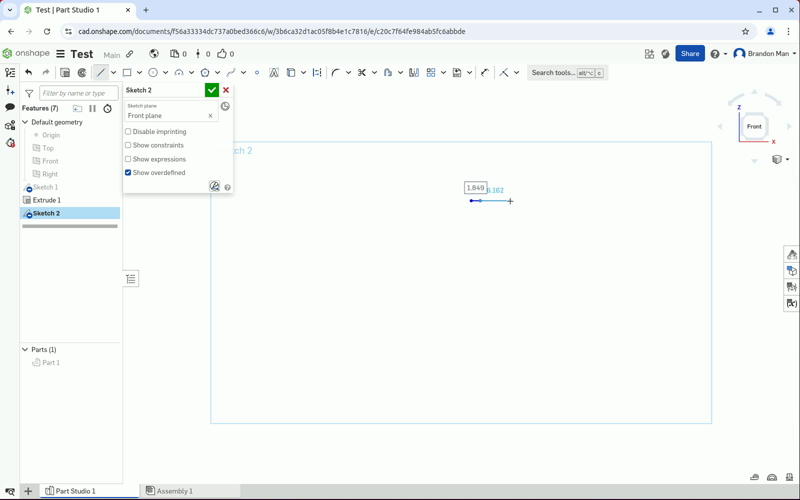
mouse_move(480, 169)
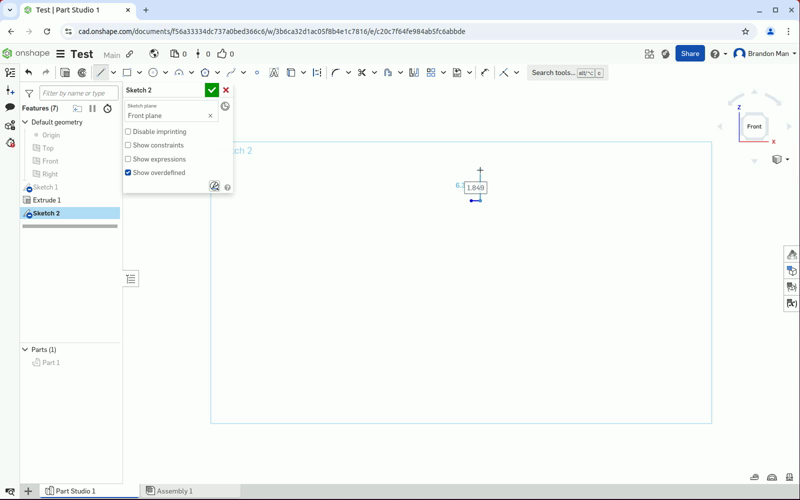
click(480, 169)
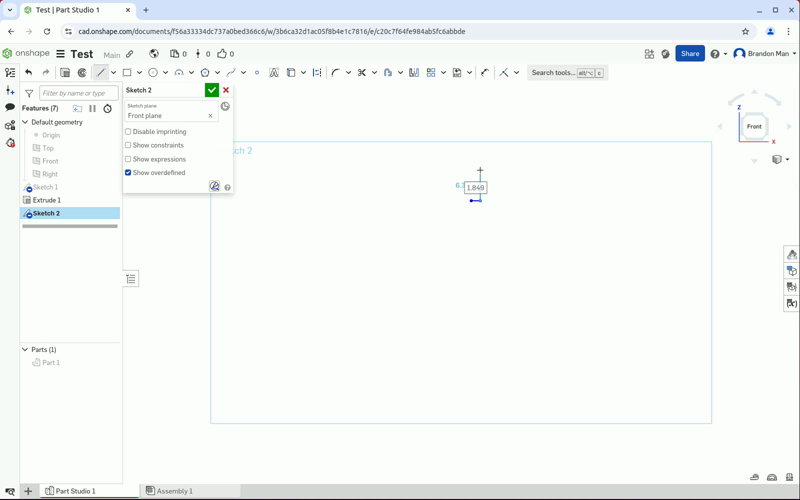
key_up(shift)
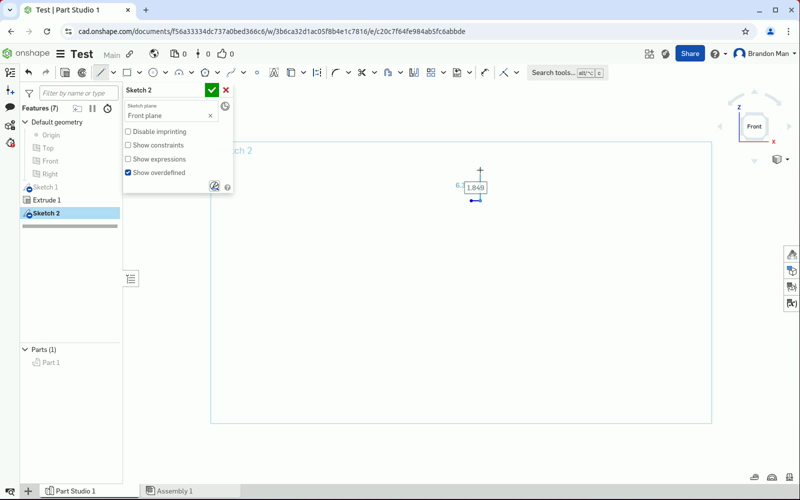
key_down(shift)
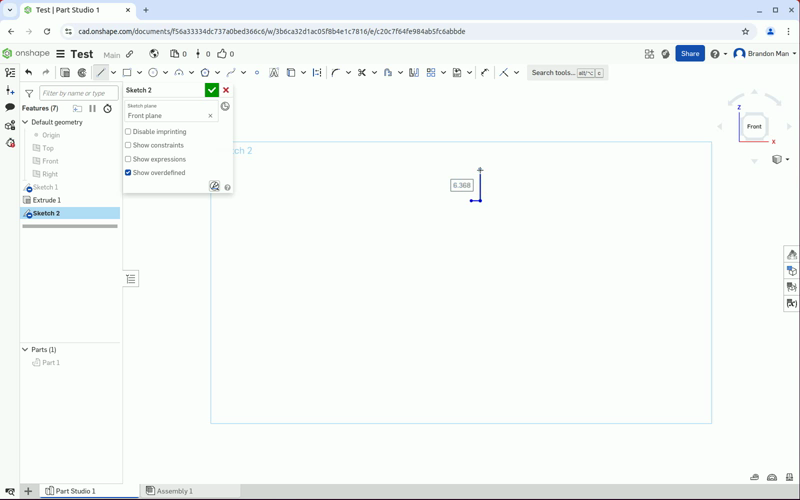
mouse_move(510, 169)
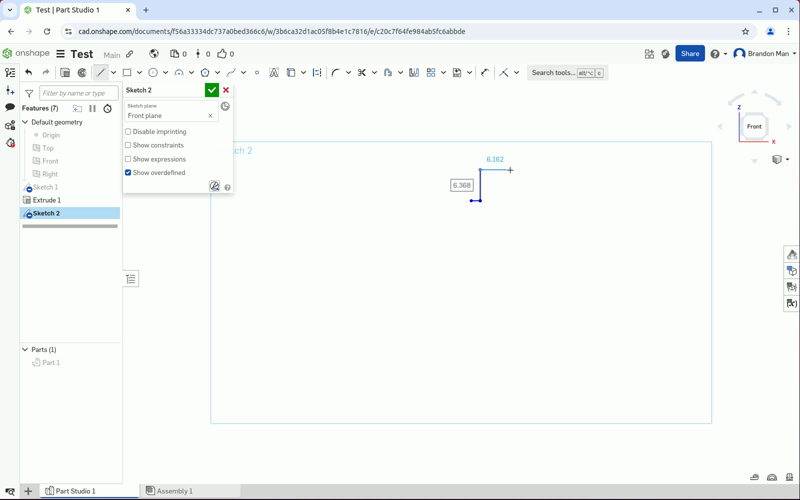
mouse_move(471, 169)
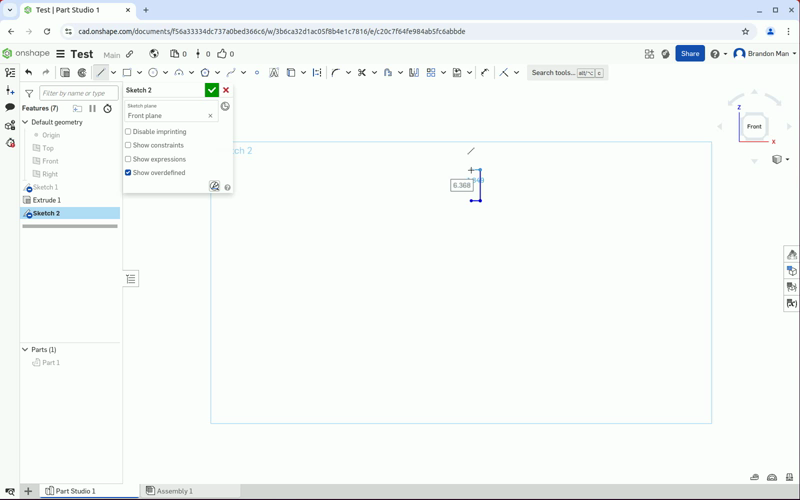
click(471, 169)
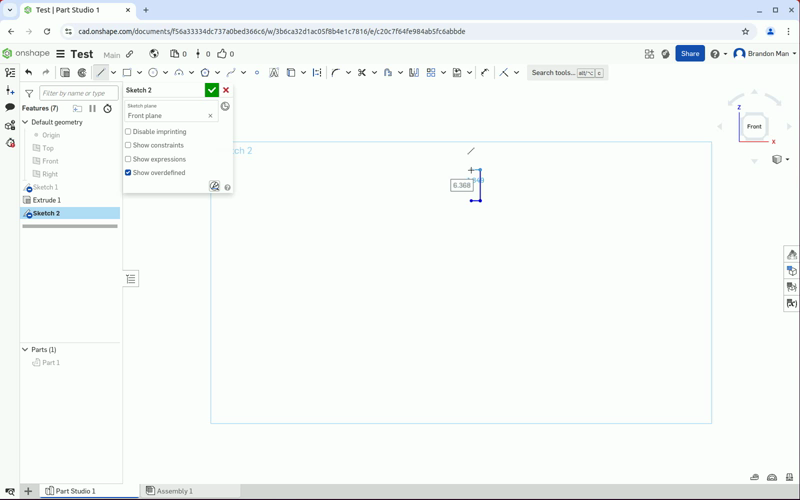
key_up(shift)
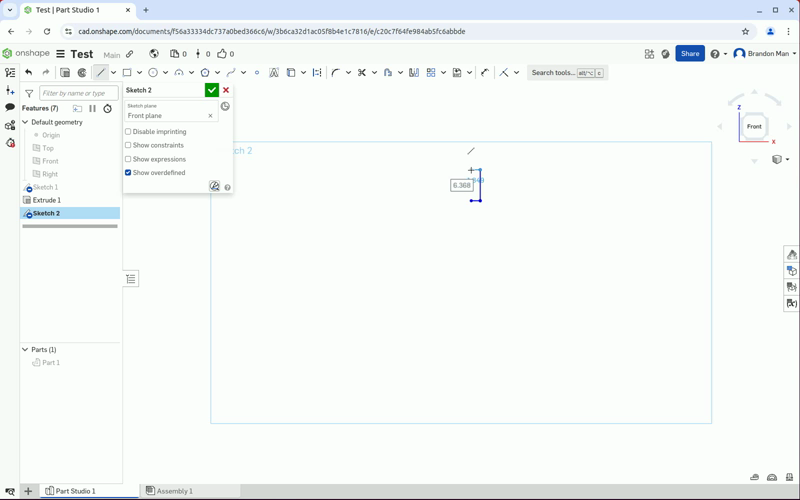
key_down(shift)
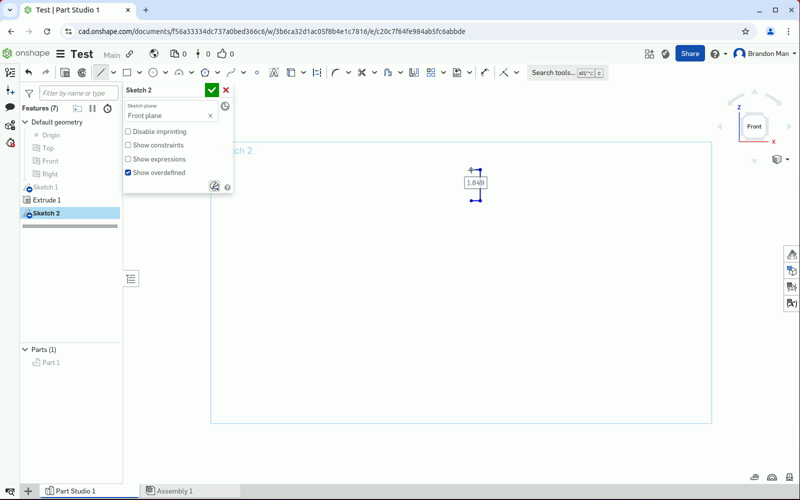
mouse_move(501, 169)
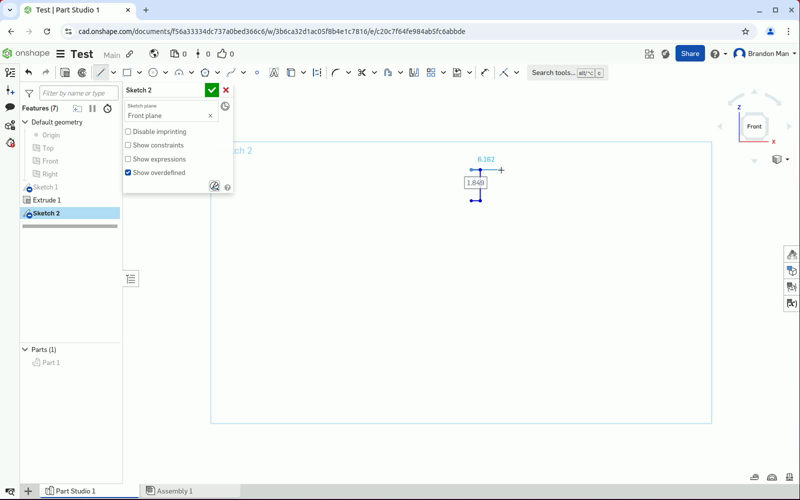
mouse_move(471, 192)
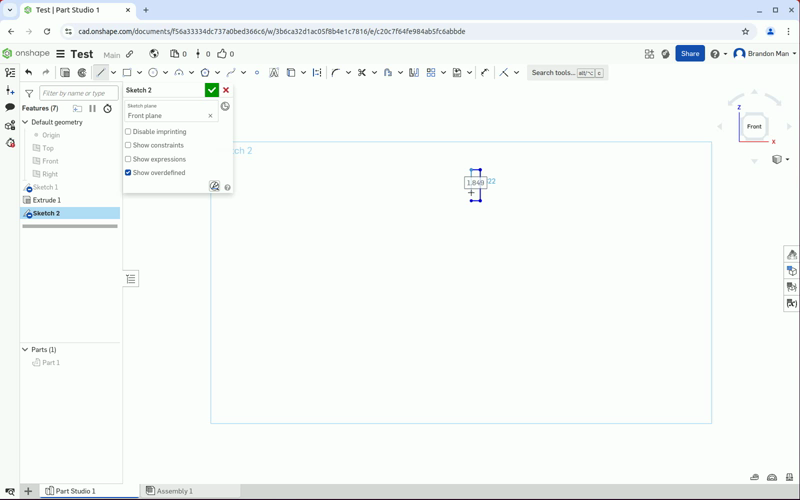
click(471, 192)
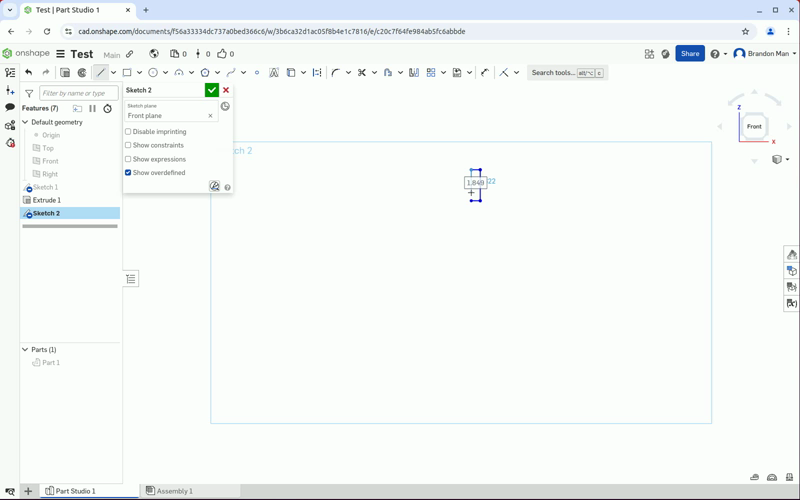
key_up(shift)
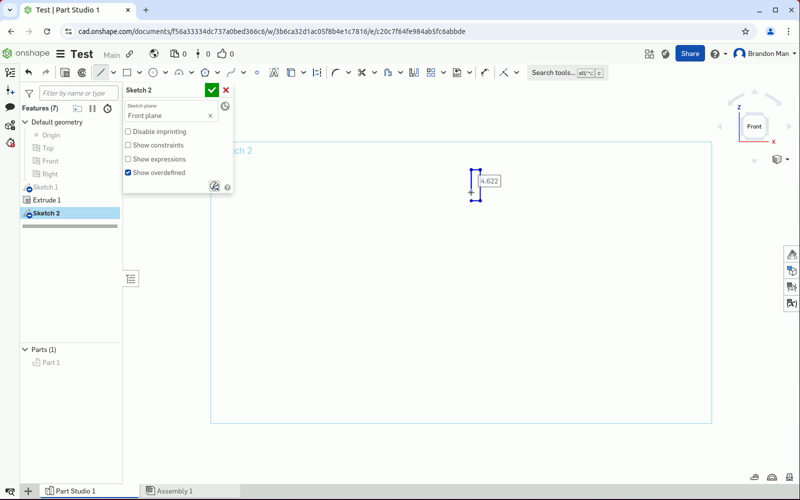
mouse_move(501, 192)
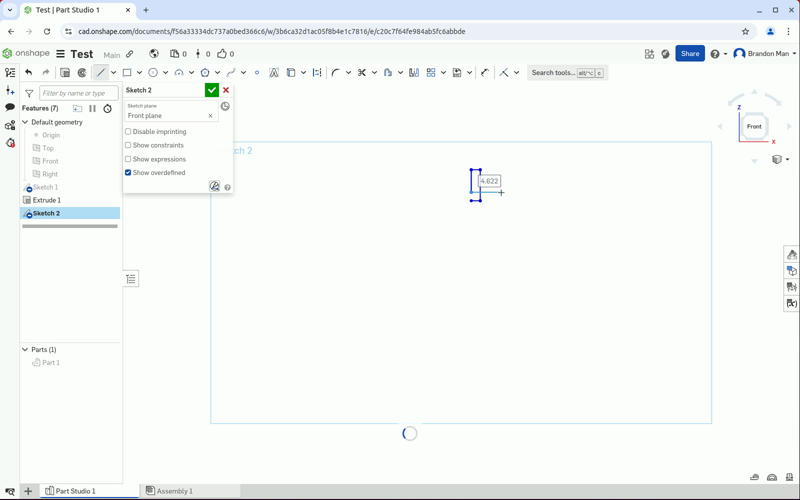
key_down(shift)
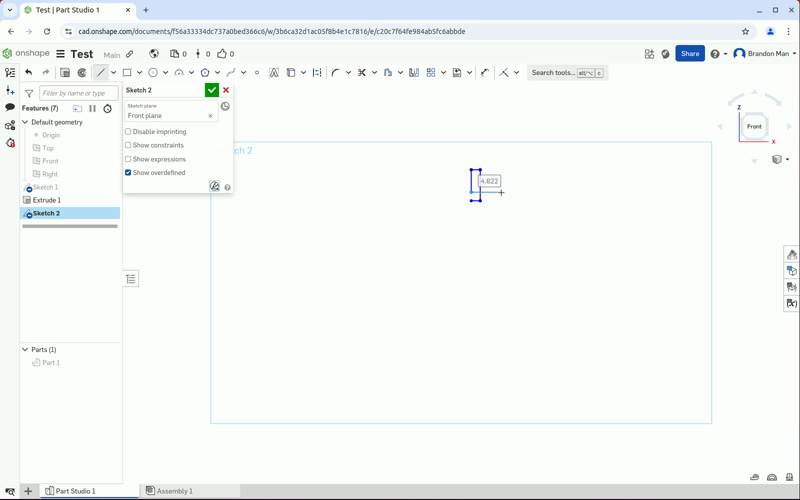
mouse_move(471, 200)
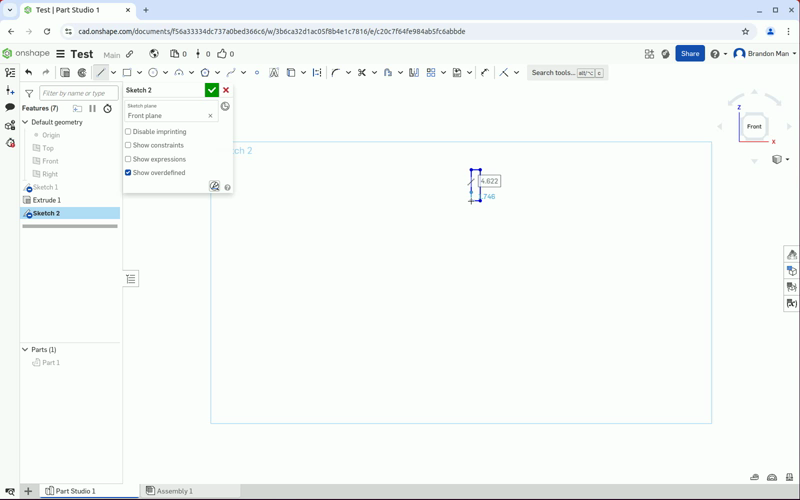
key_up(shift)
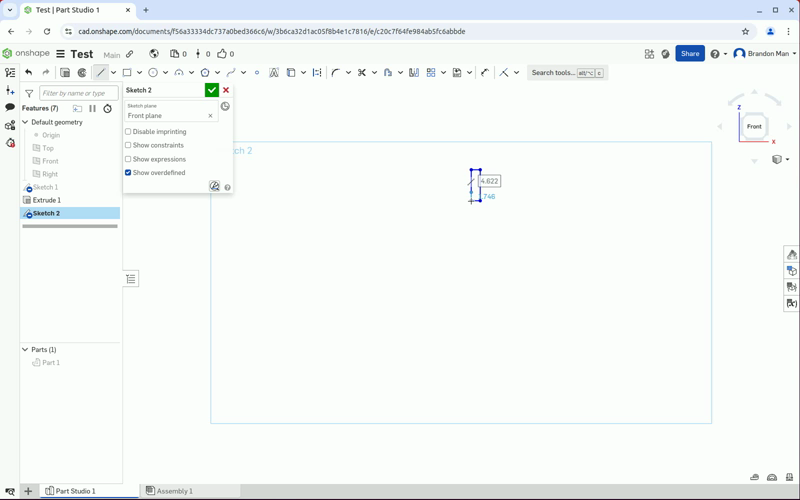
click(471, 200)
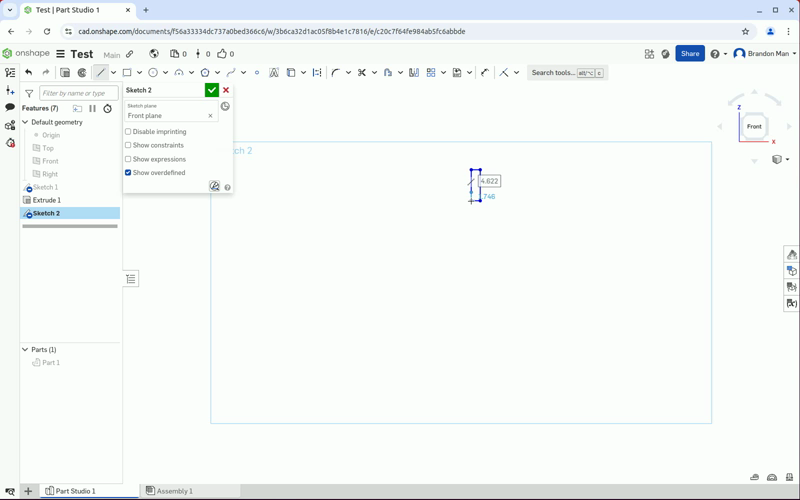
key(esc)
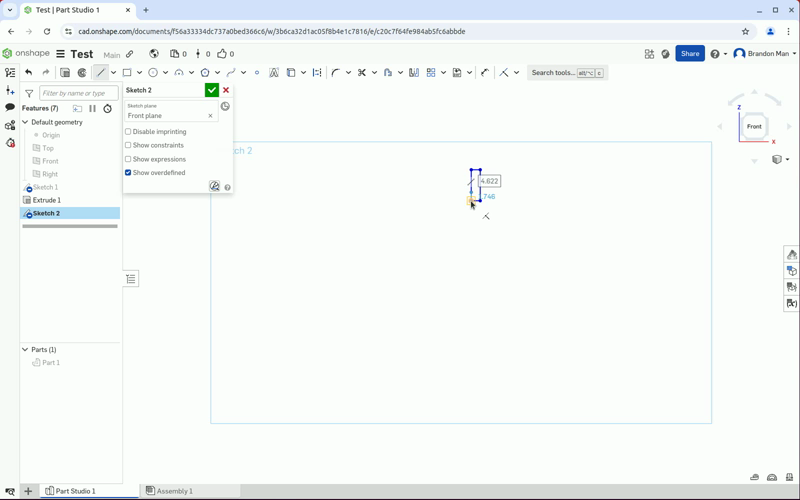
mouse_move(472, 194)
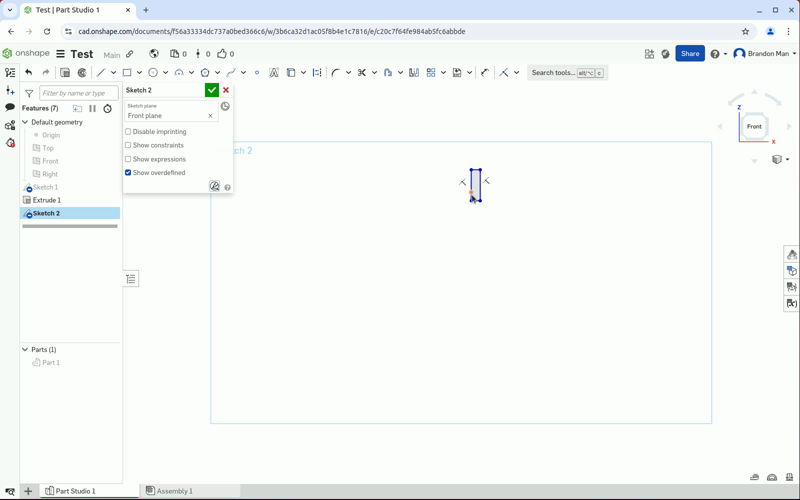
scroll(6)
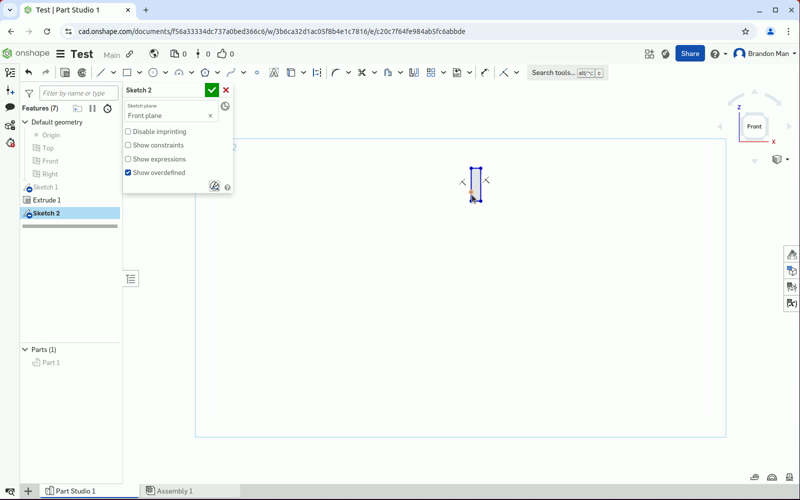
scroll(6)
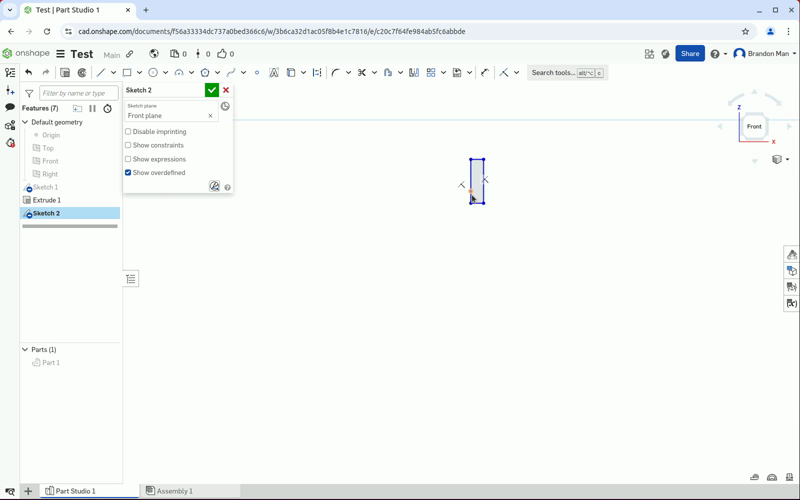
scroll(6)
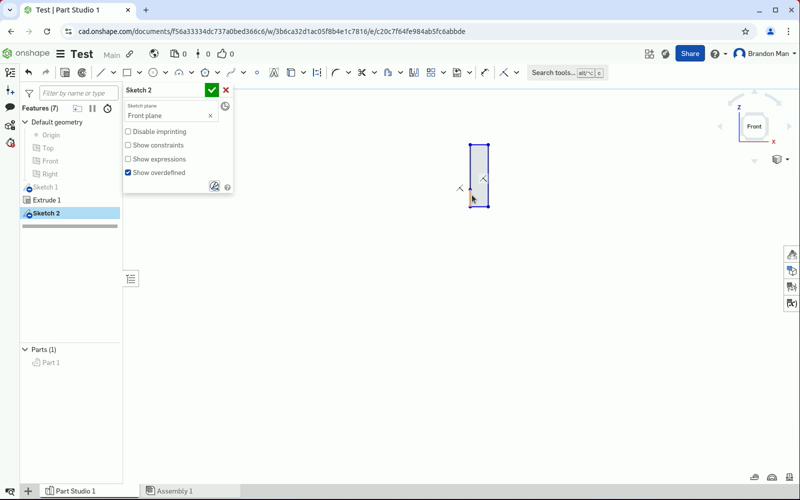
scroll(6)
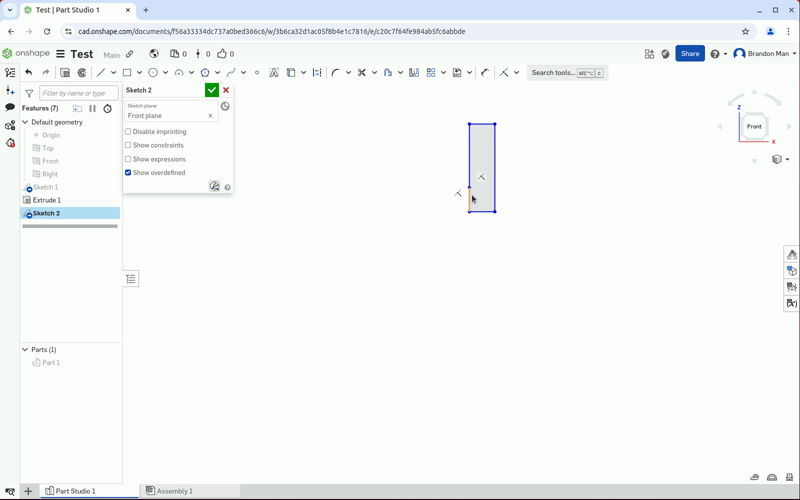
scroll(6)
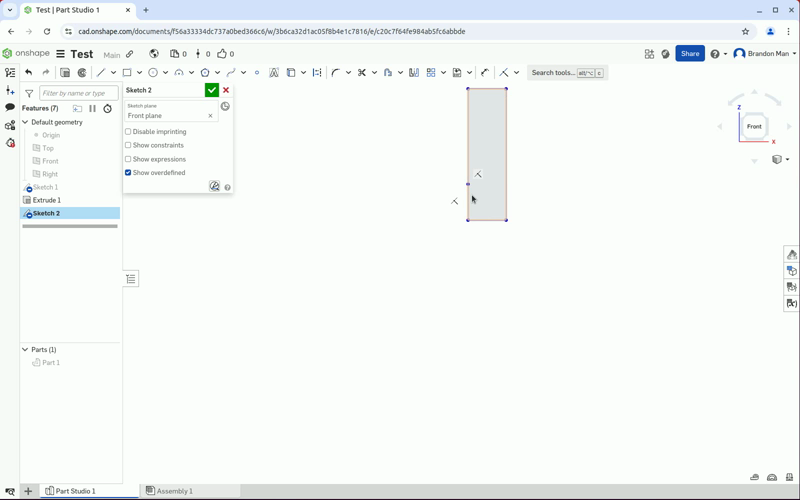
scroll(6)
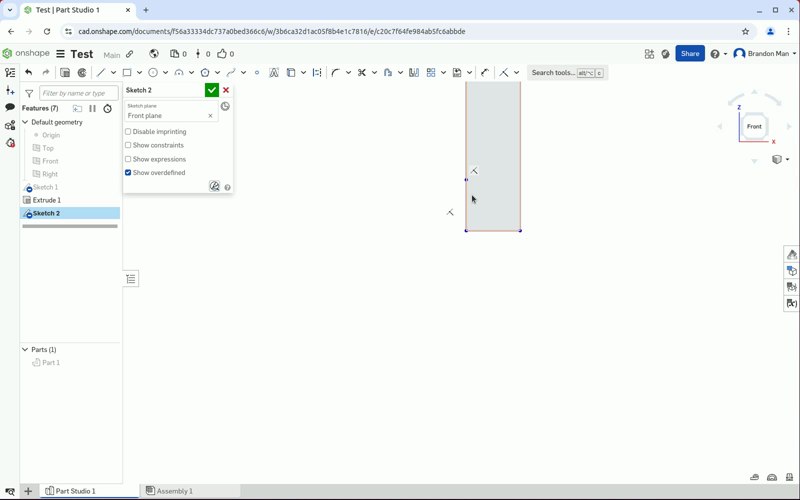
scroll(6)
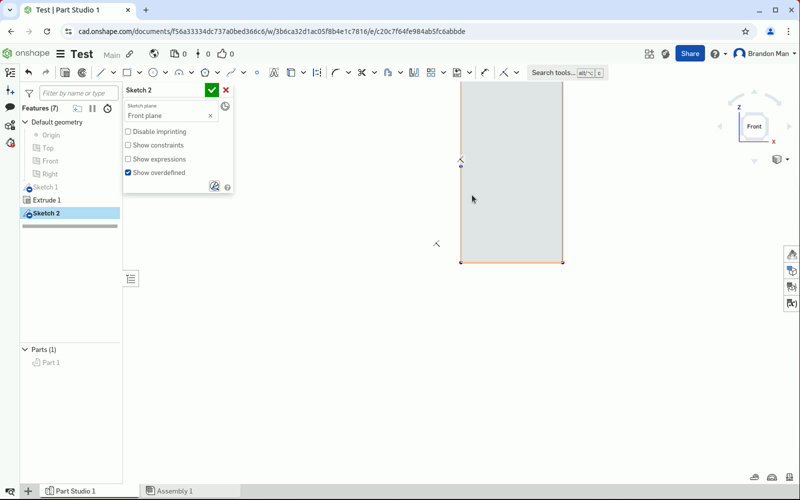
click(472, 194)
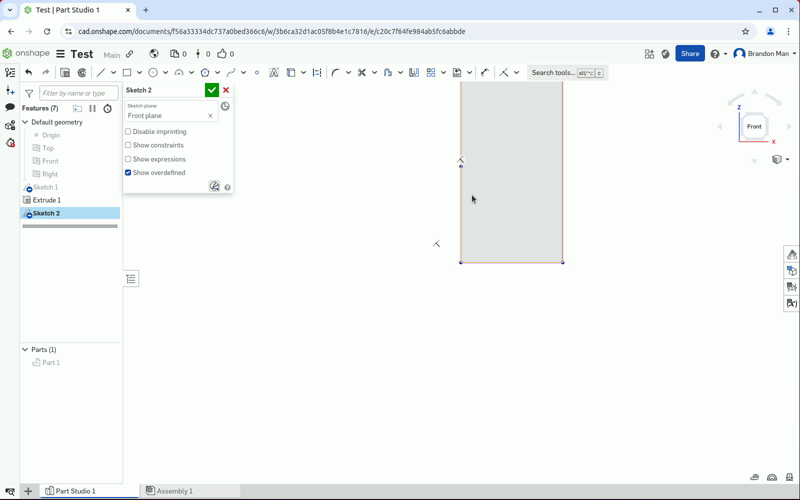
scroll(-6)
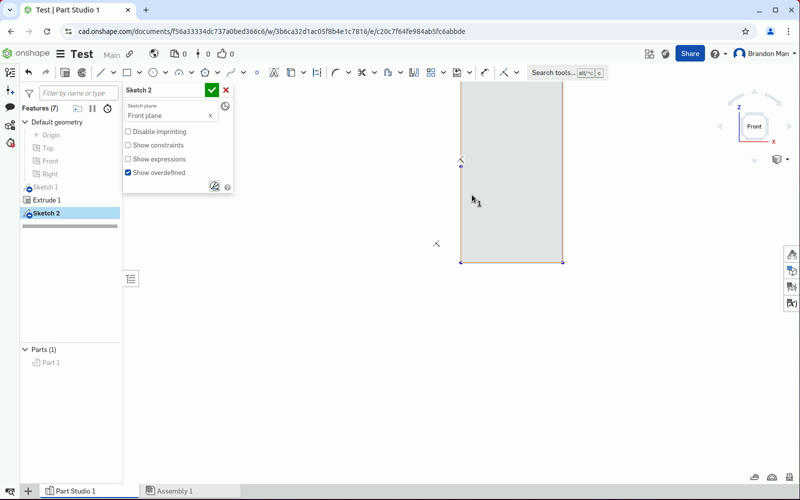
scroll(-6)
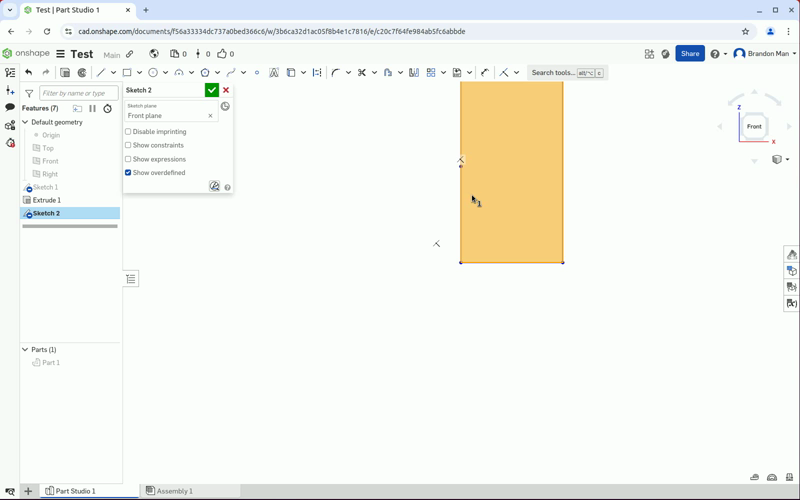
scroll(-6)
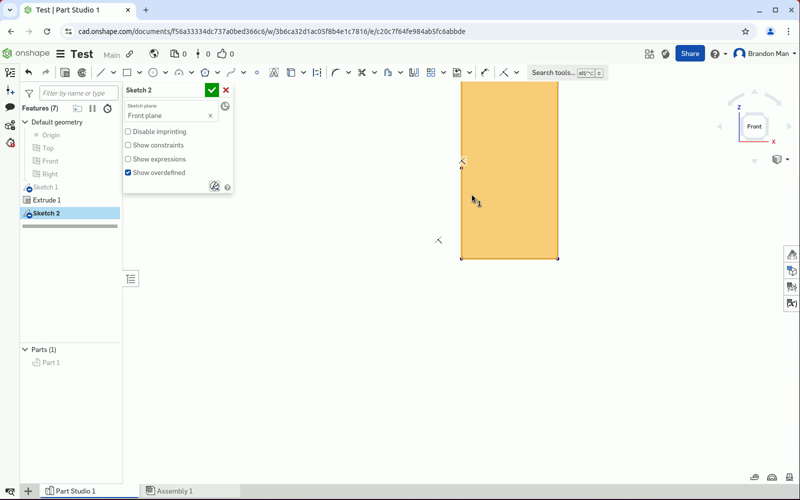
scroll(-6)
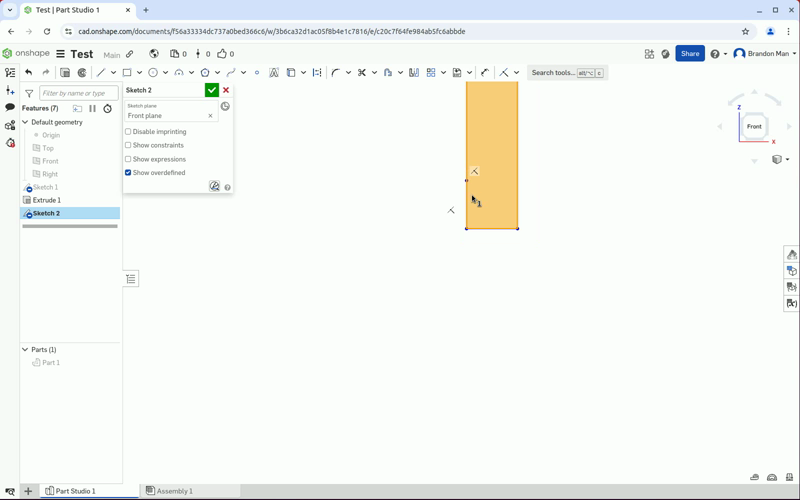
scroll(-6)
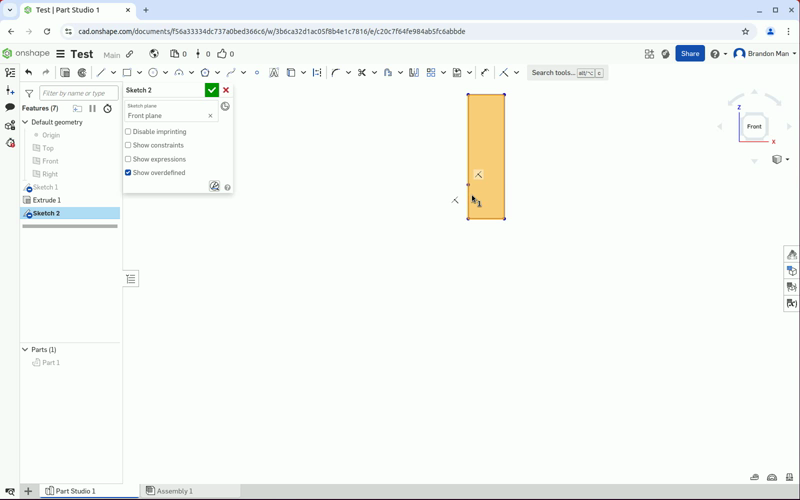
scroll(-6)
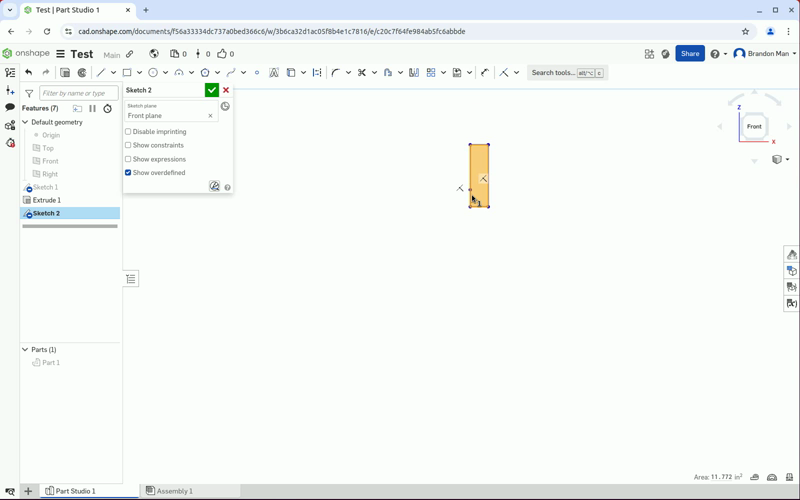
scroll(-6)
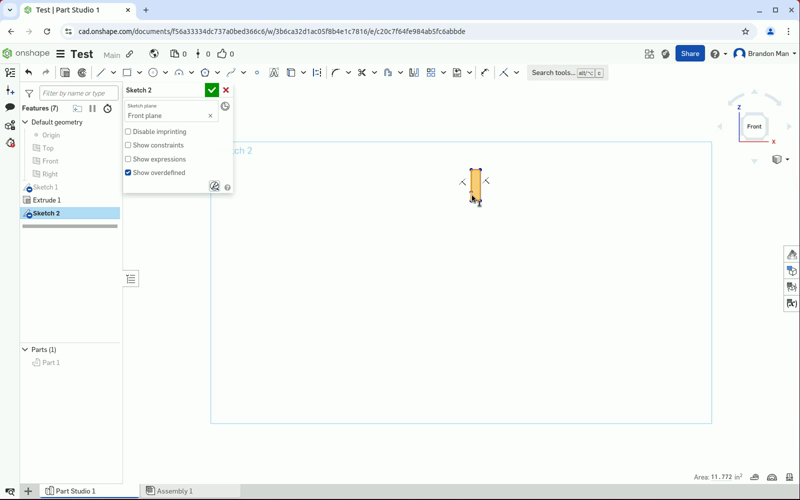
mouse_move(73, 352)
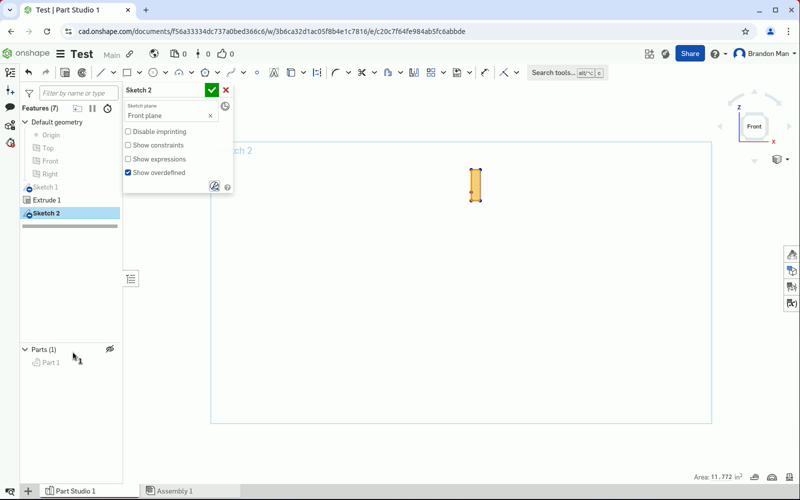
key(shift+y)
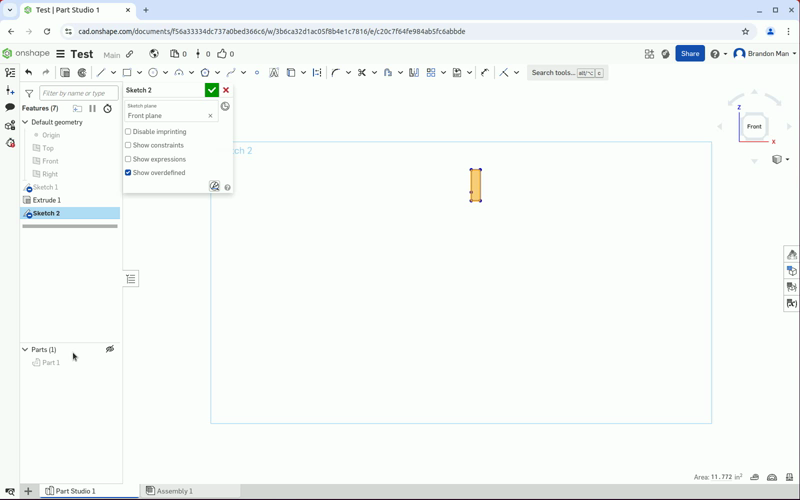
key(shift+e)
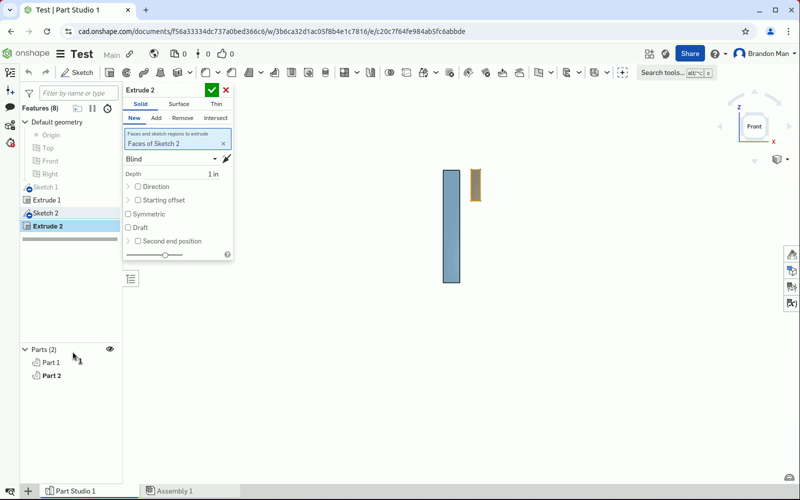
mouse_move(143, 106)
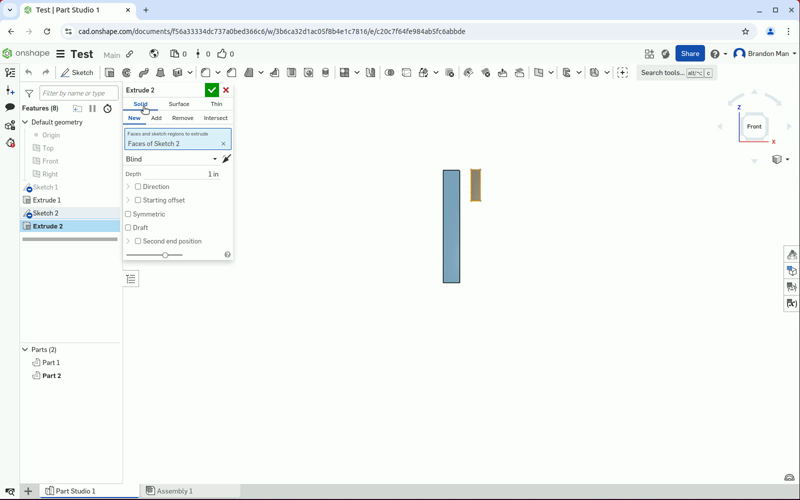
click(143, 106)
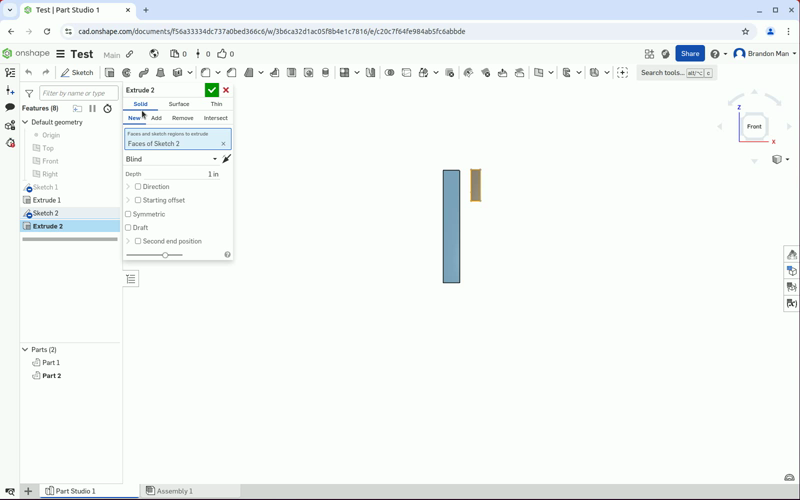
mouse_move(137, 120)
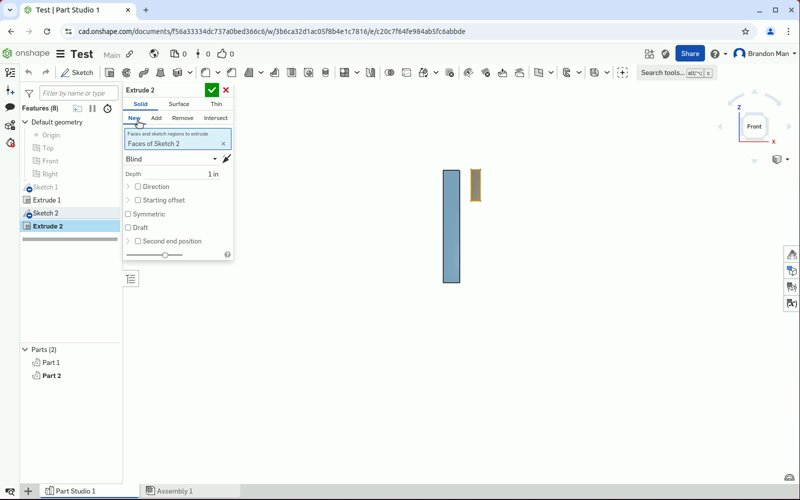
click(137, 120)
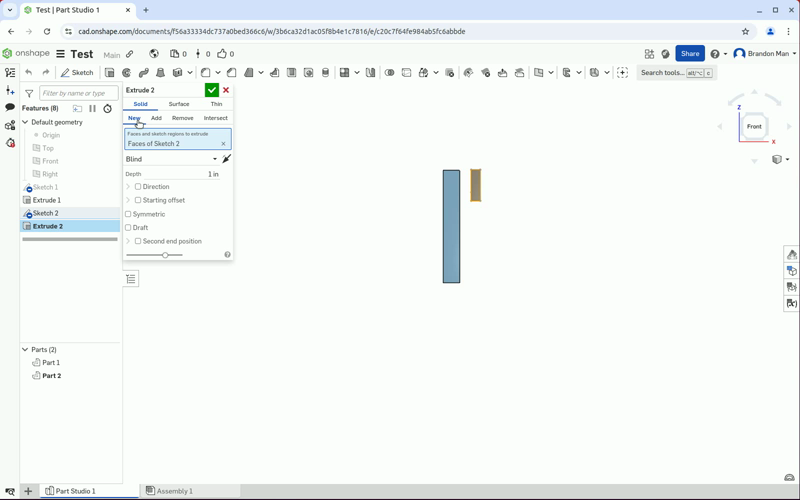
key(tab, 4)
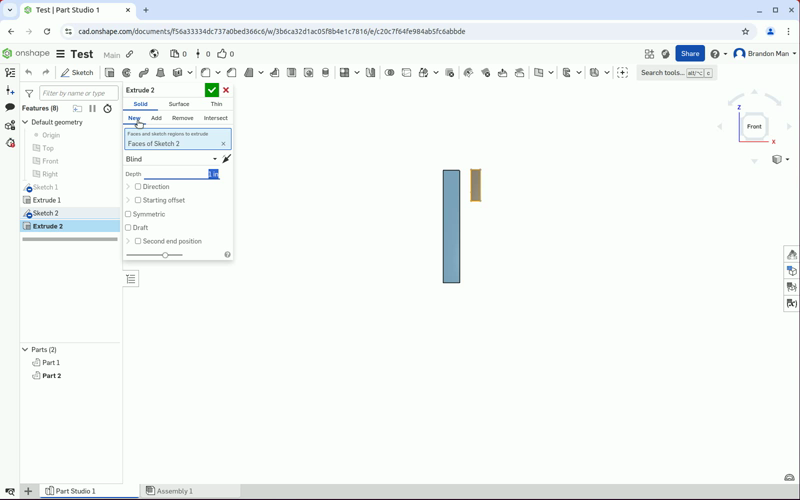
text(17.332)
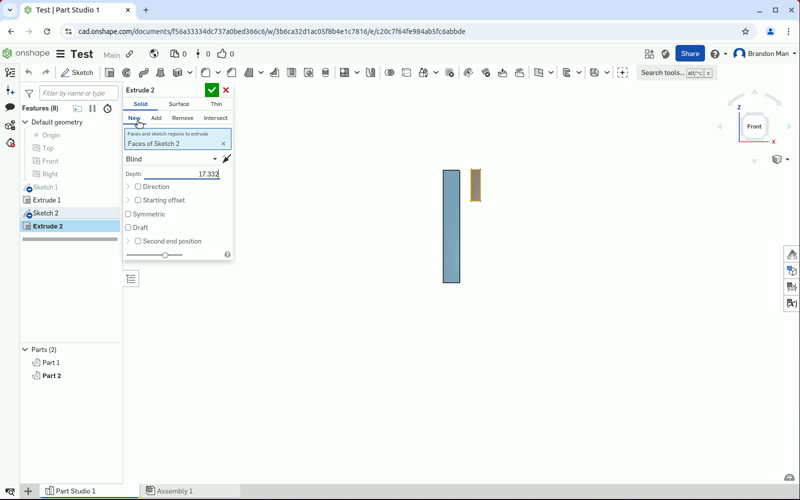
key(tab, 3)
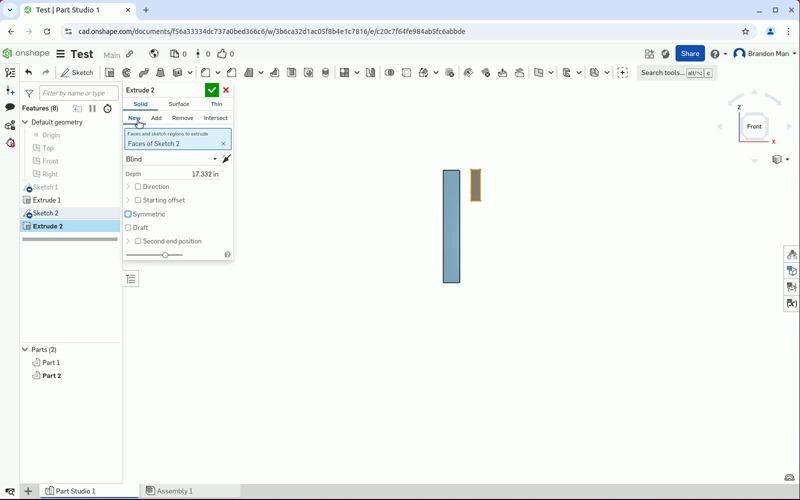
key(space)
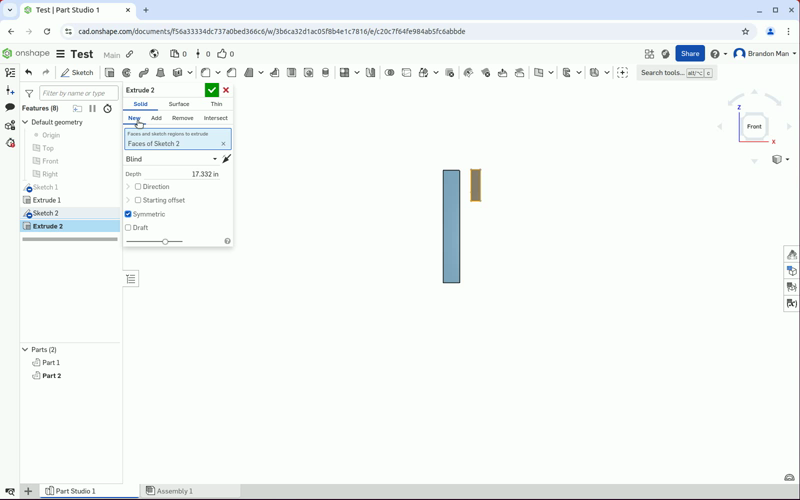
key(enter)
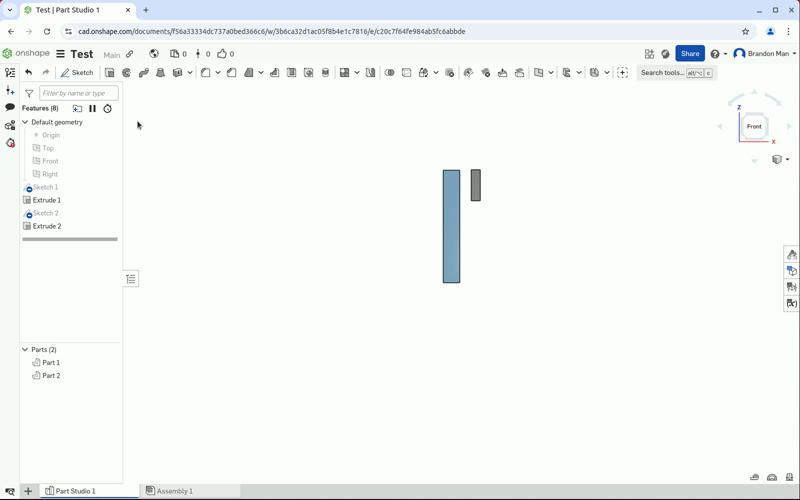
key(shift+h)
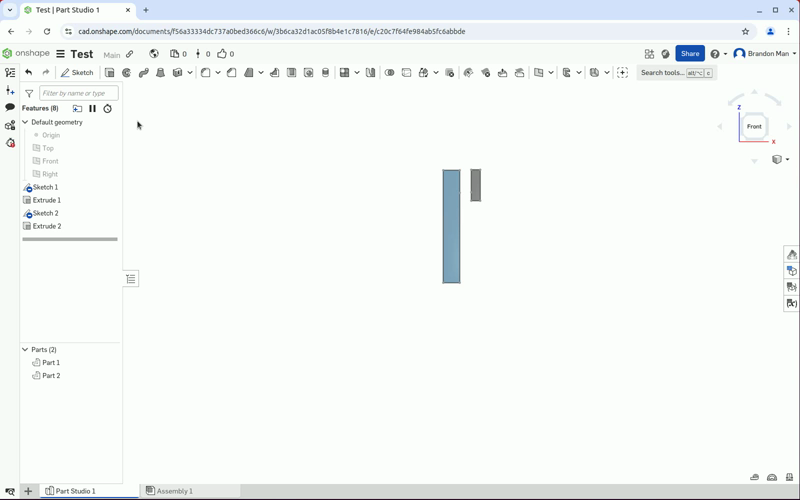
key(shift+h)
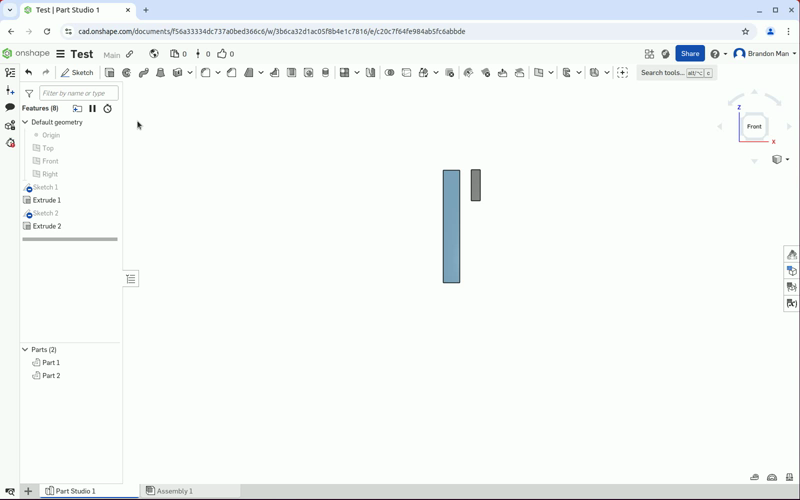
mouse_move(73, 189)
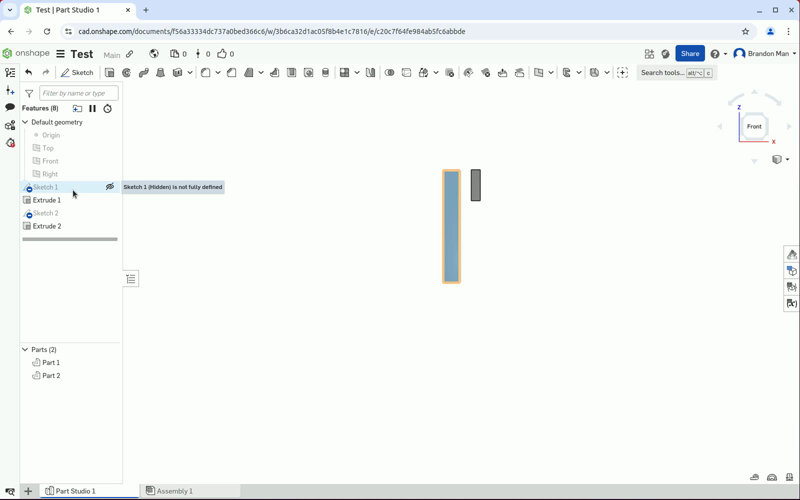
click(73, 189)
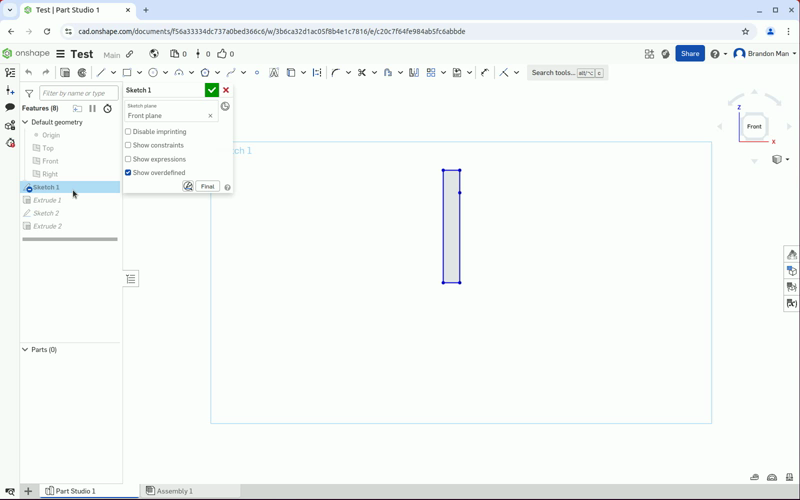
mouse_move(229, 92)
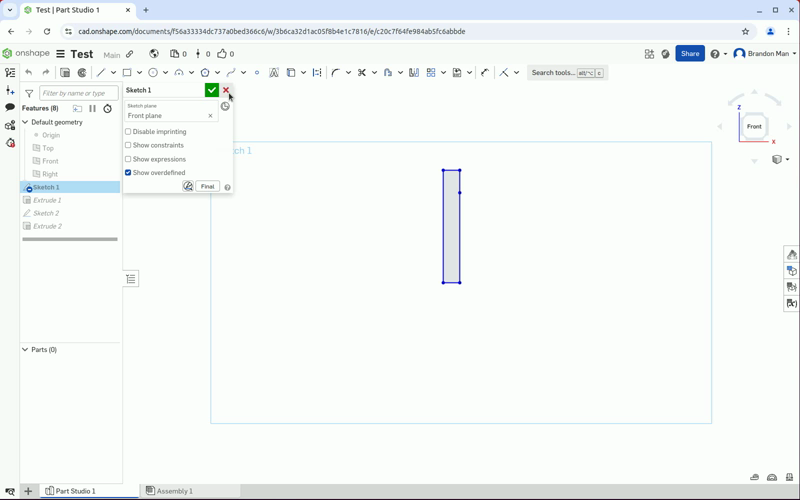
click(229, 92)
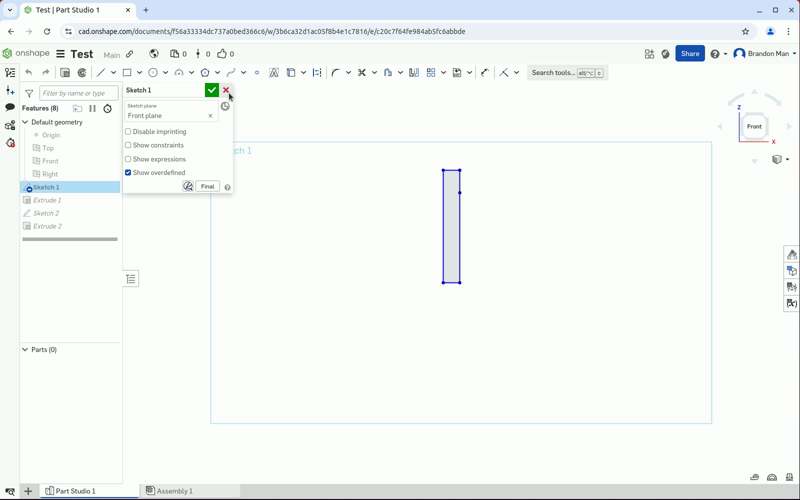
key(shift+s)
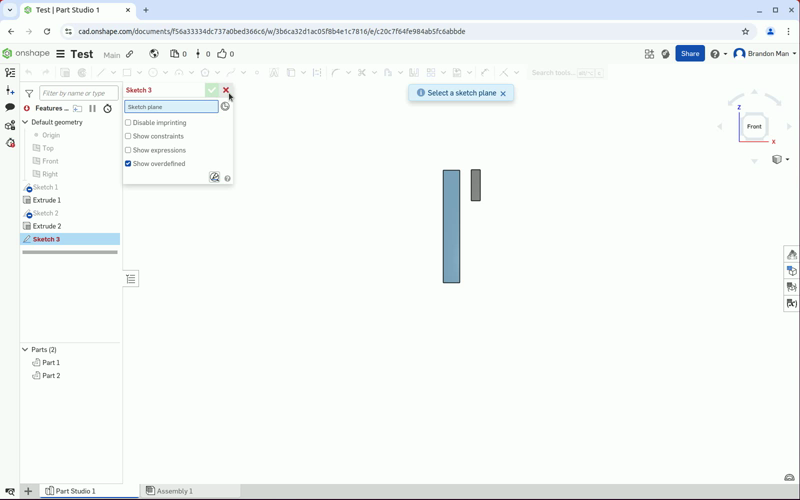
mouse_move(73, 163)
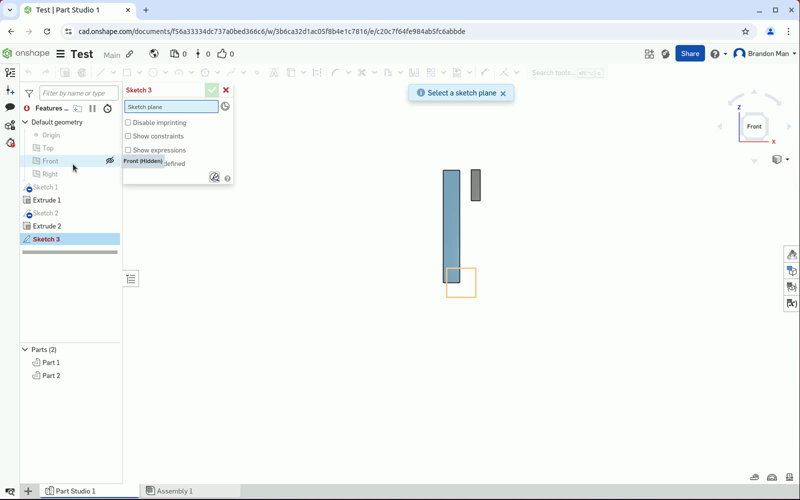
click(73, 163)
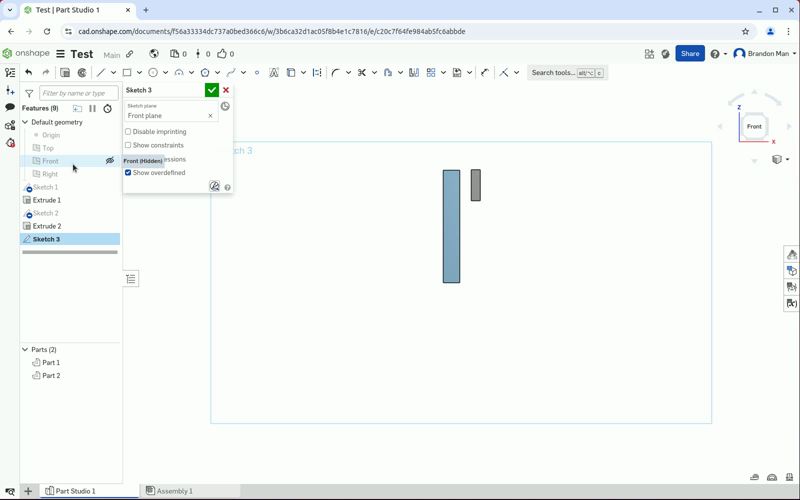
mouse_move(73, 352)
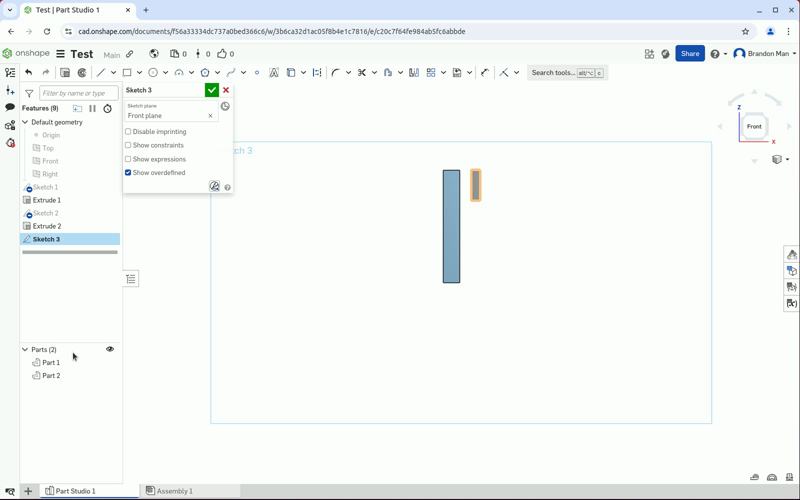
key(y)
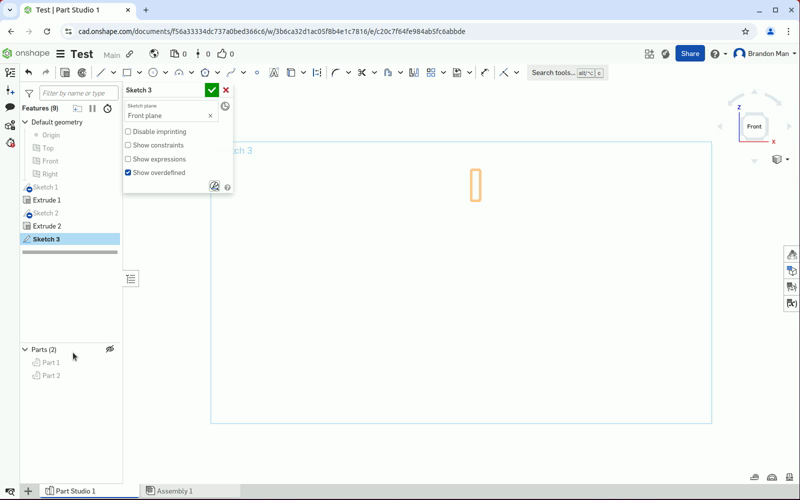
key(a)
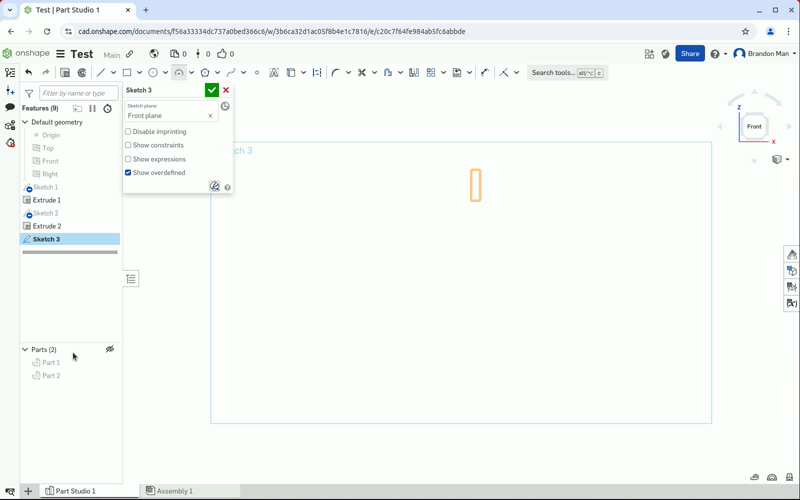
key_down(shift)
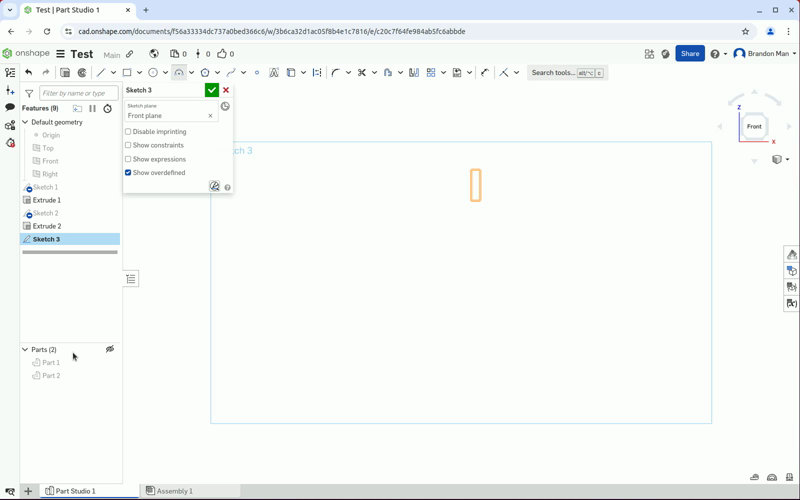
mouse_move(460, 192)
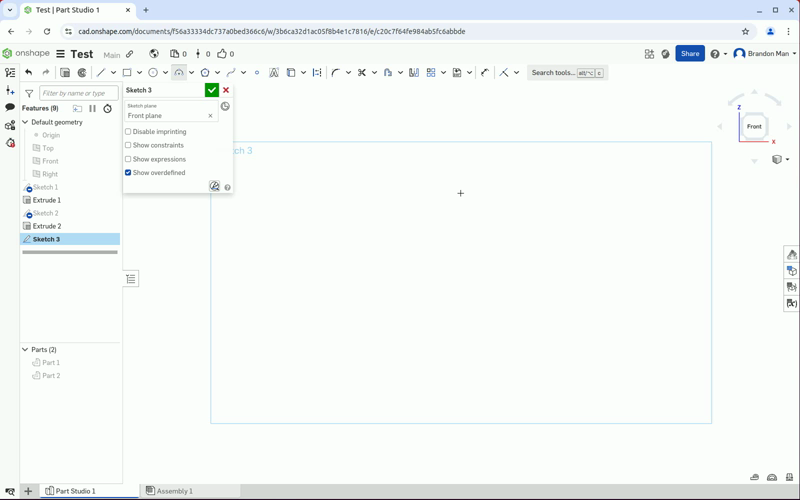
click(460, 192)
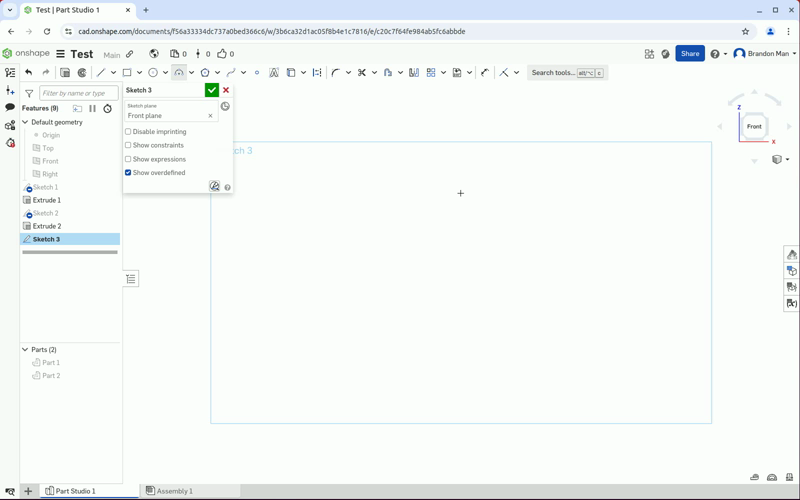
key_up(shift)
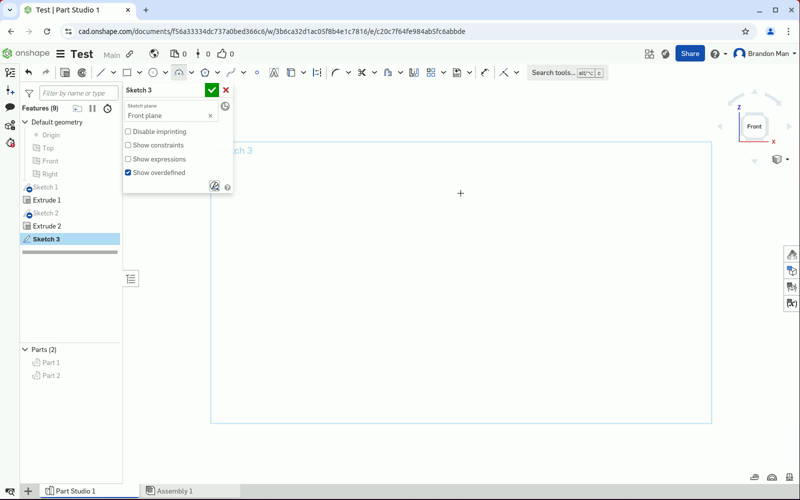
key_down(shift)
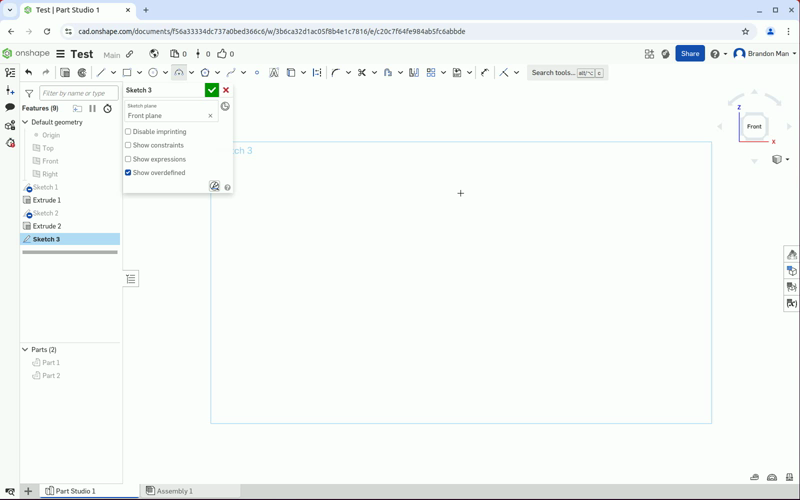
mouse_move(471, 192)
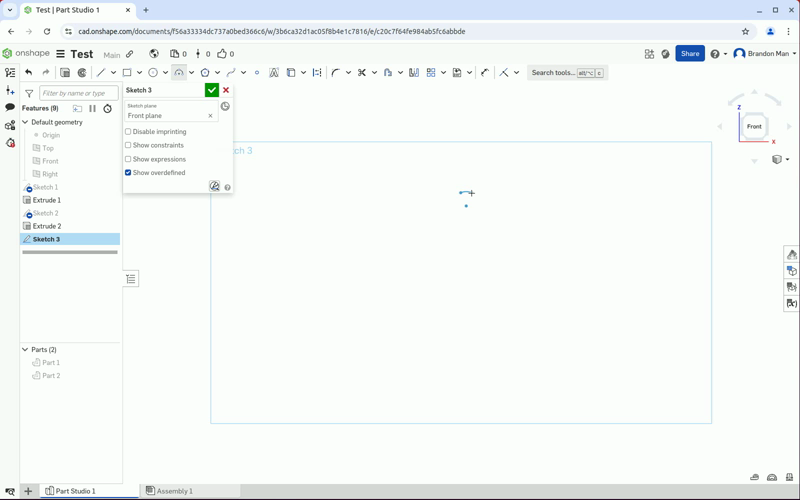
click(471, 192)
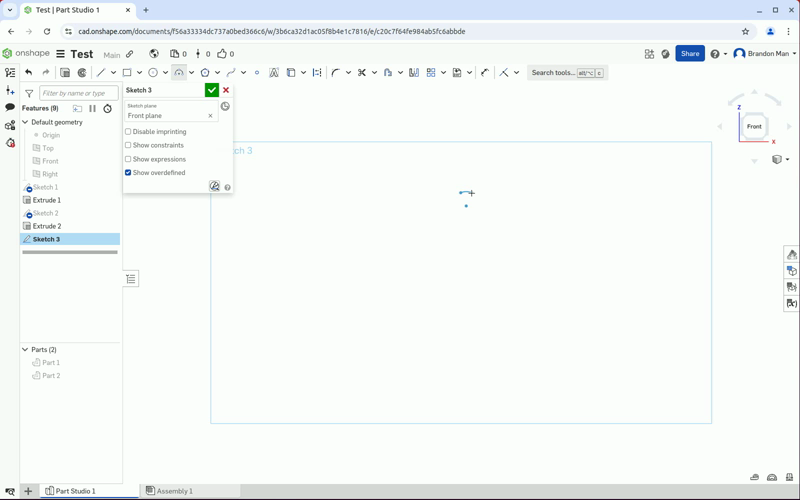
mouse_move(466, 187)
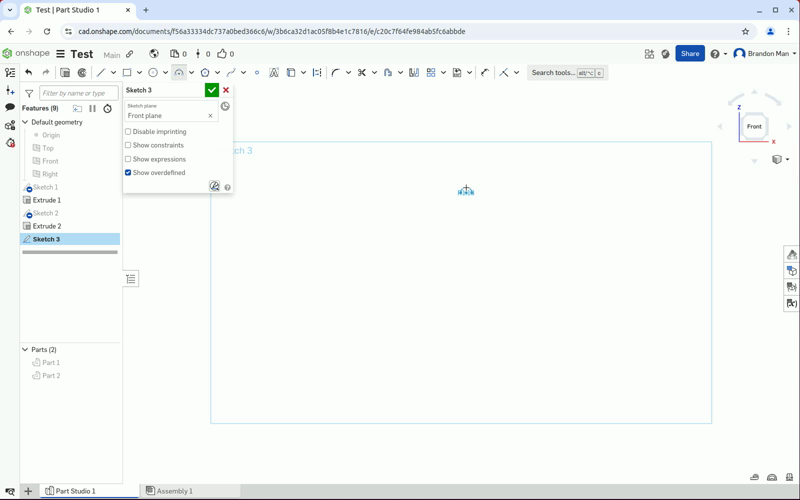
click(466, 187)
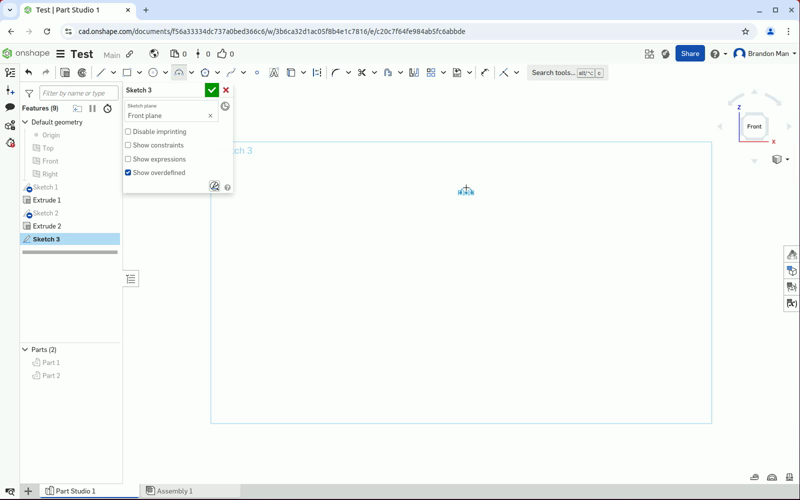
key_up(shift)
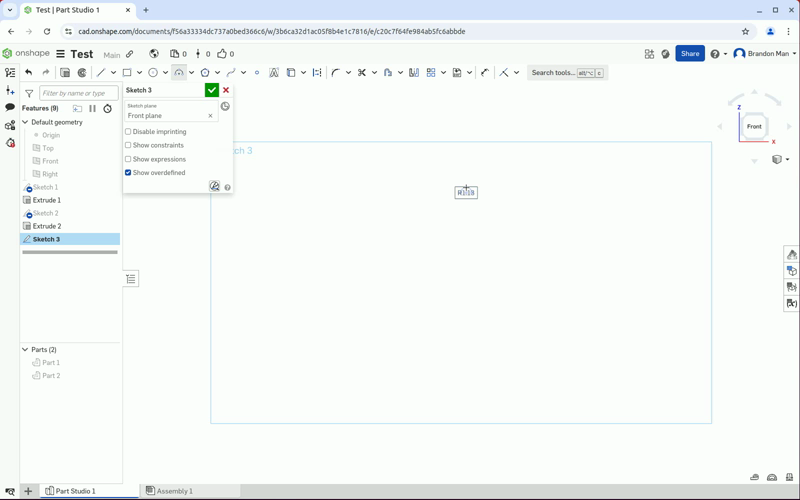
key(esc)
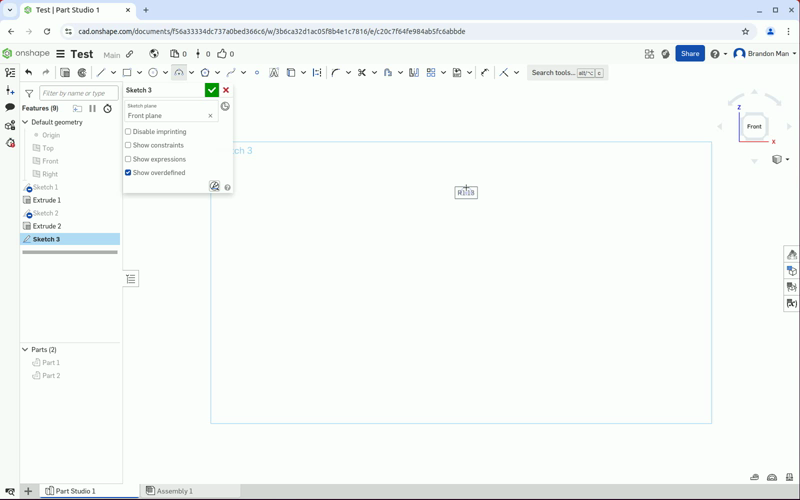
key(l)
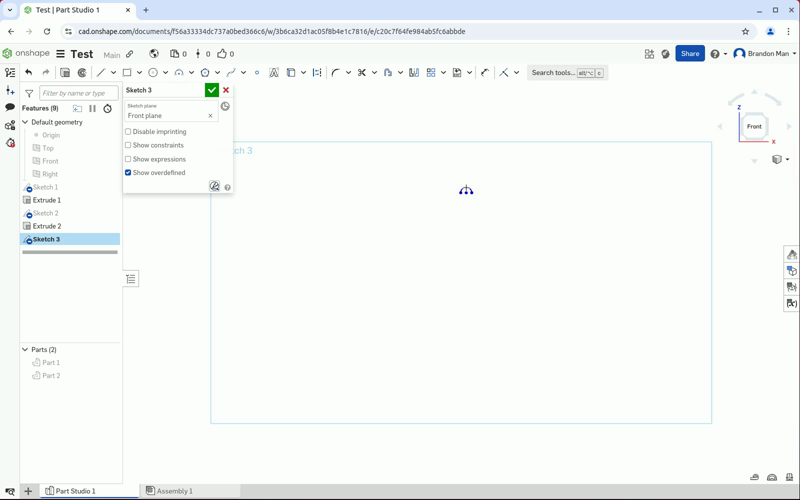
mouse_move(471, 192)
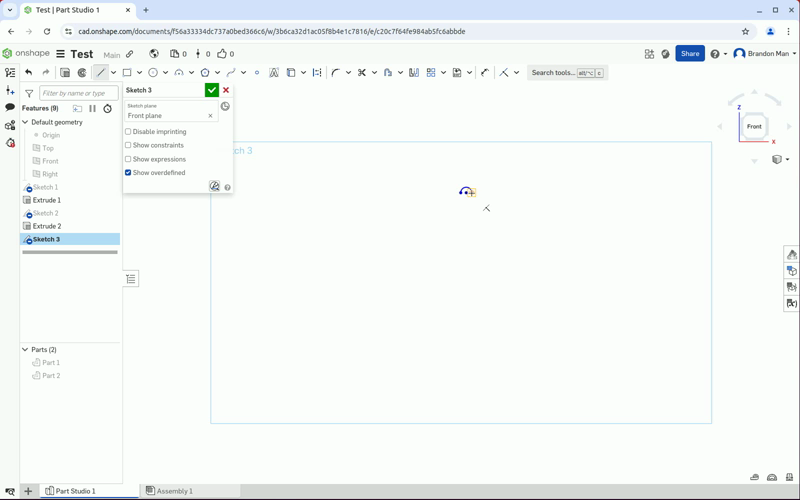
click(471, 192)
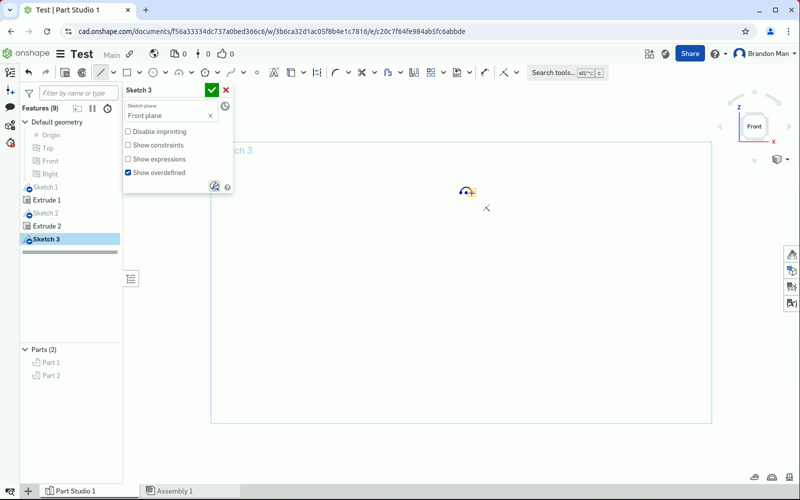
key_down(shift)
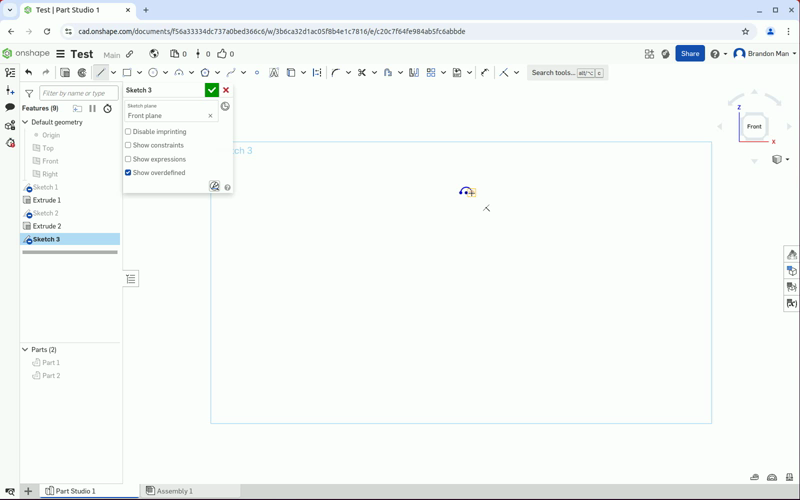
mouse_move(501, 192)
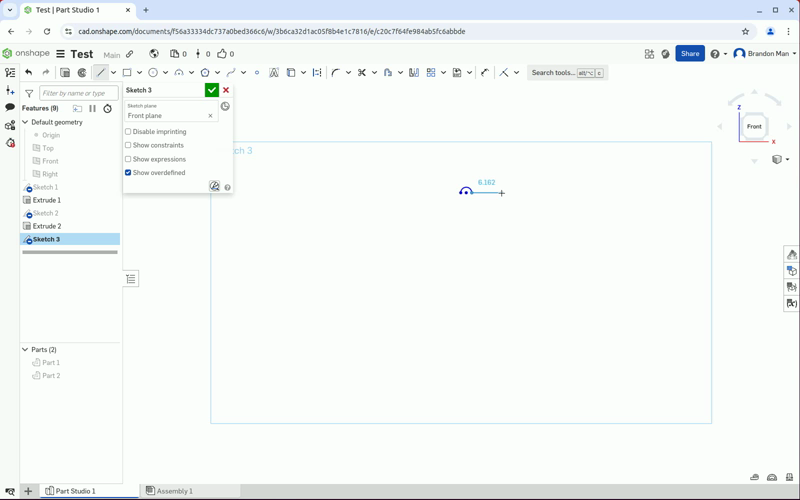
mouse_move(471, 169)
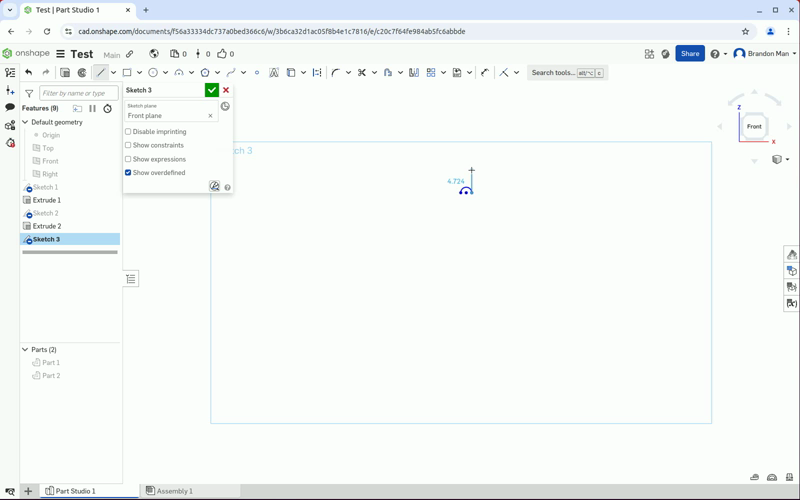
click(471, 169)
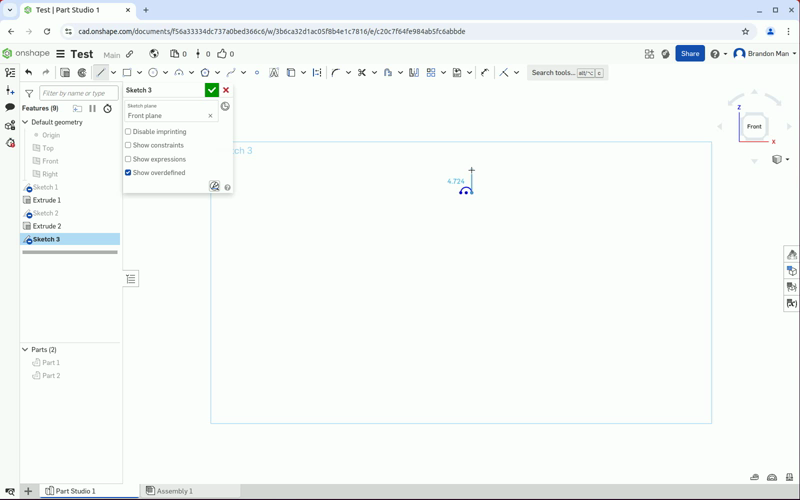
key_up(shift)
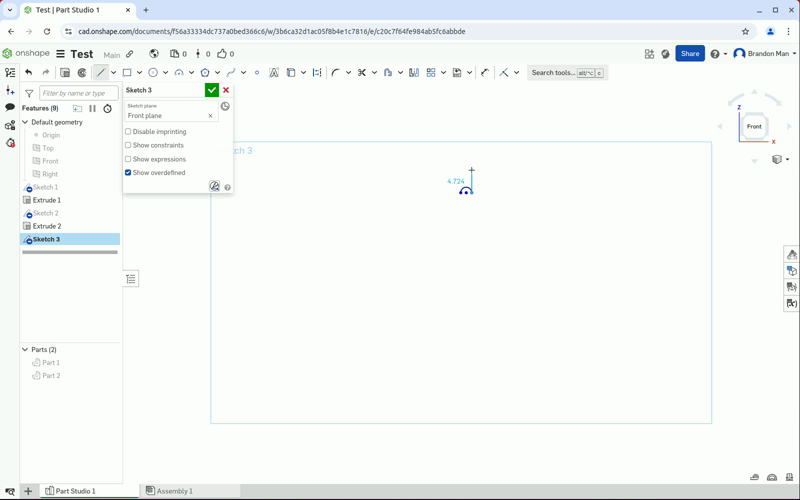
key_down(shift)
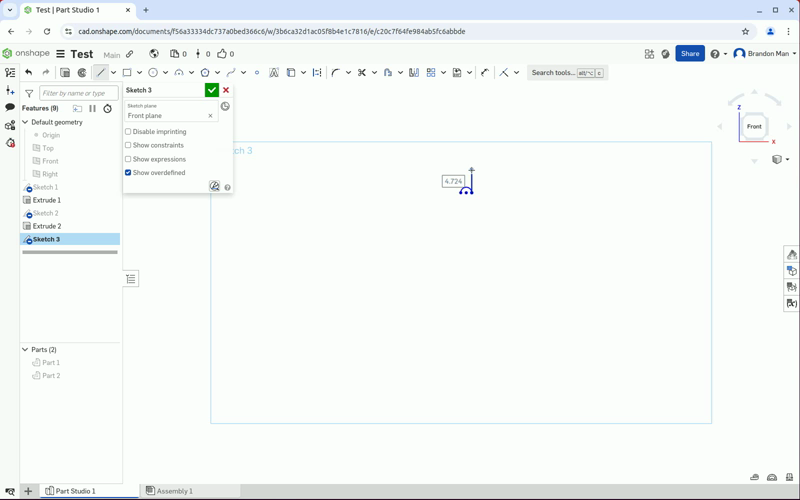
mouse_move(501, 169)
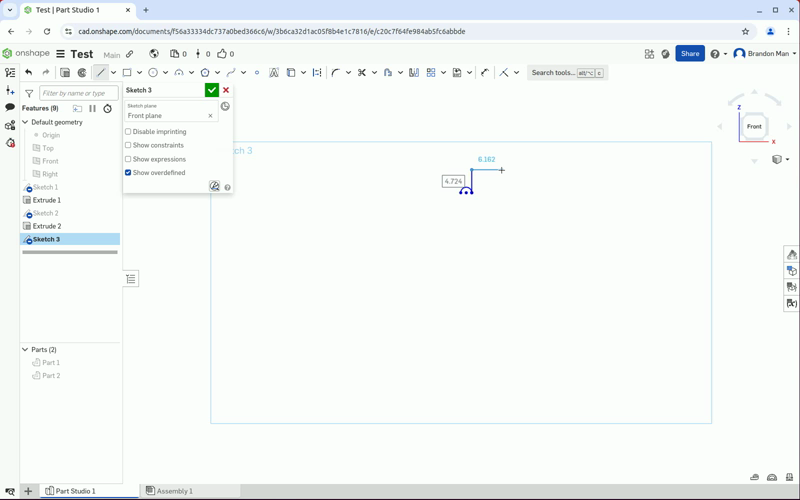
mouse_move(460, 169)
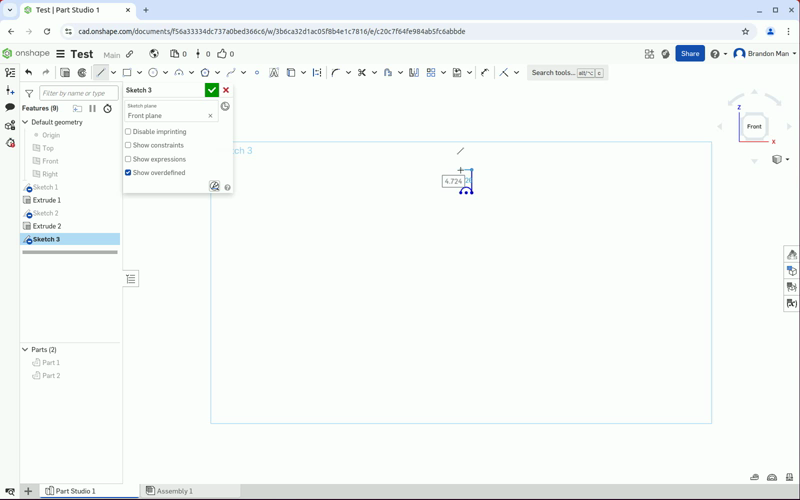
click(460, 169)
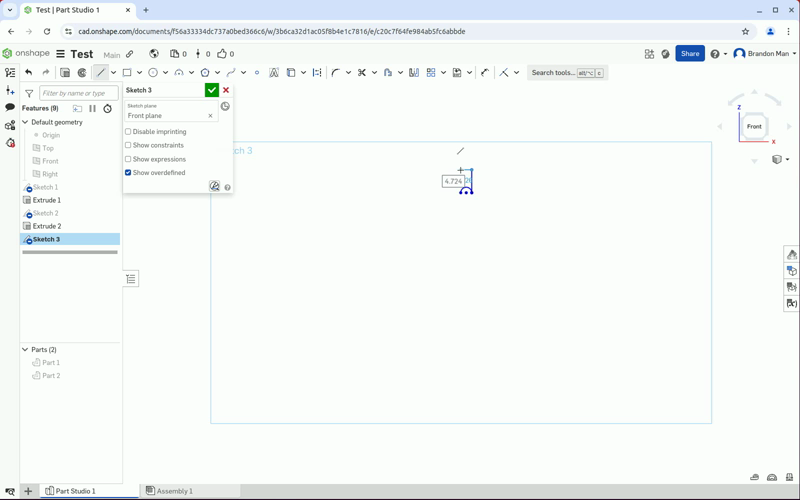
key_up(shift)
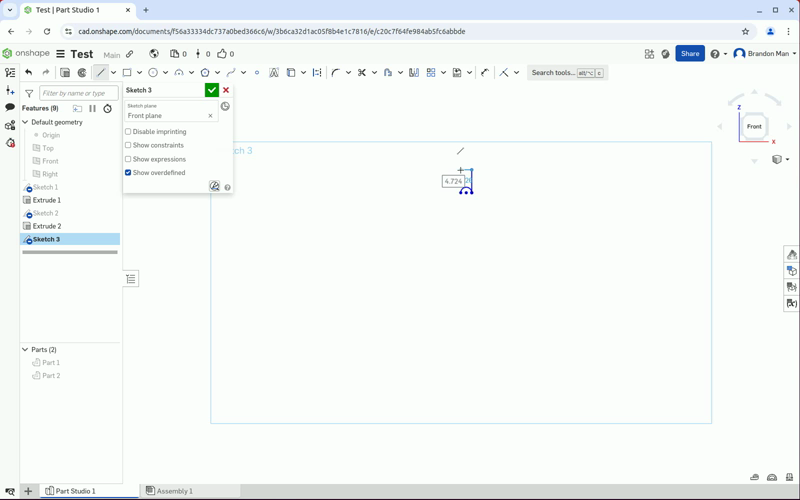
mouse_move(490, 169)
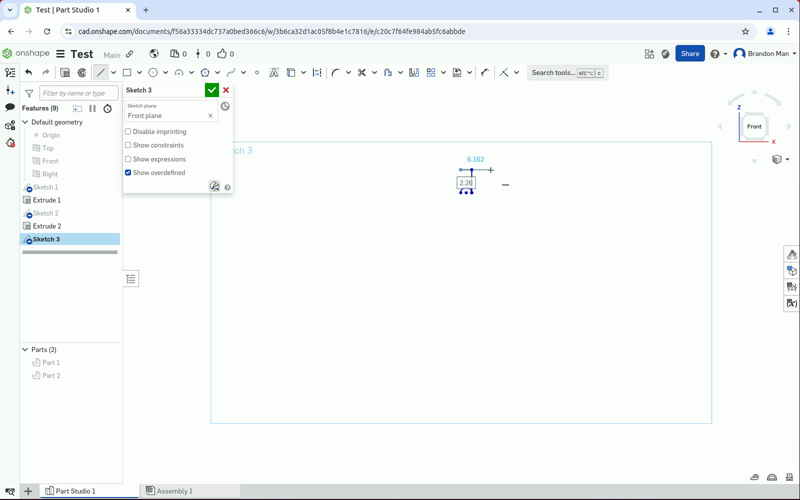
key_down(shift)
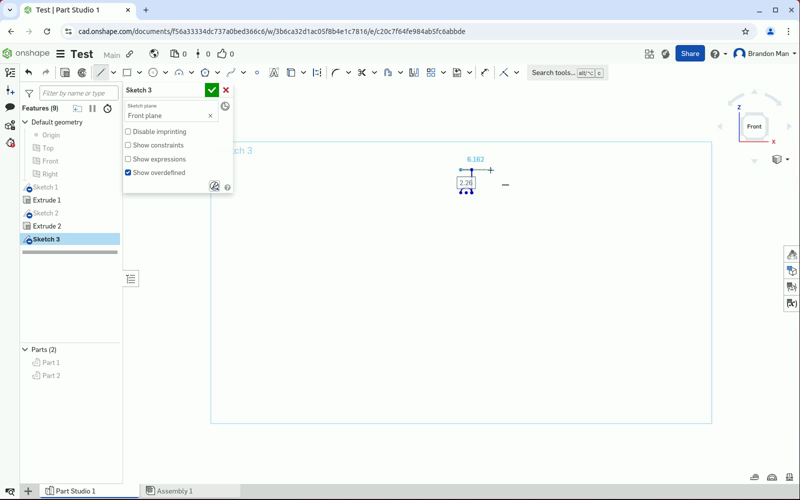
mouse_move(460, 192)
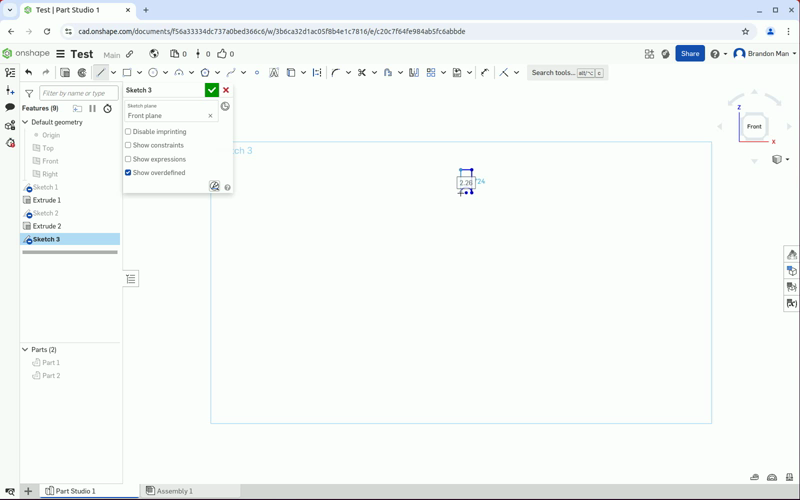
key_up(shift)
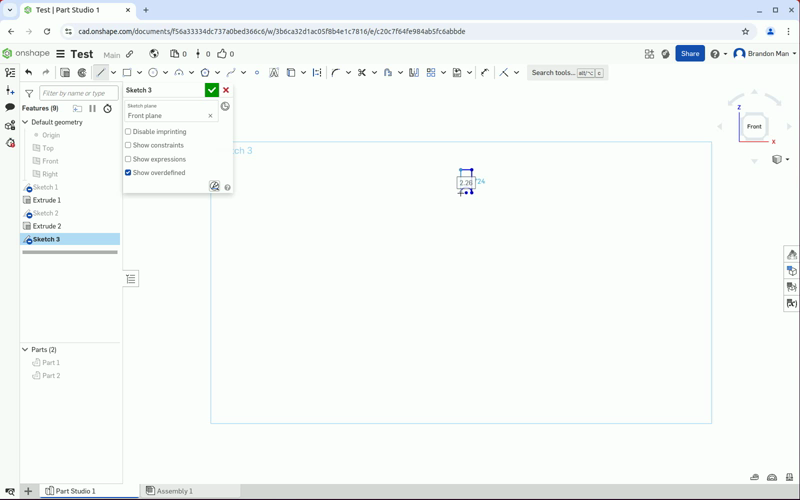
click(460, 192)
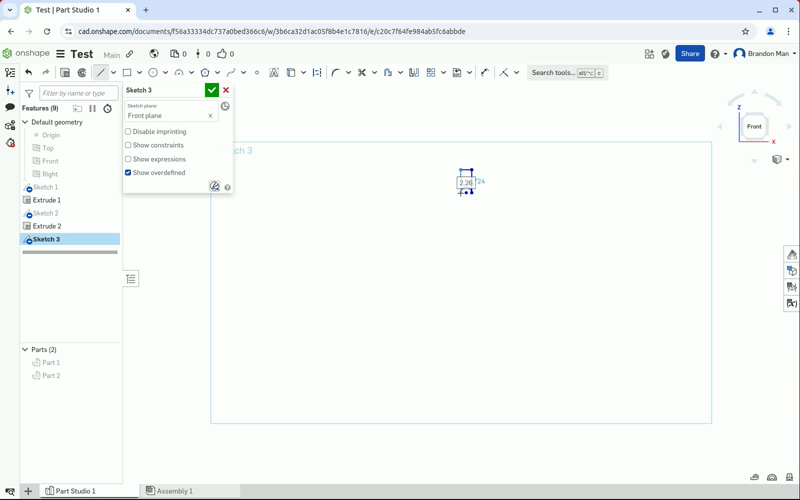
key(esc)
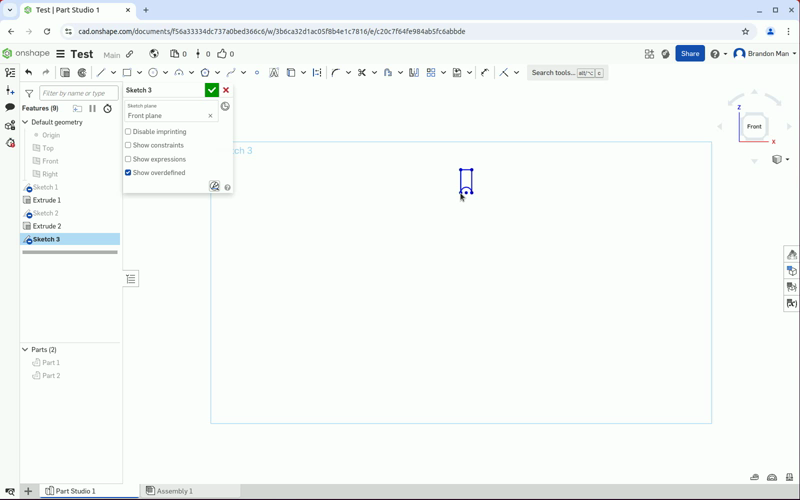
mouse_move(463, 176)
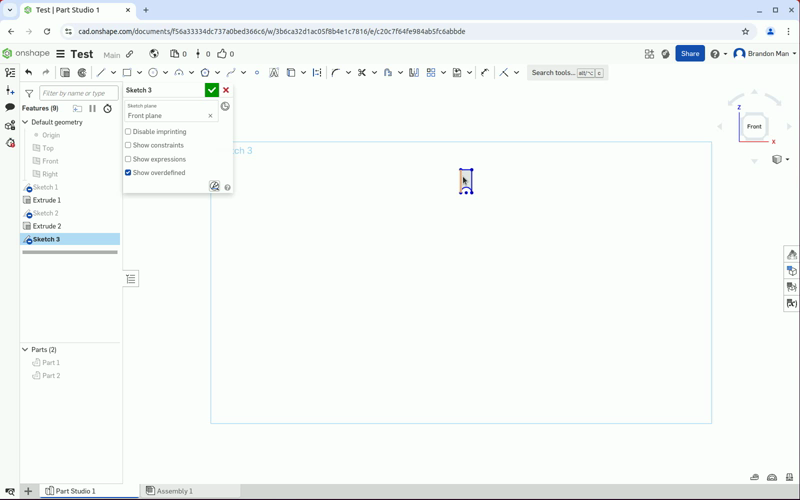
scroll(6)
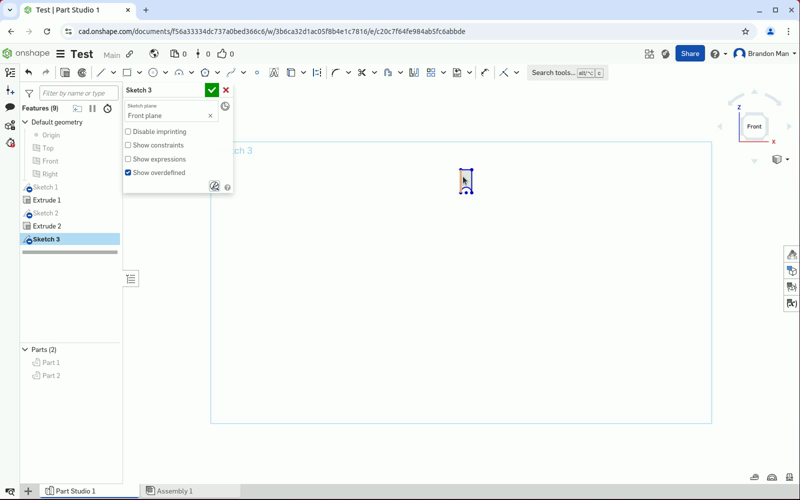
scroll(6)
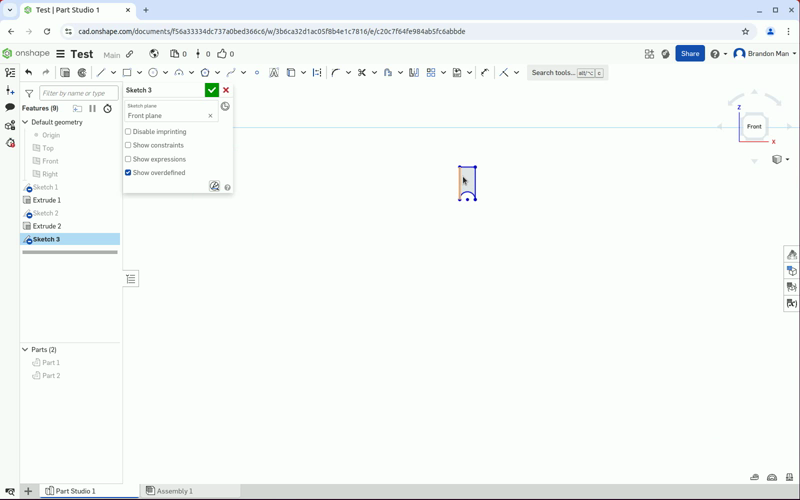
scroll(6)
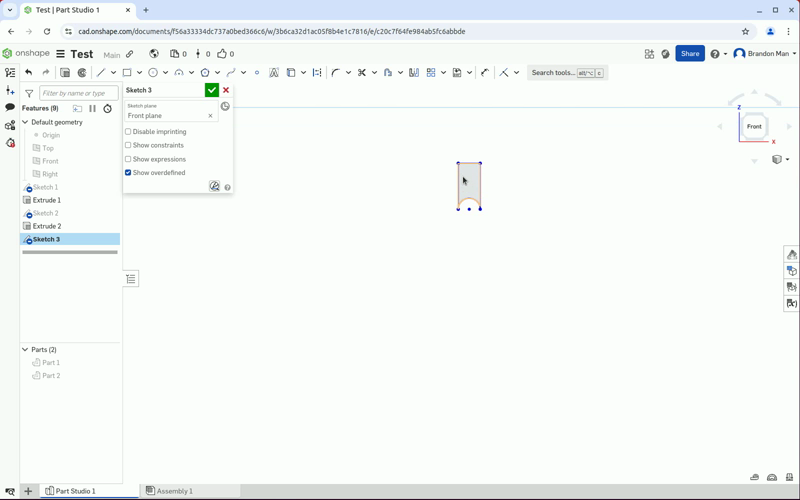
scroll(6)
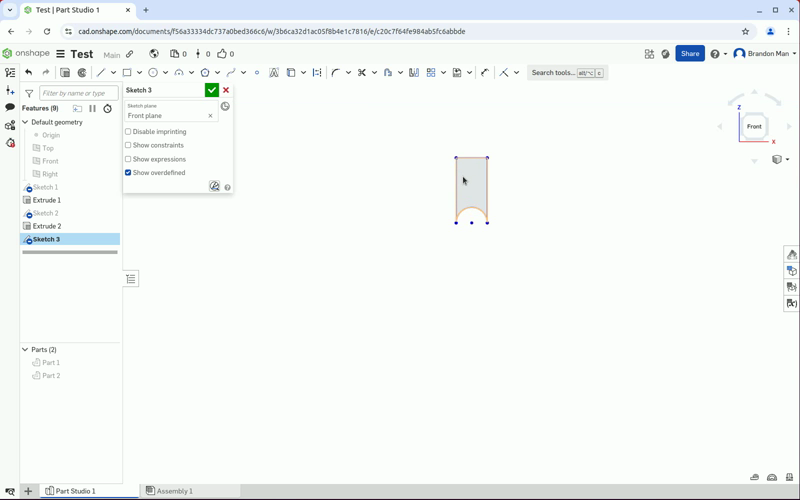
scroll(6)
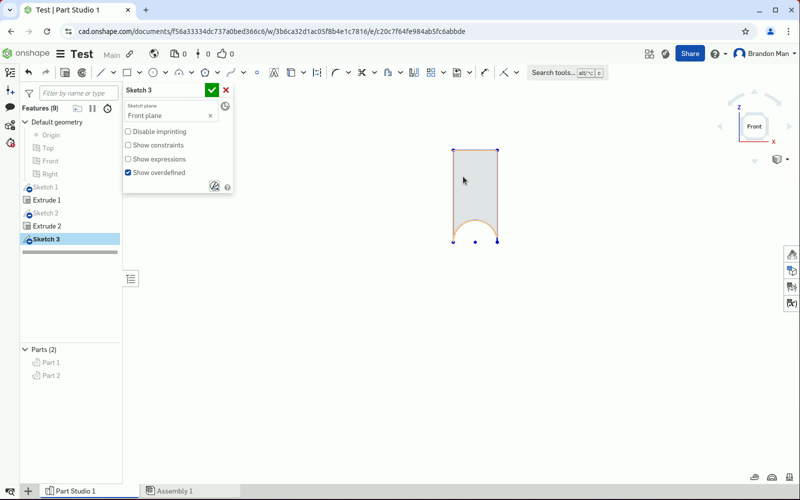
scroll(6)
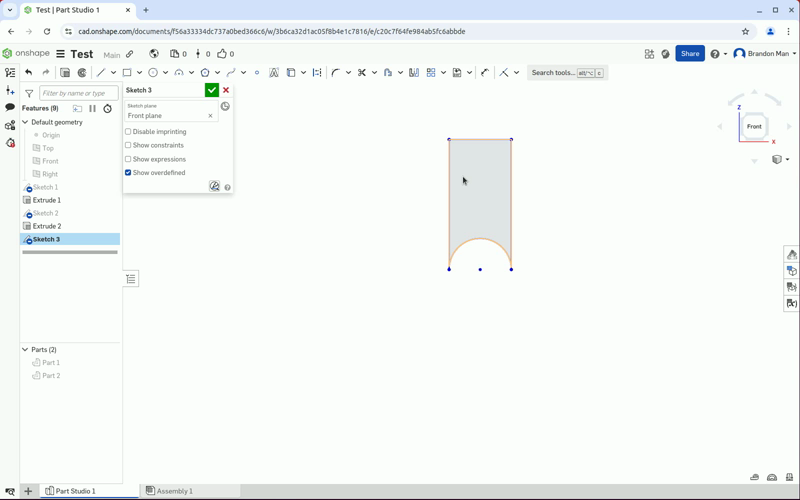
scroll(6)
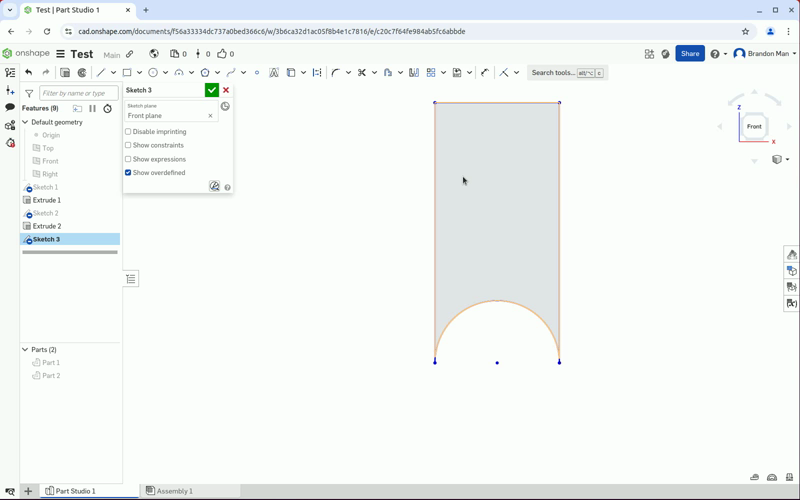
click(463, 176)
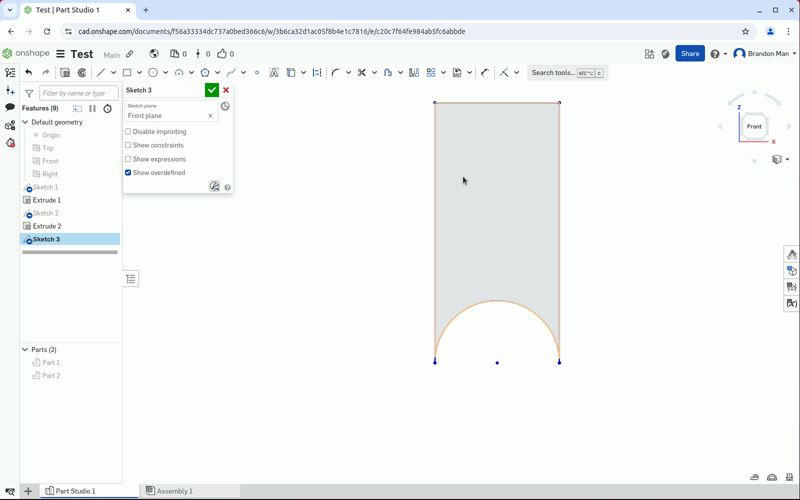
scroll(-6)
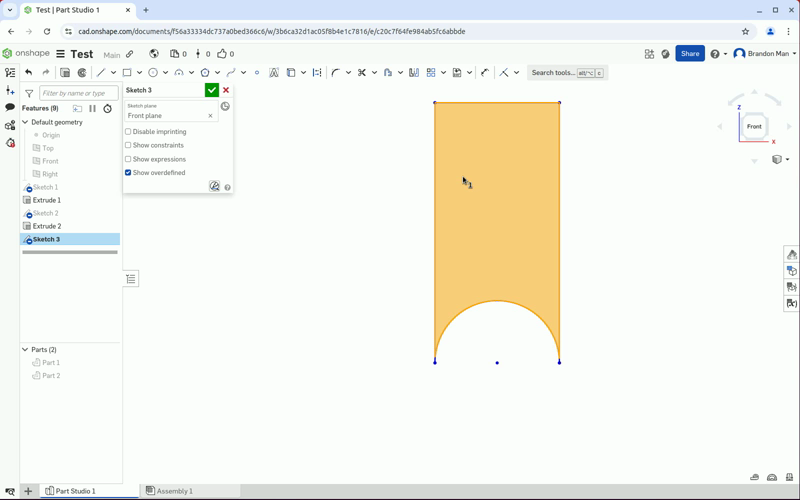
scroll(-6)
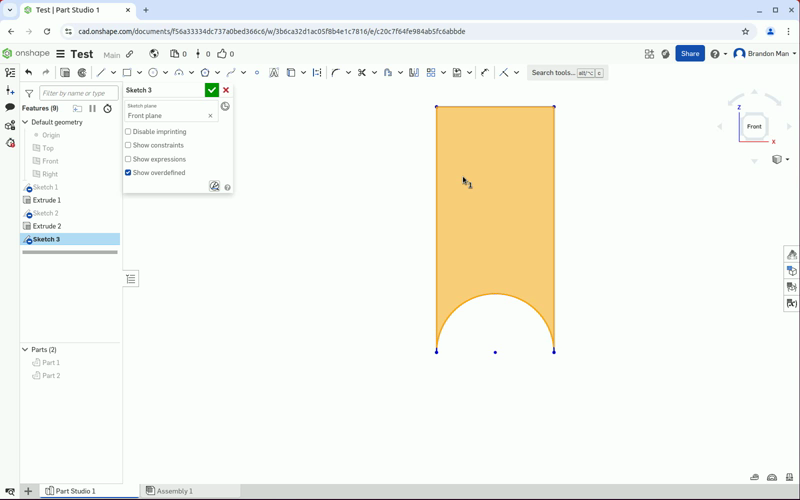
scroll(-6)
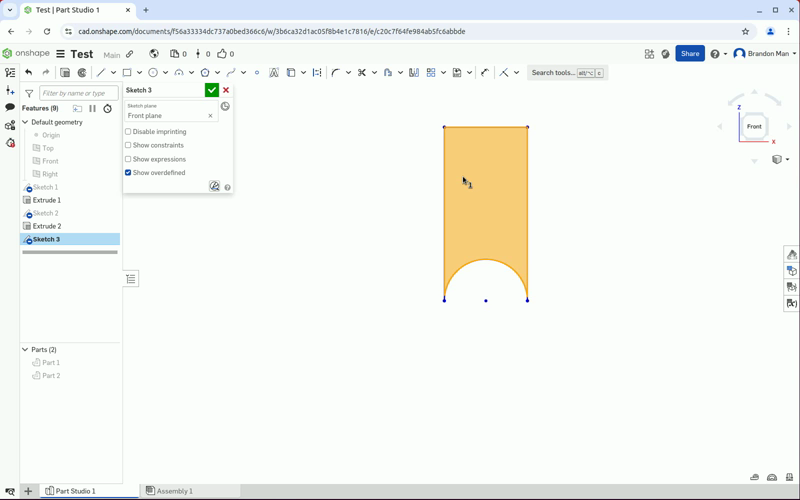
scroll(-6)
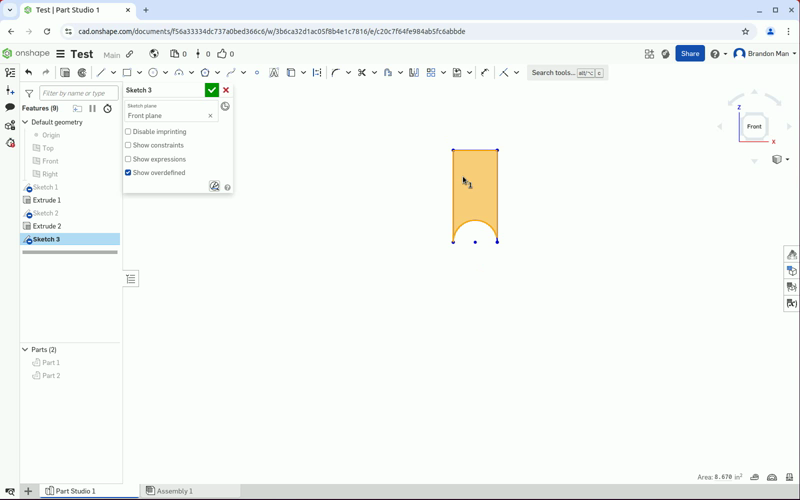
scroll(-6)
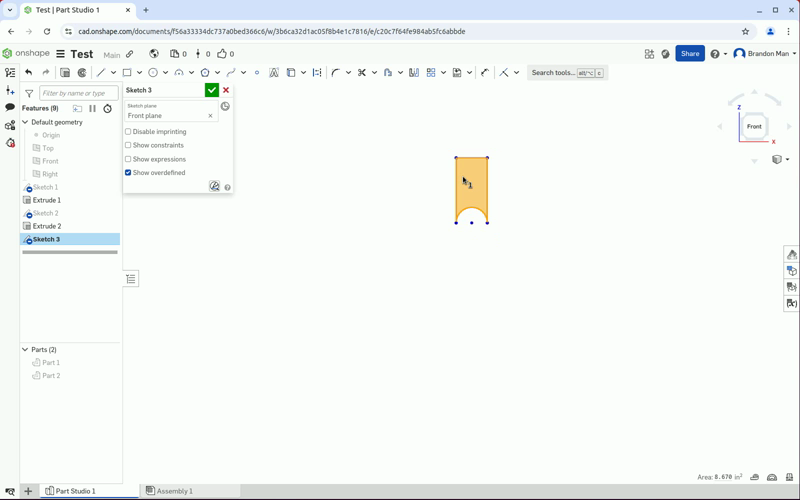
scroll(-6)
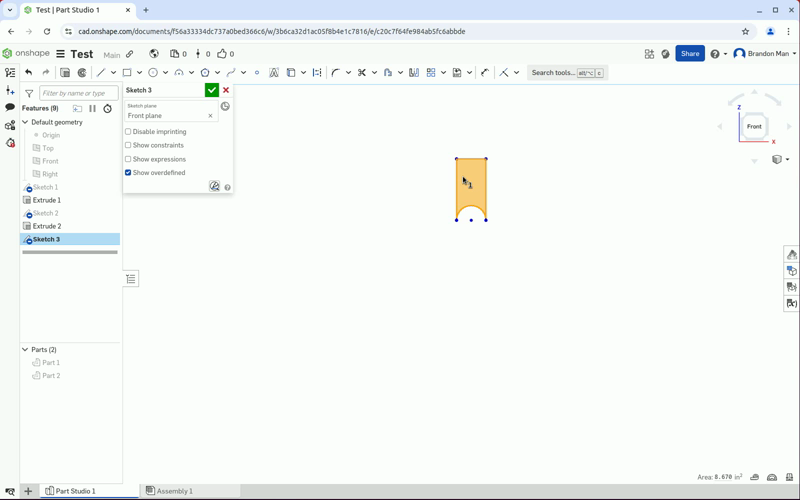
scroll(-6)
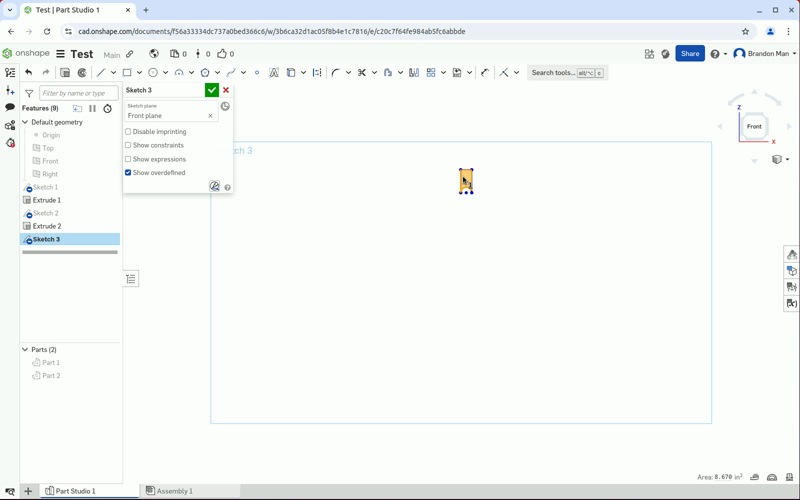
mouse_move(73, 352)
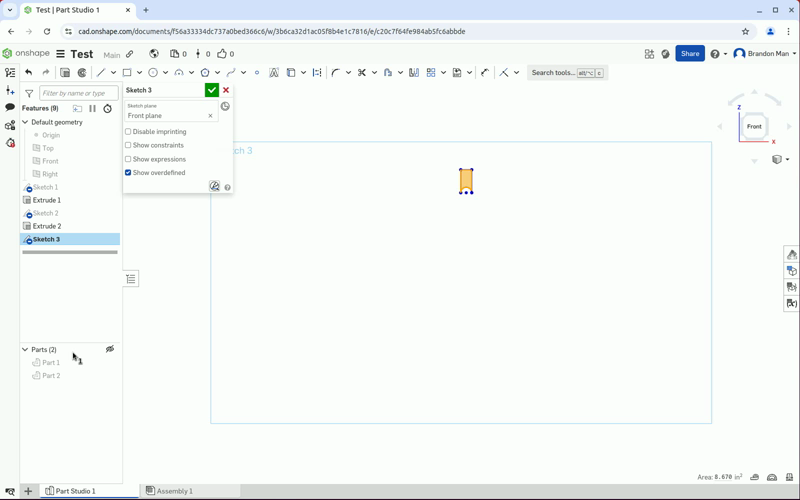
key(shift+y)
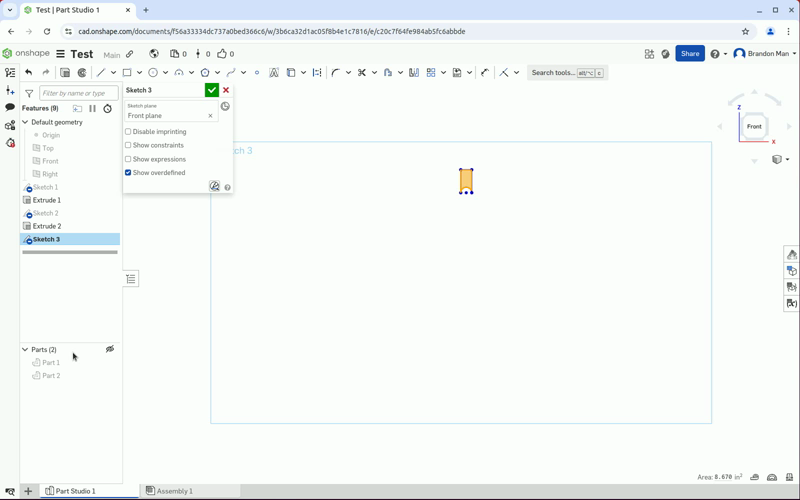
key(shift+e)
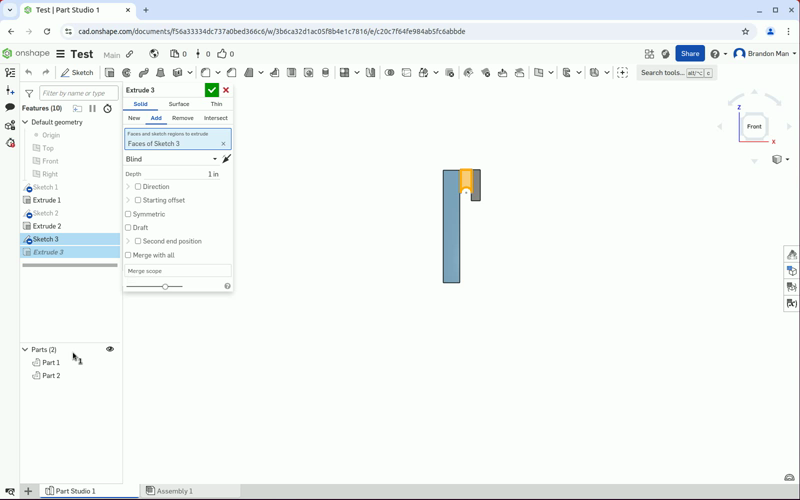
mouse_move(143, 106)
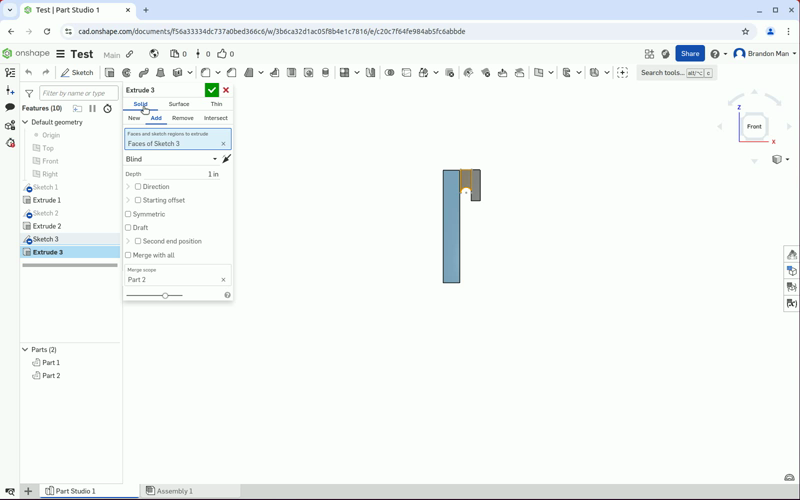
click(143, 106)
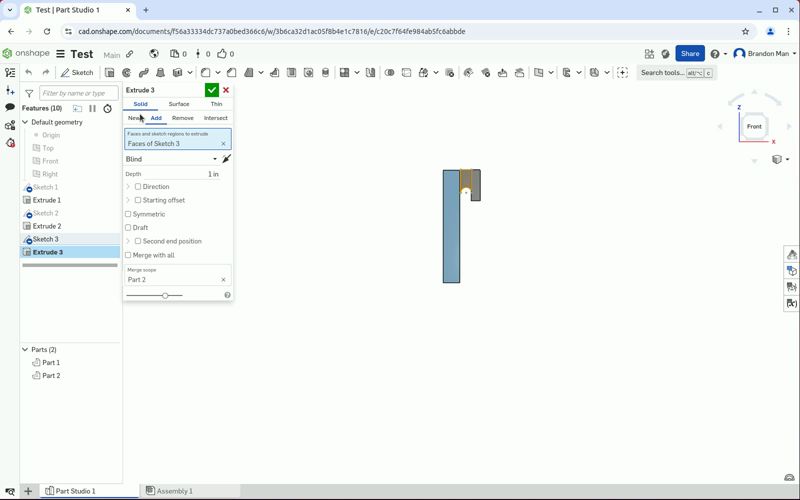
mouse_move(137, 120)
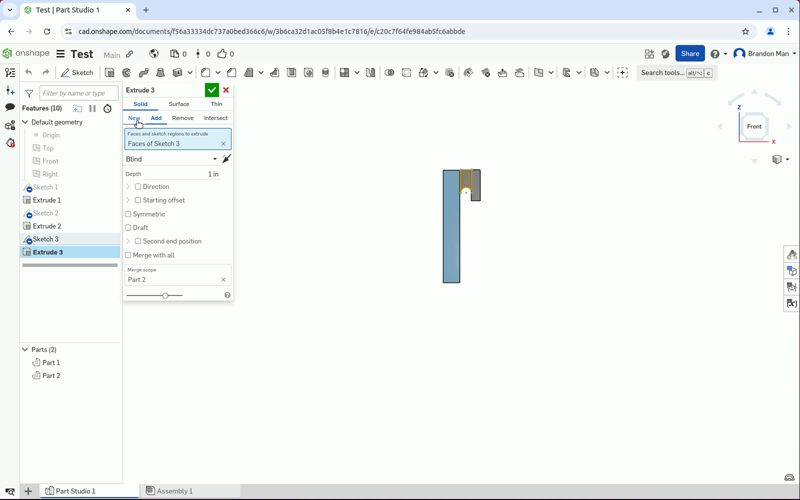
click(137, 120)
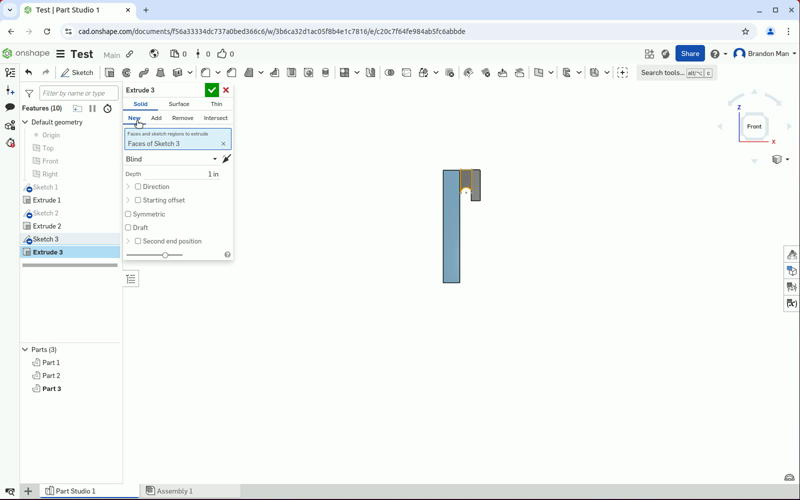
key(tab, 4)
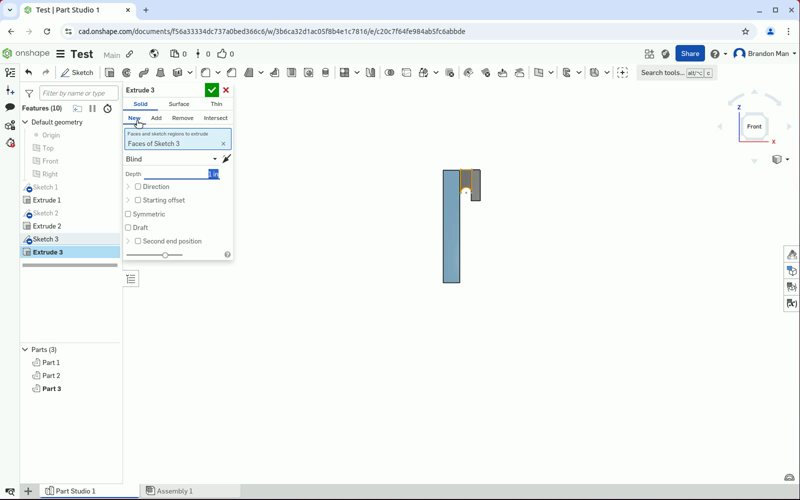
text(17.332)
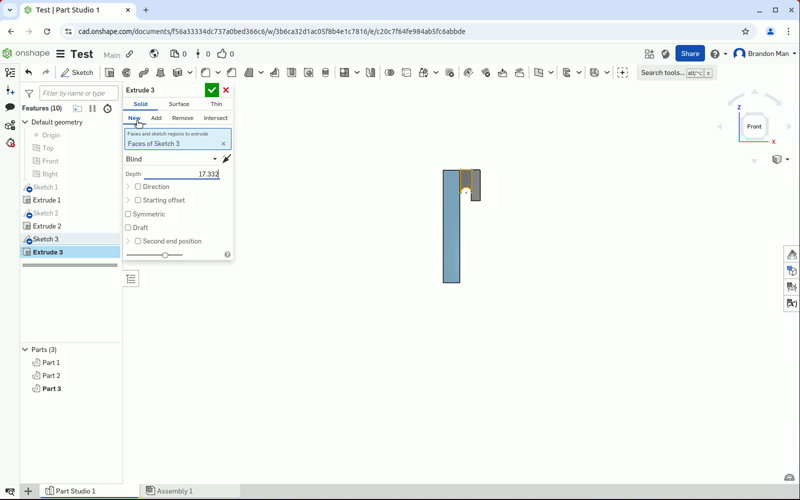
key(tab, 3)
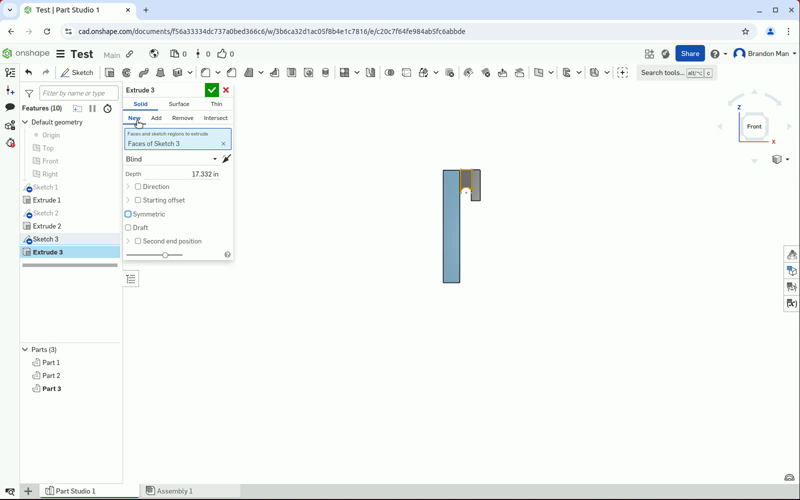
key(space)
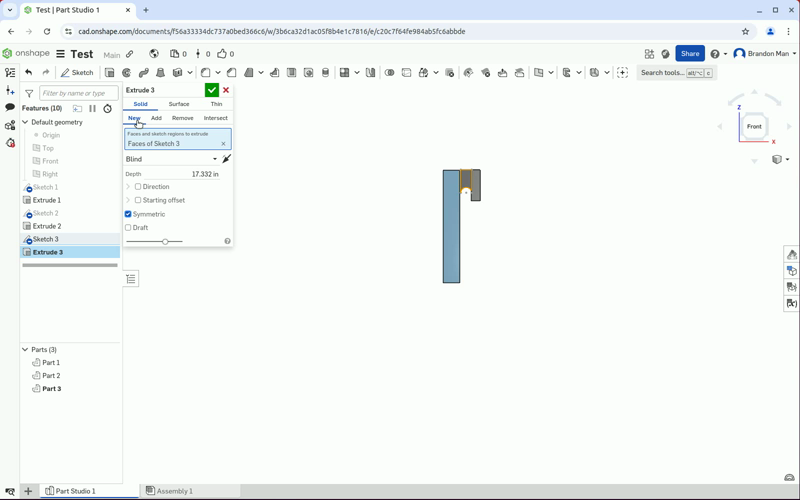
key(enter)
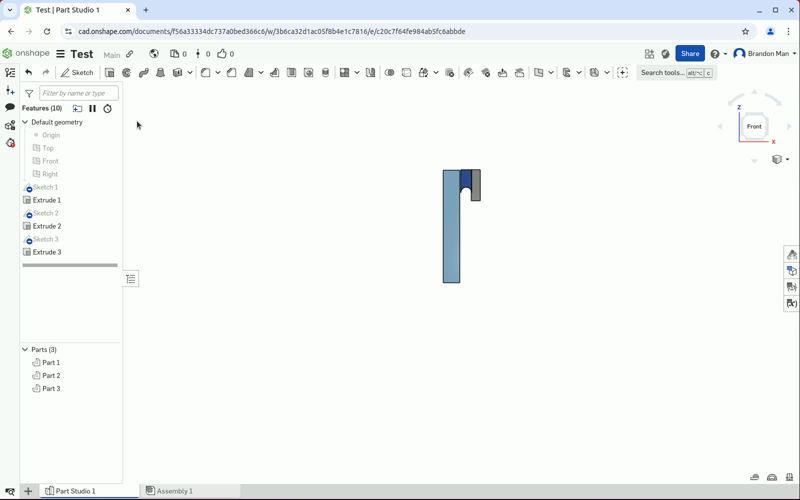
key(shift+h)
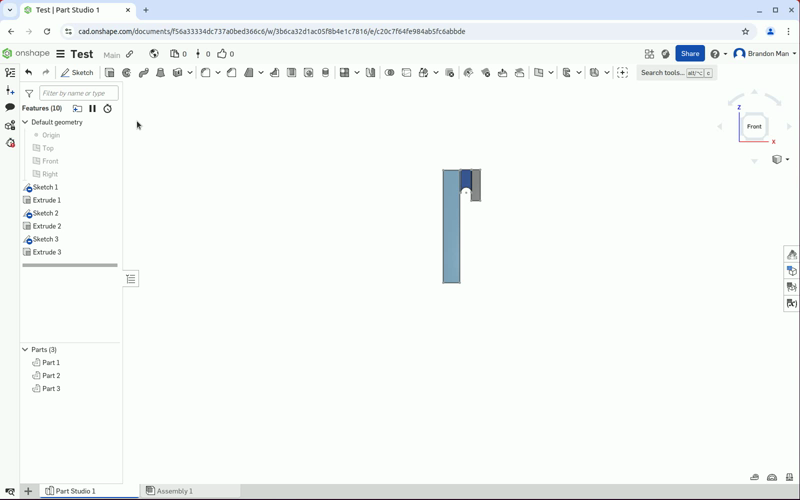
key(shift+h)
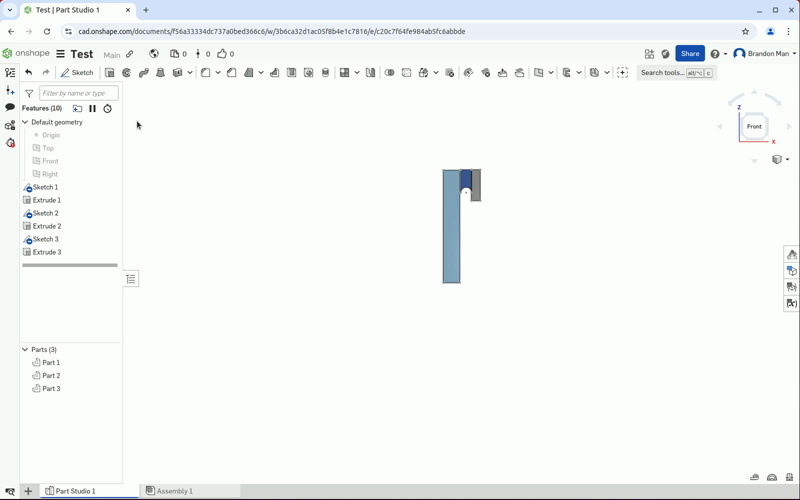
key(shift+7)
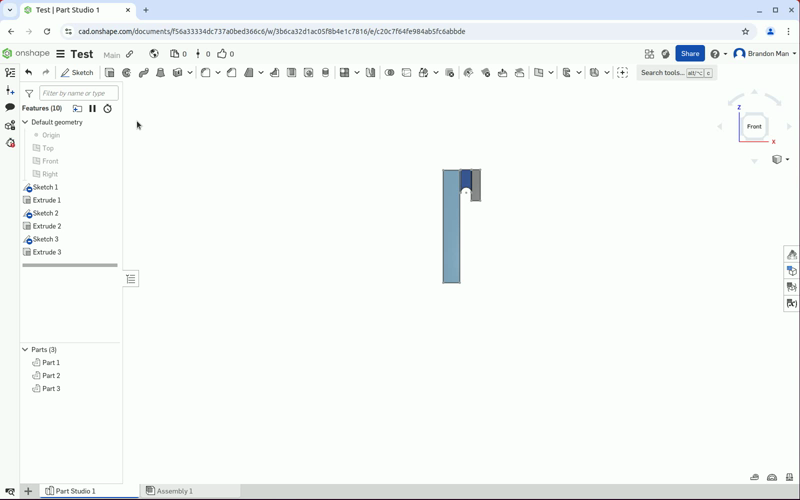
key(left, 2)
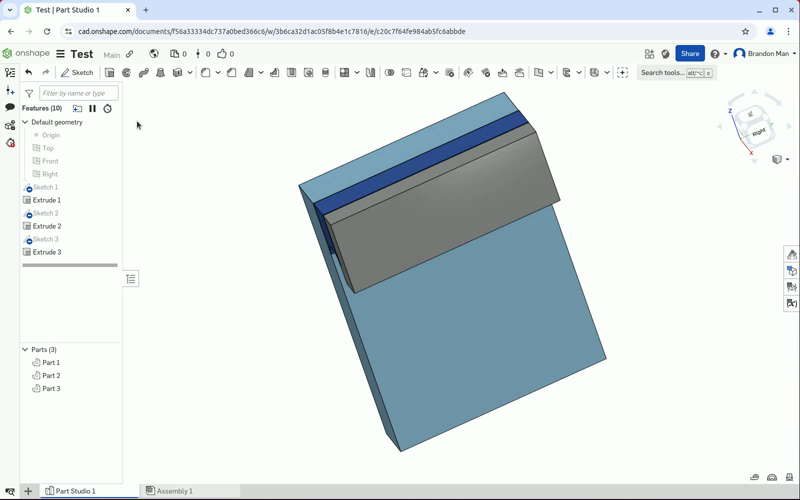
key(down, 2)
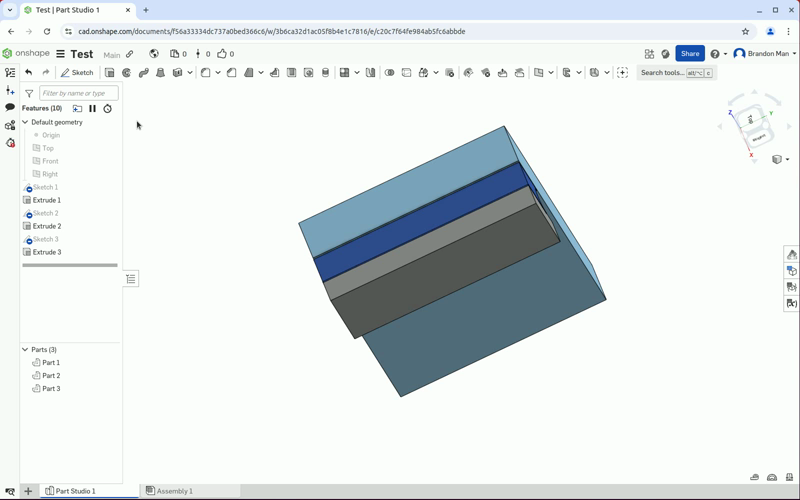
key(up, 2)
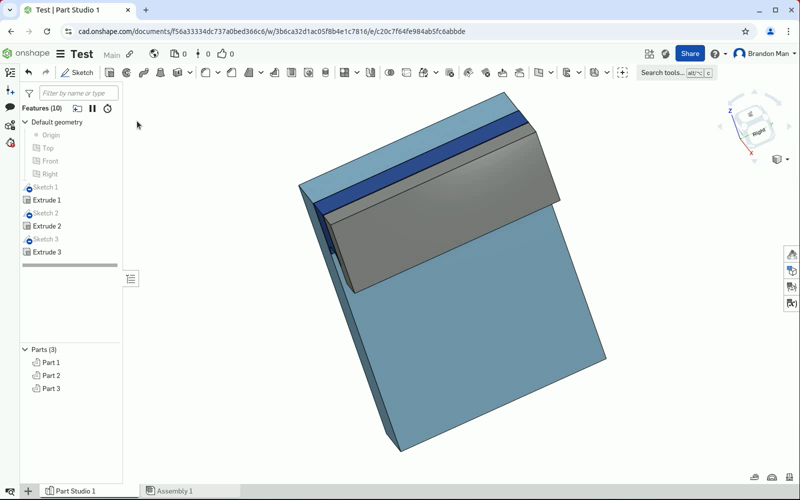
key(right, 2)
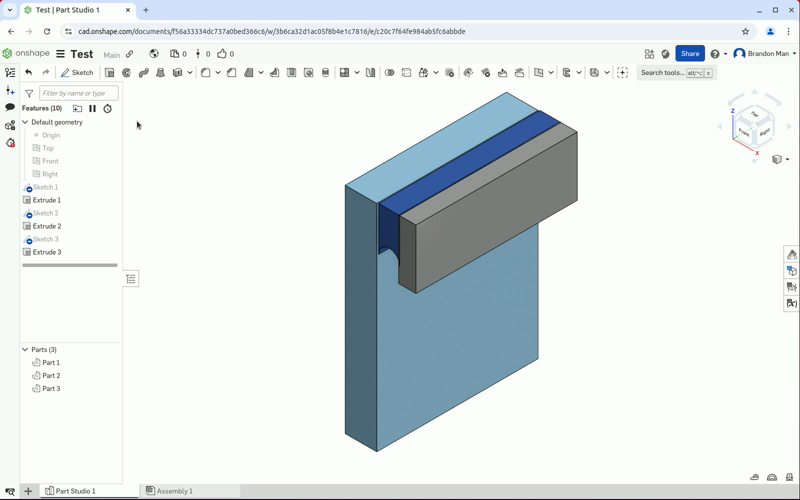
mouse_move(73, 189)
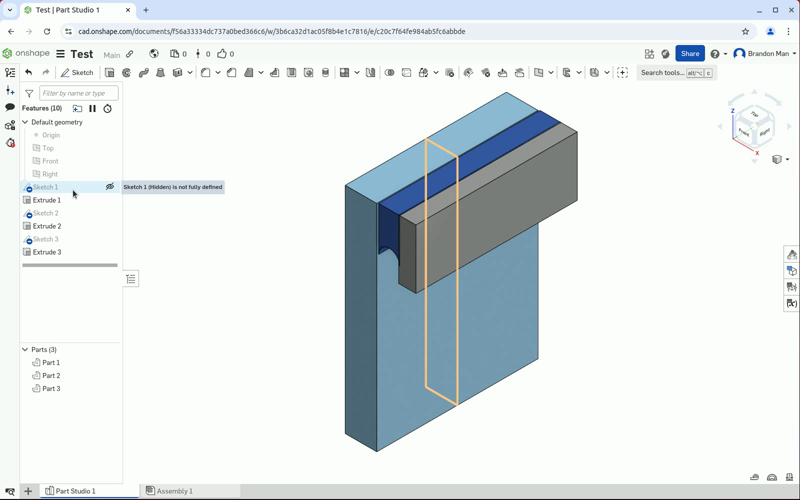
click(73, 189)